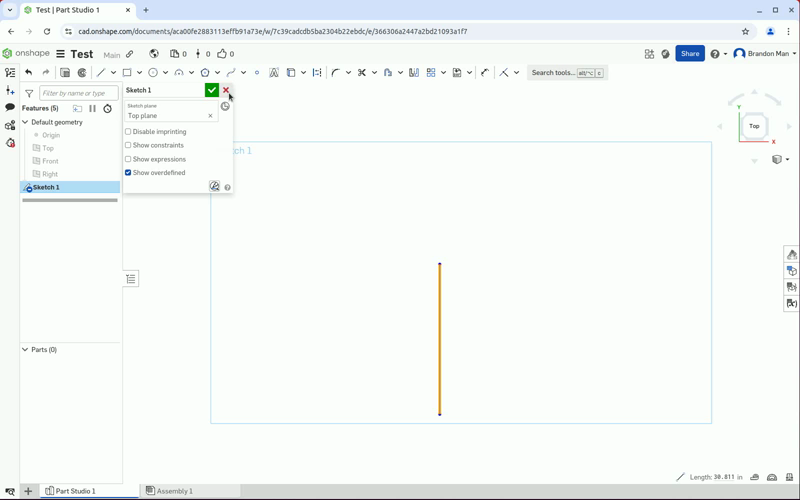
key(shift+h)
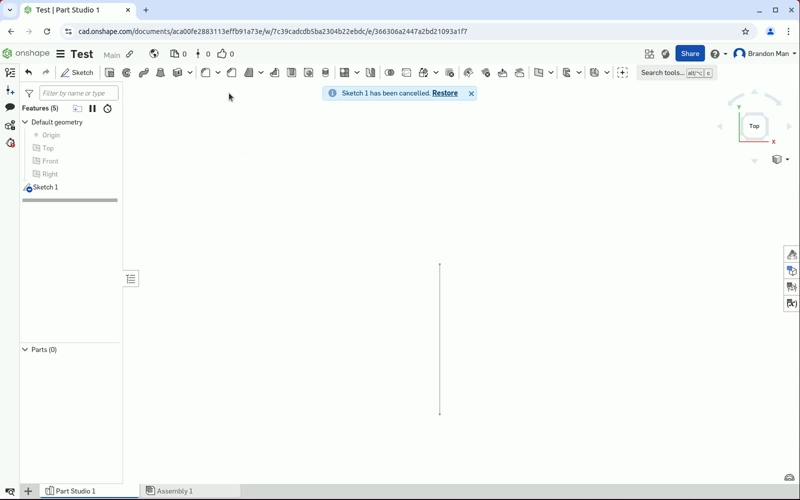
key(shift+s)
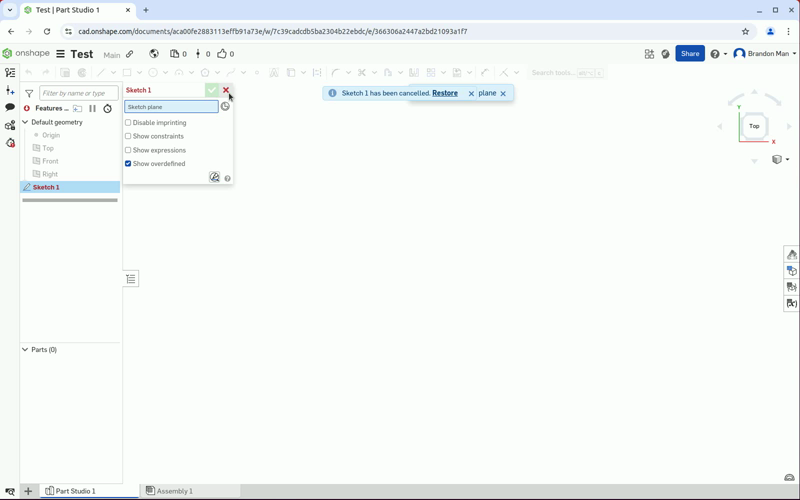
mouse_move(73, 150)
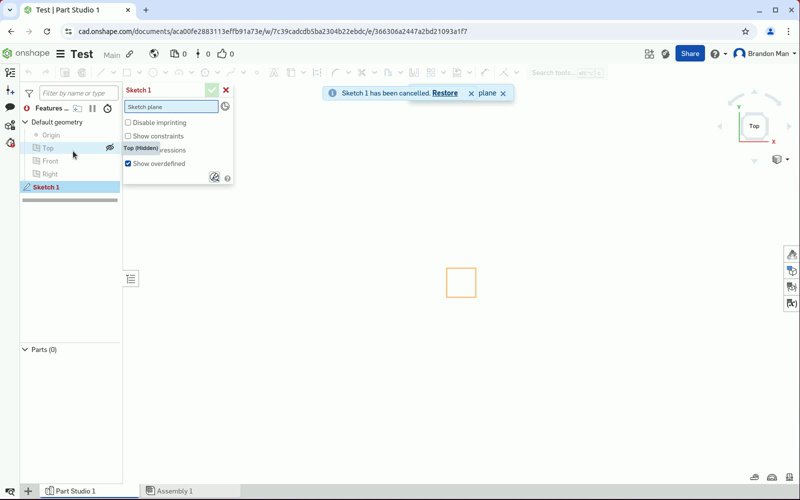
click(73, 150)
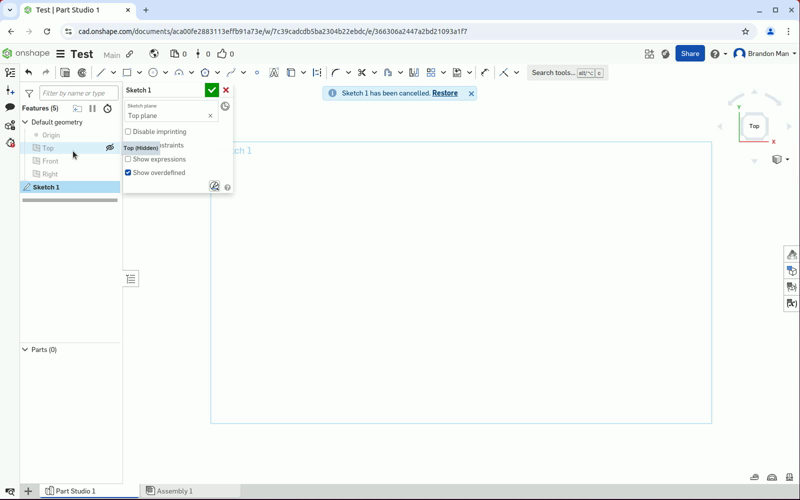
mouse_move(73, 352)
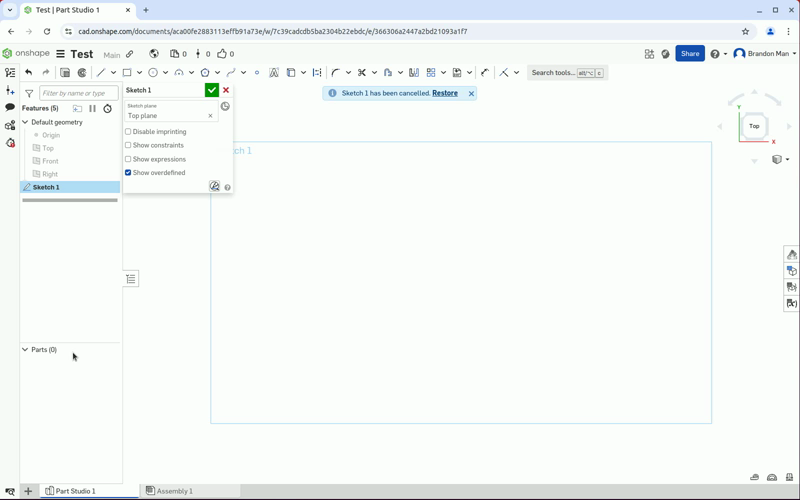
key(y)
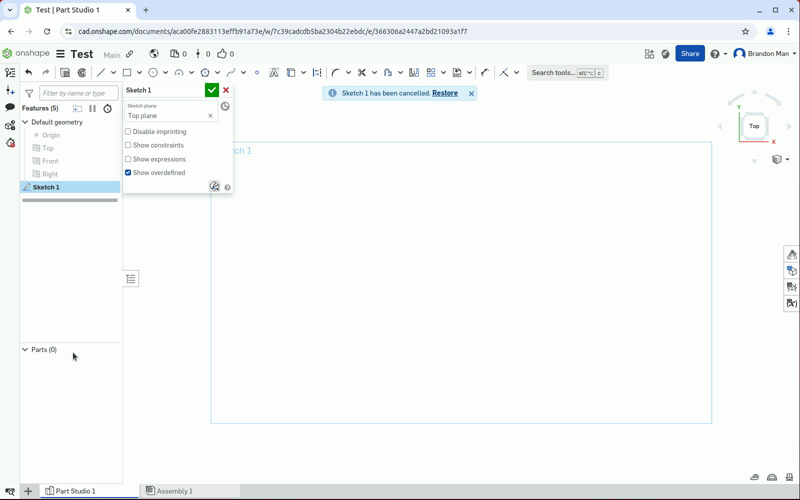
key(l)
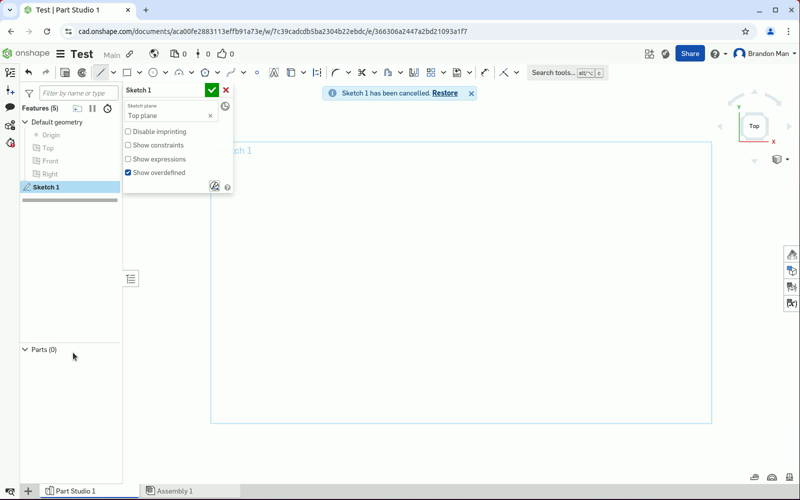
key_down(shift)
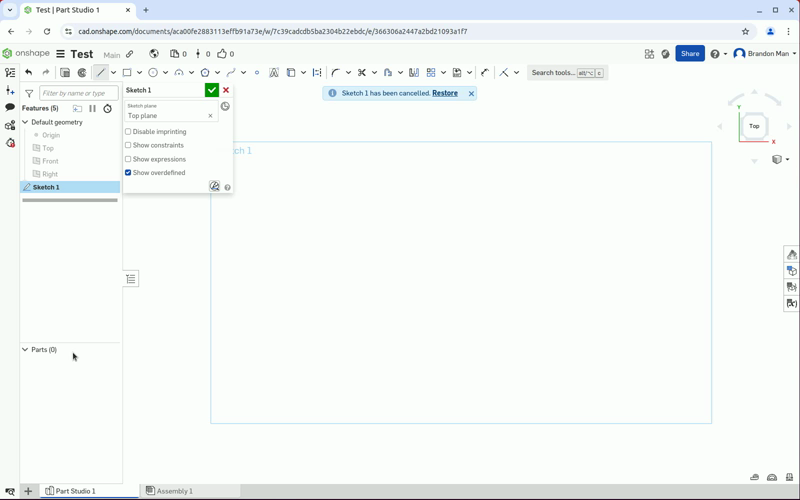
mouse_move(410, 342)
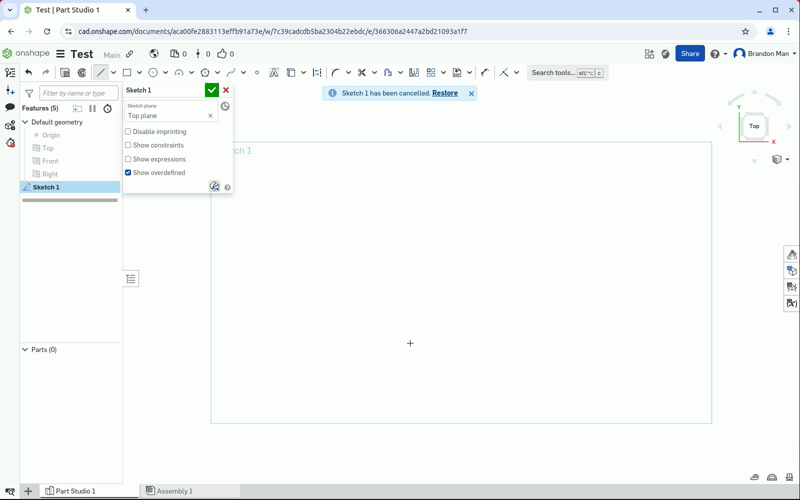
click(410, 342)
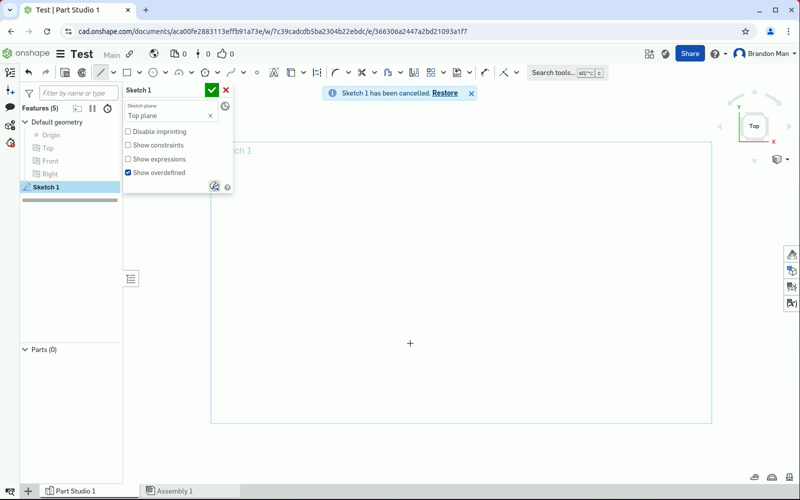
key_up(shift)
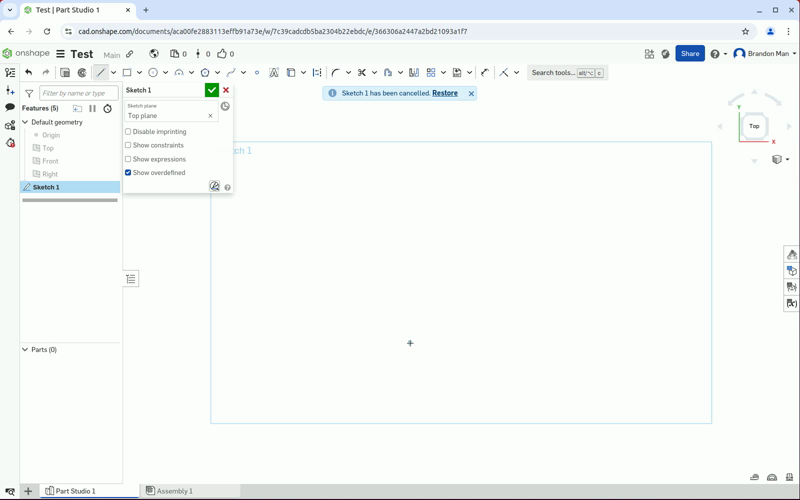
key_down(shift)
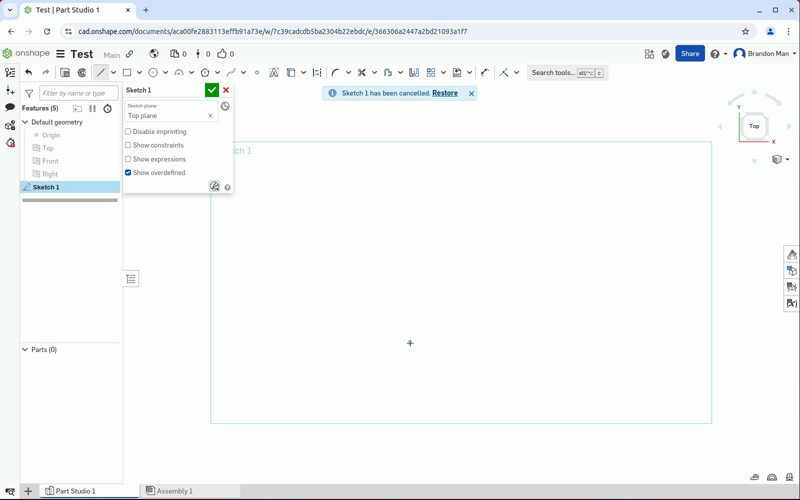
mouse_move(522, 342)
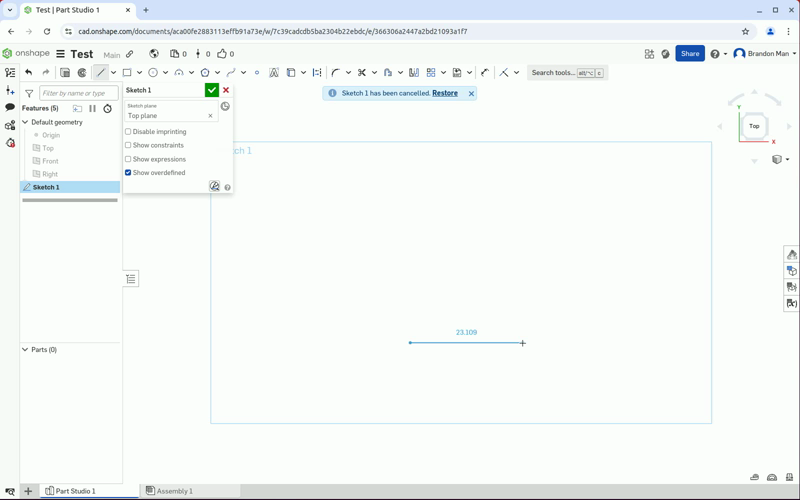
click(522, 342)
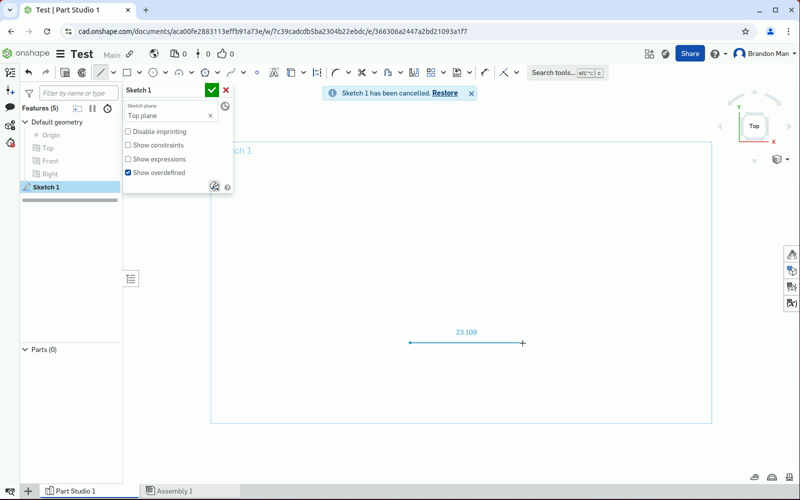
key_up(shift)
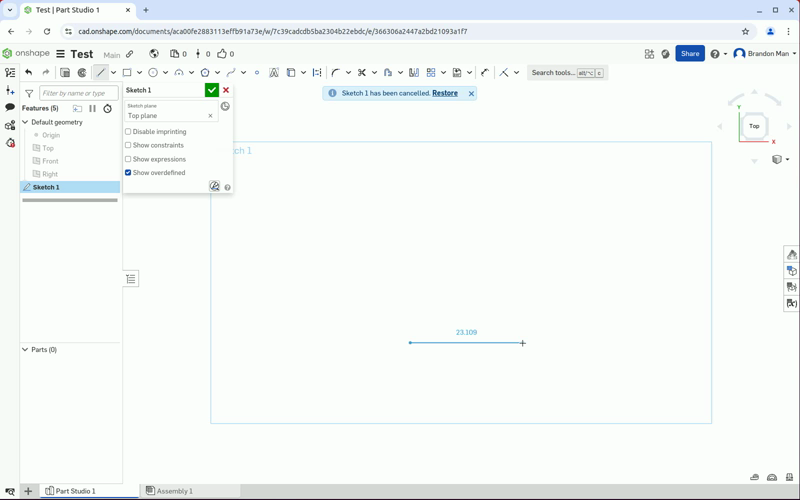
key_down(shift)
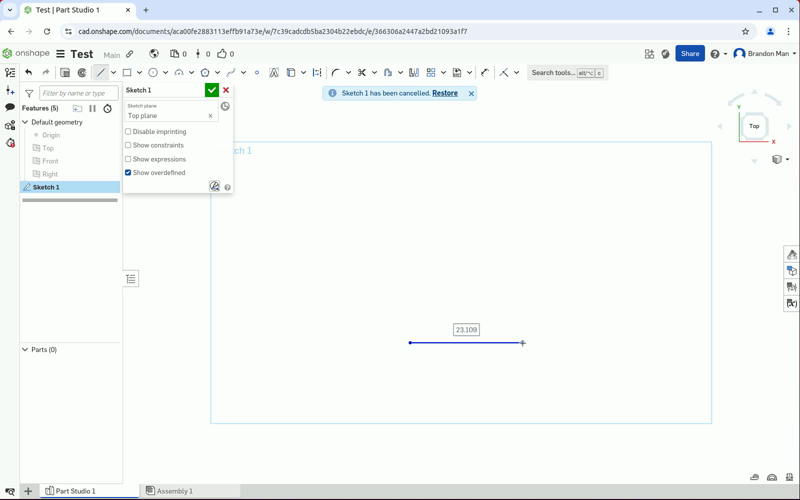
mouse_move(522, 230)
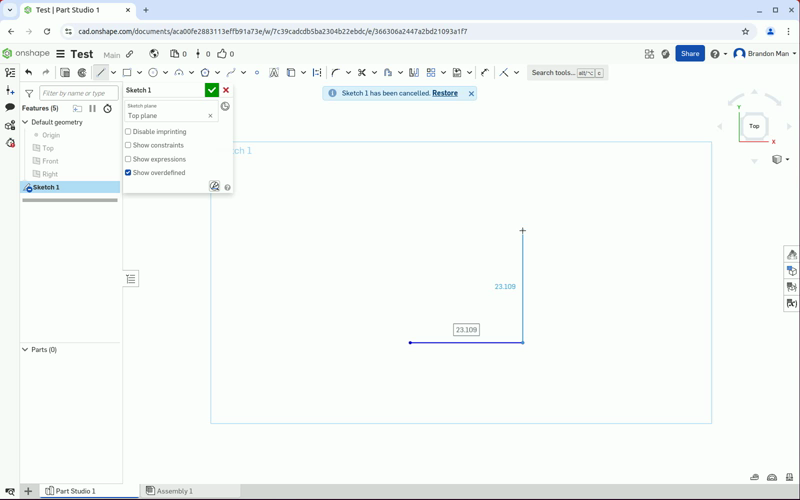
click(522, 230)
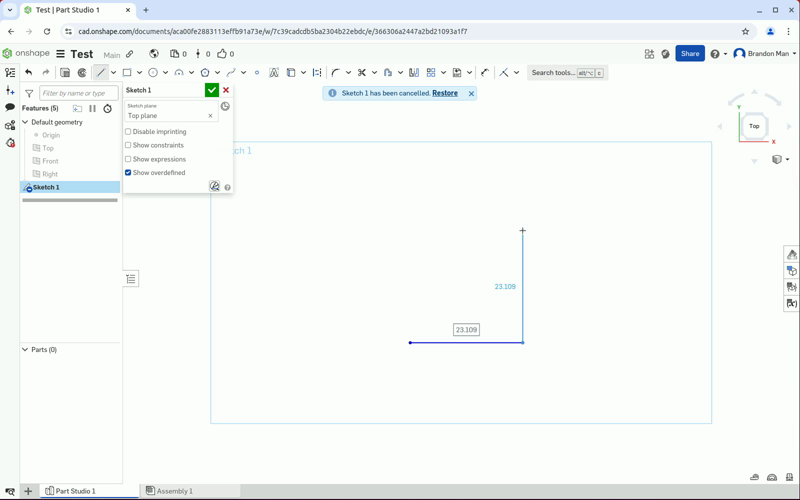
key_up(shift)
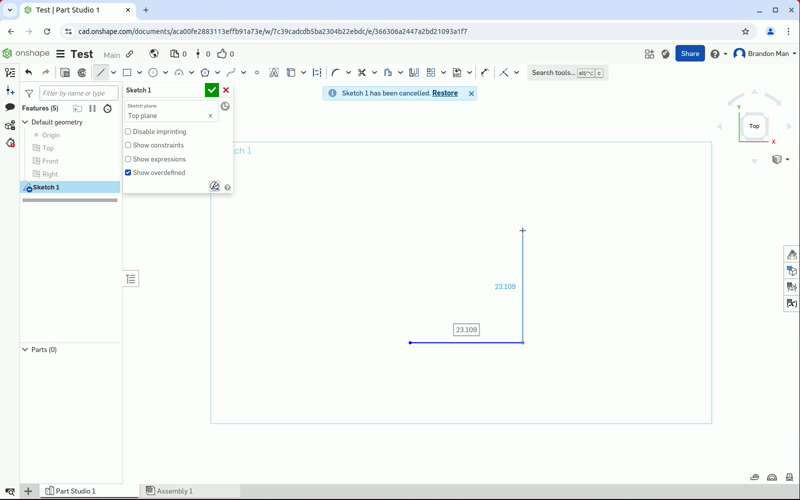
key_down(shift)
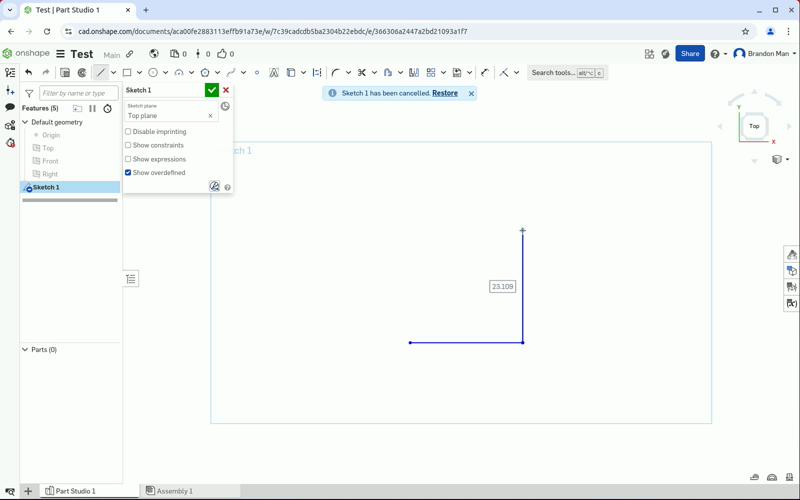
mouse_move(410, 230)
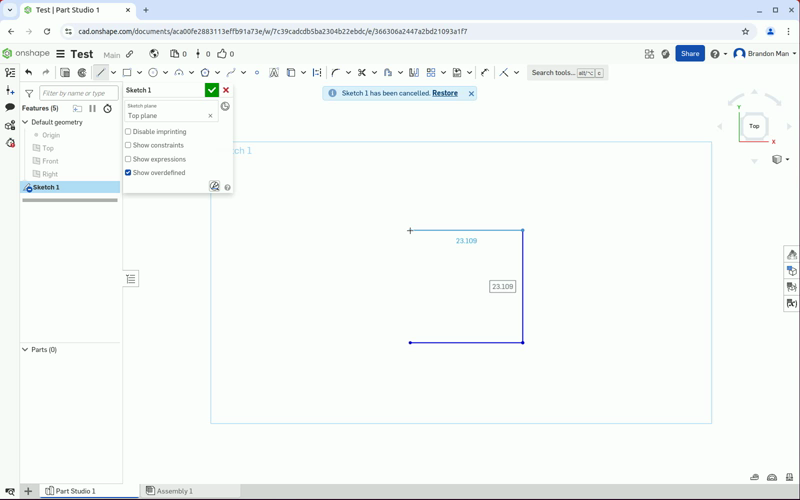
click(410, 230)
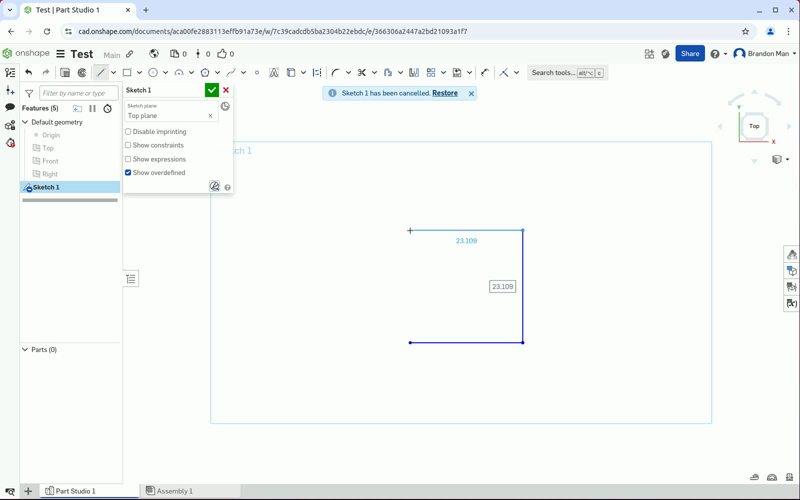
key_up(shift)
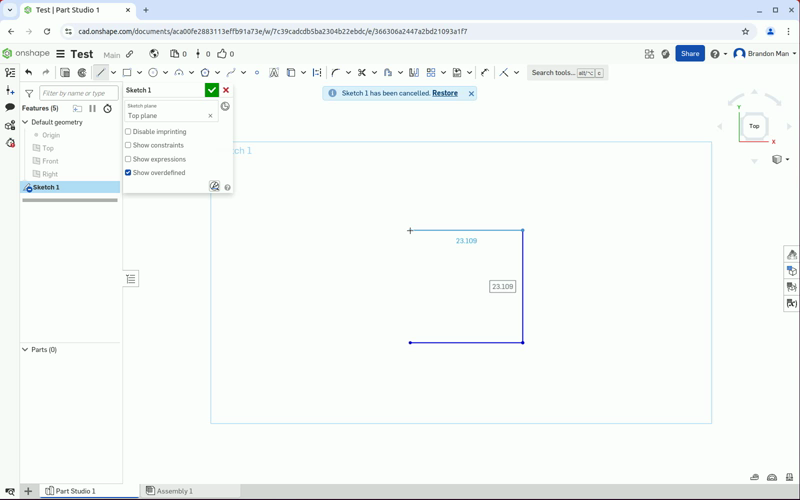
key_down(shift)
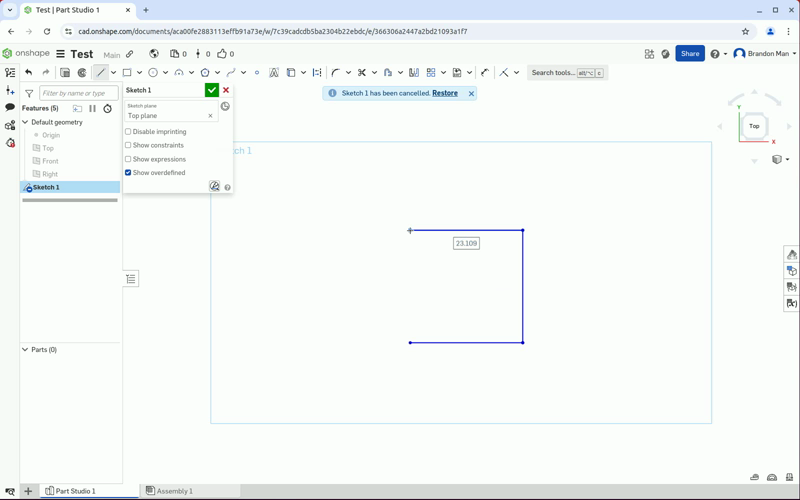
mouse_move(410, 342)
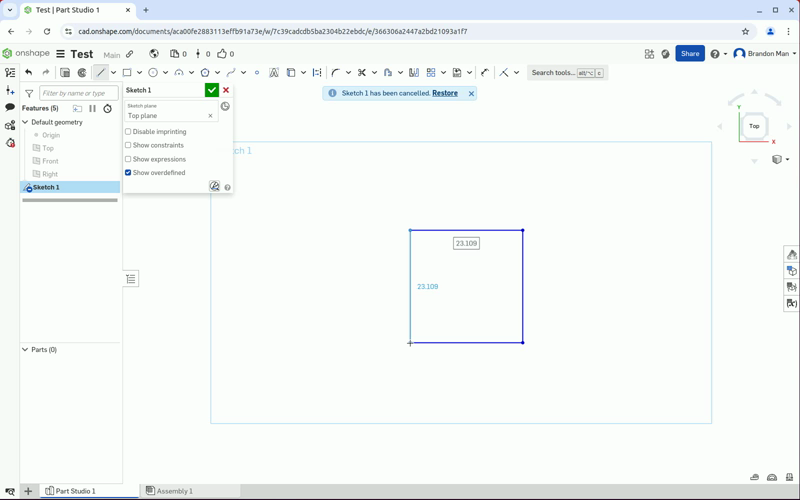
key_up(shift)
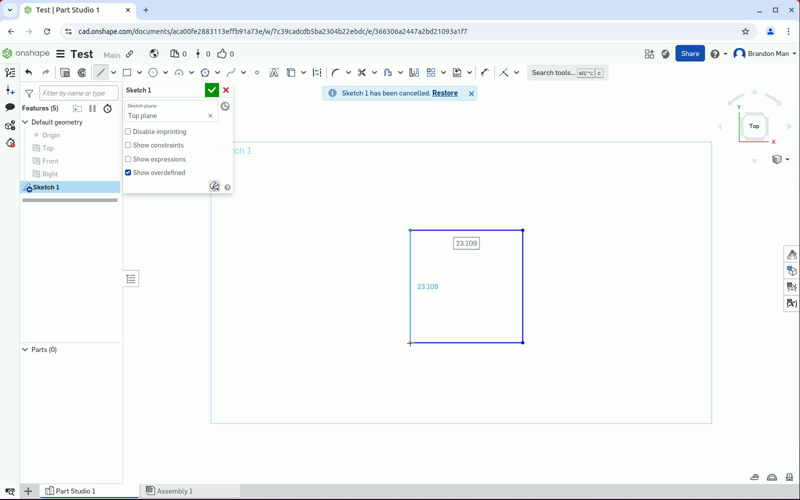
click(410, 342)
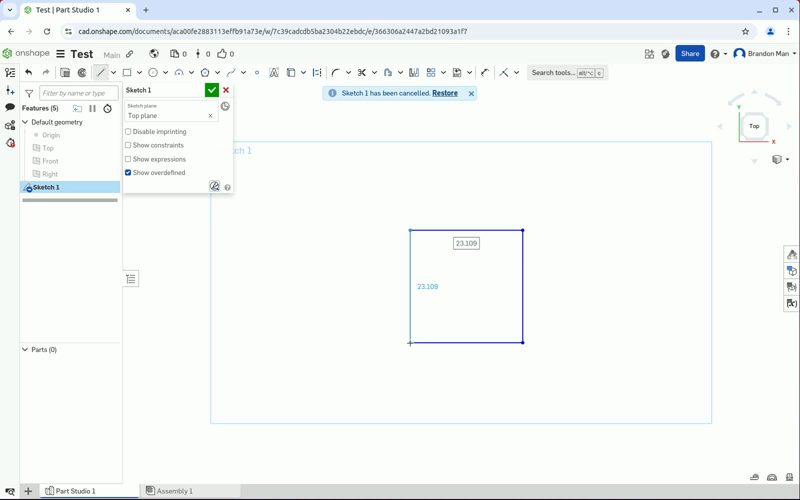
key(esc)
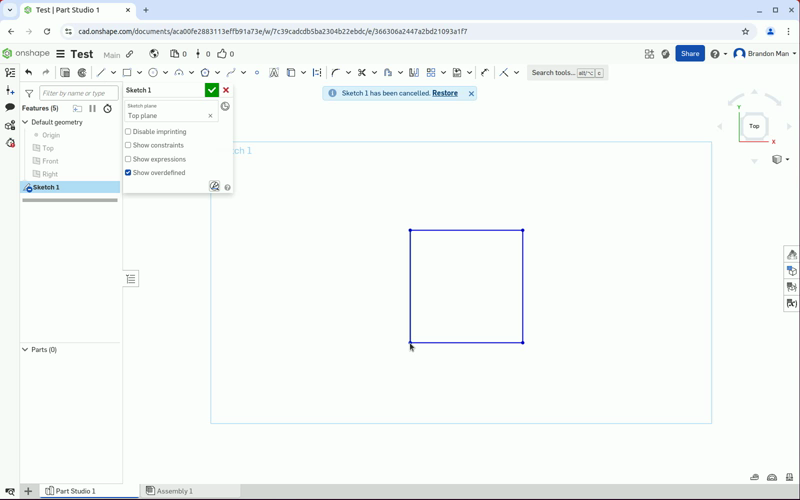
mouse_move(435, 328)
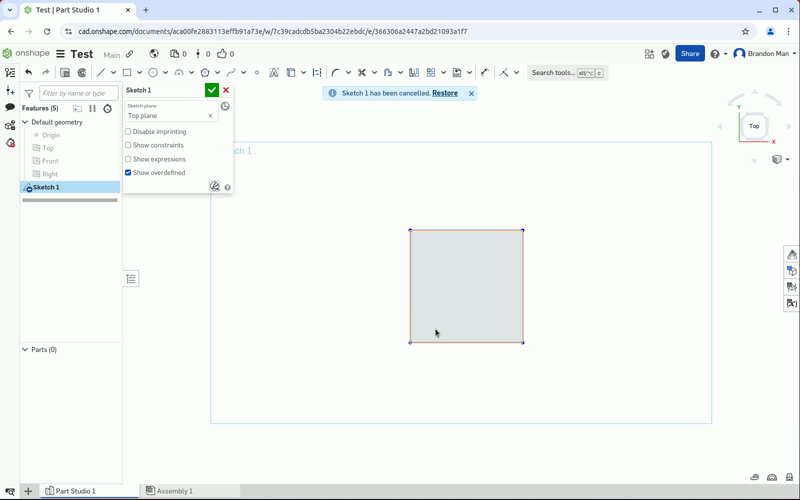
click(435, 328)
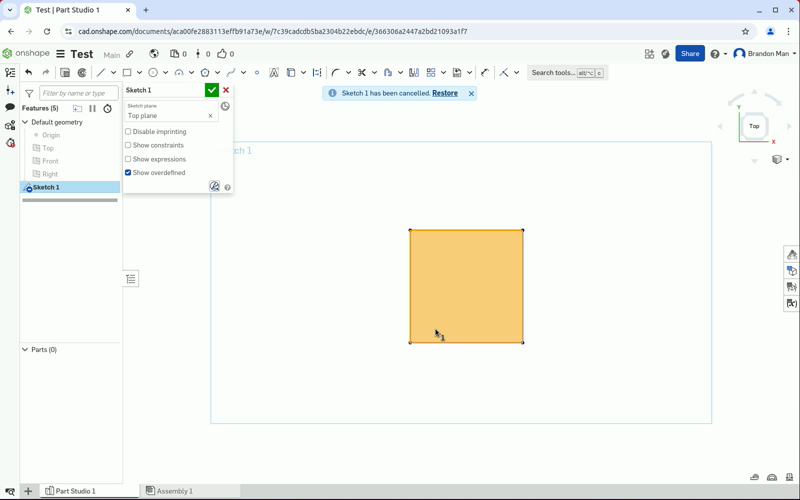
mouse_move(73, 352)
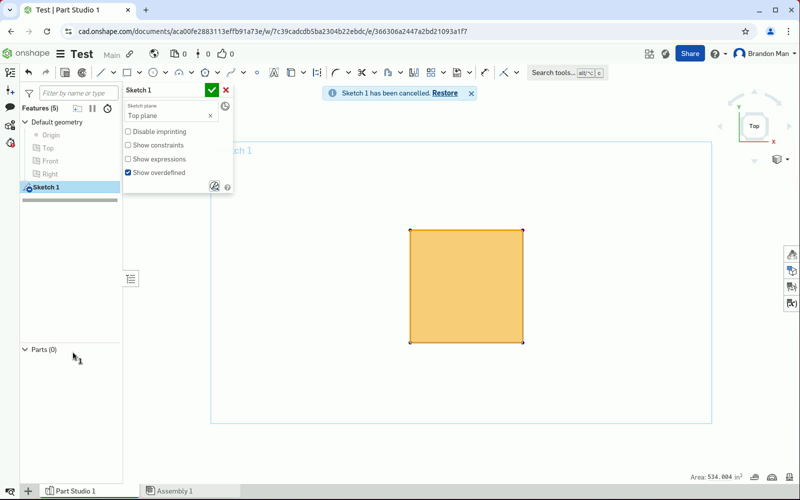
key(shift+y)
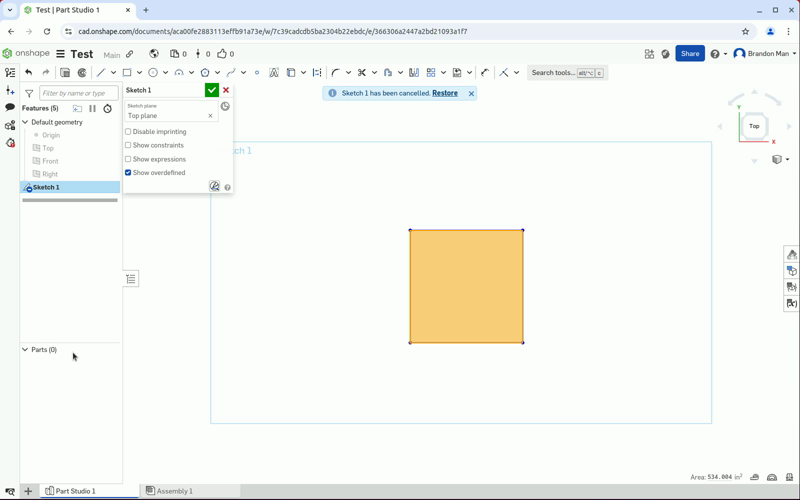
key(shift+e)
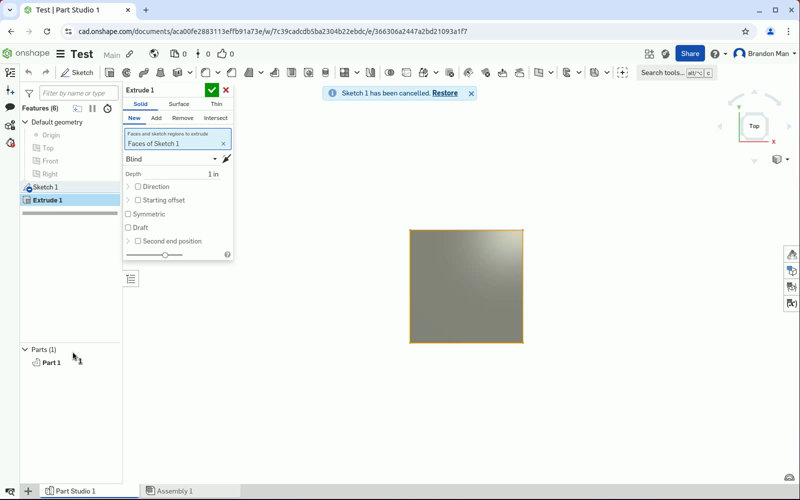
mouse_move(143, 106)
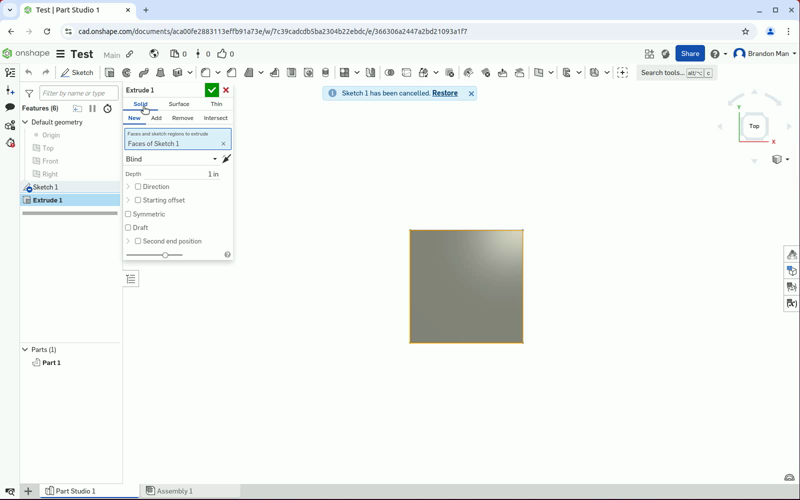
click(143, 106)
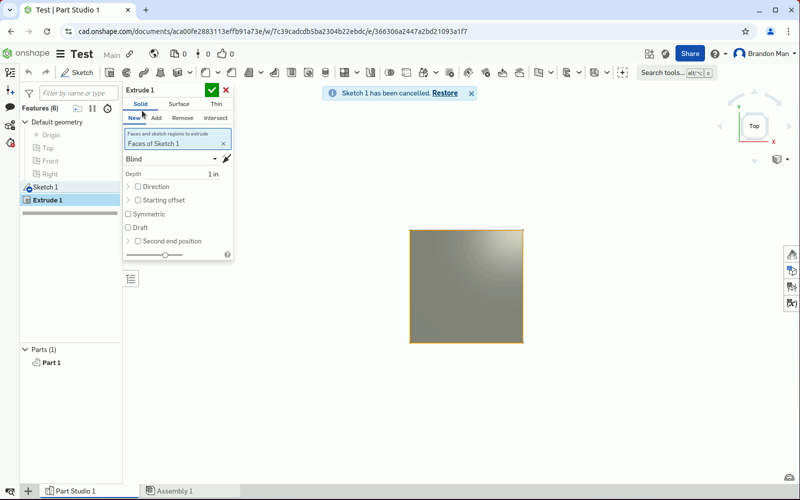
mouse_move(137, 120)
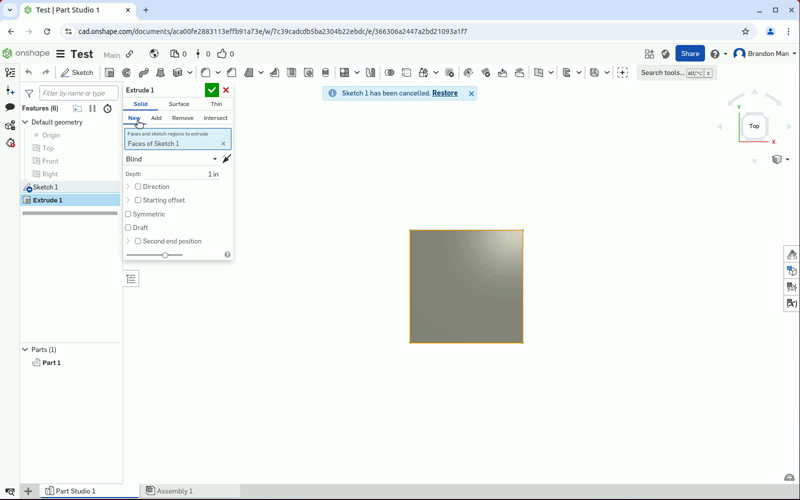
click(137, 120)
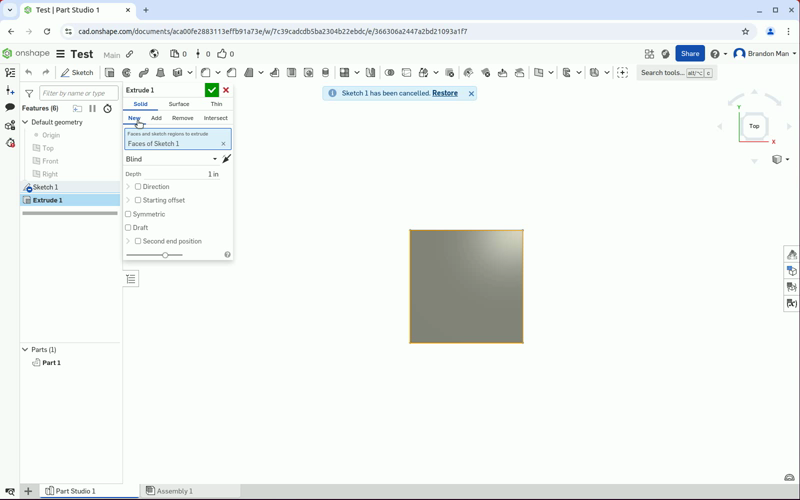
key(tab, 4)
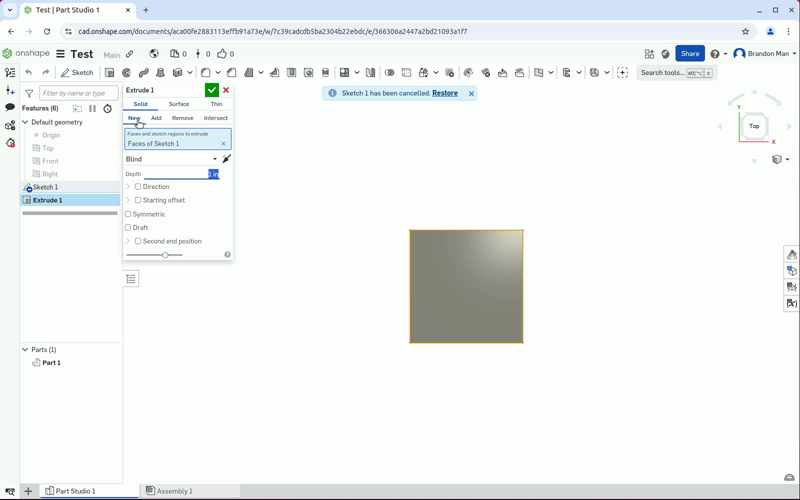
text(4.574)
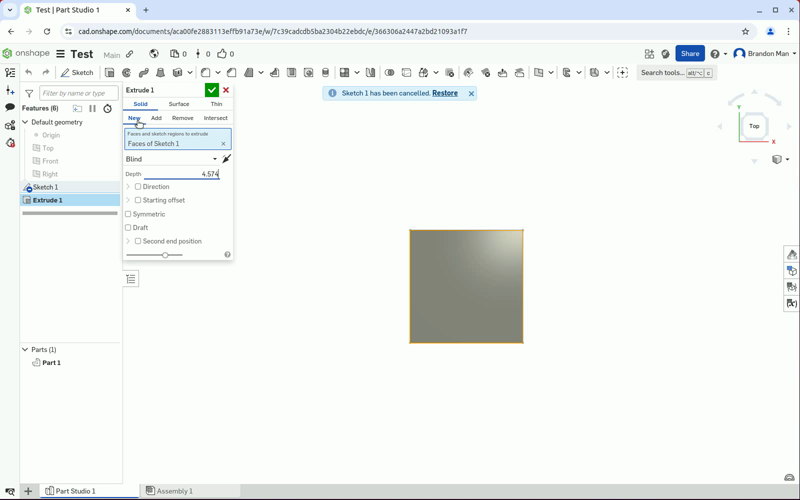
key(enter)
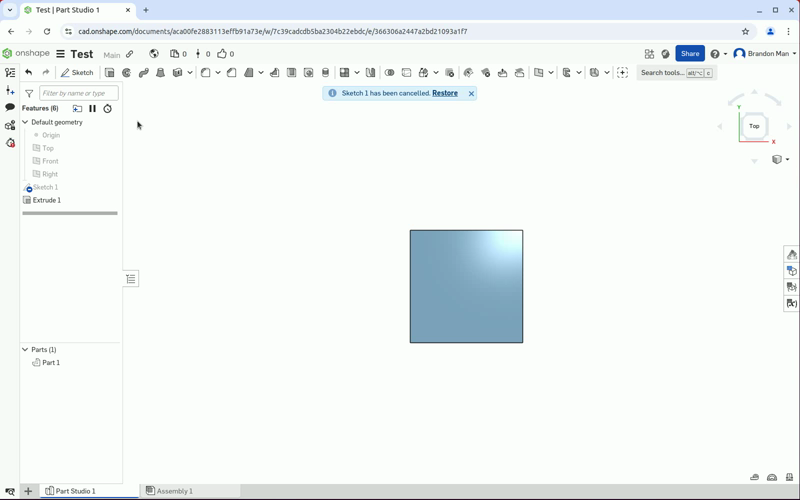
key(shift+h)
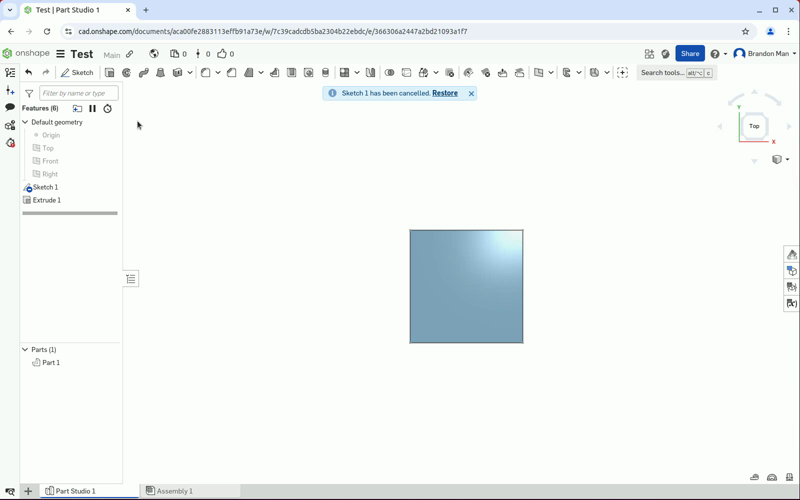
key(shift+h)
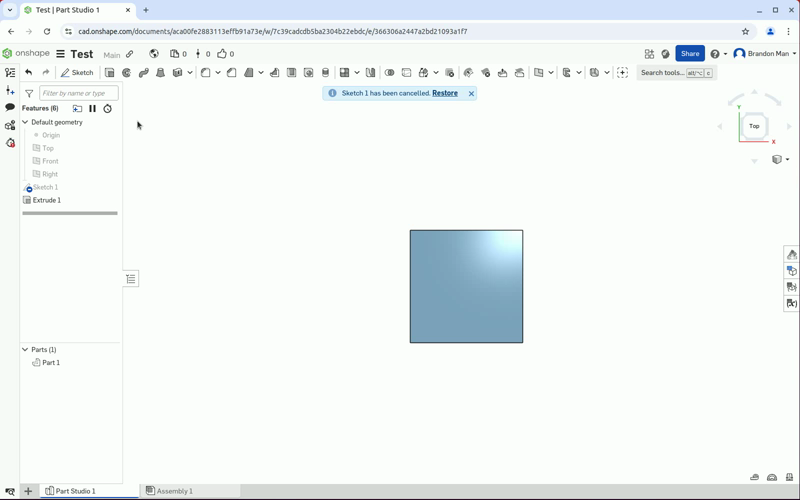
mouse_move(73, 189)
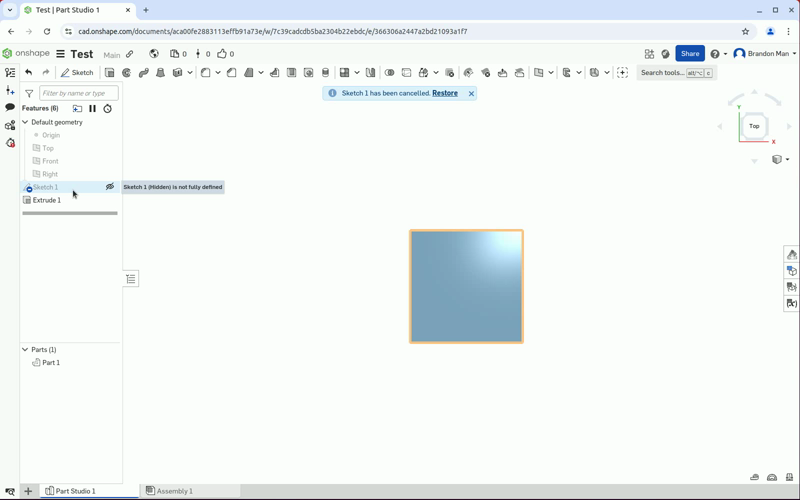
click(73, 189)
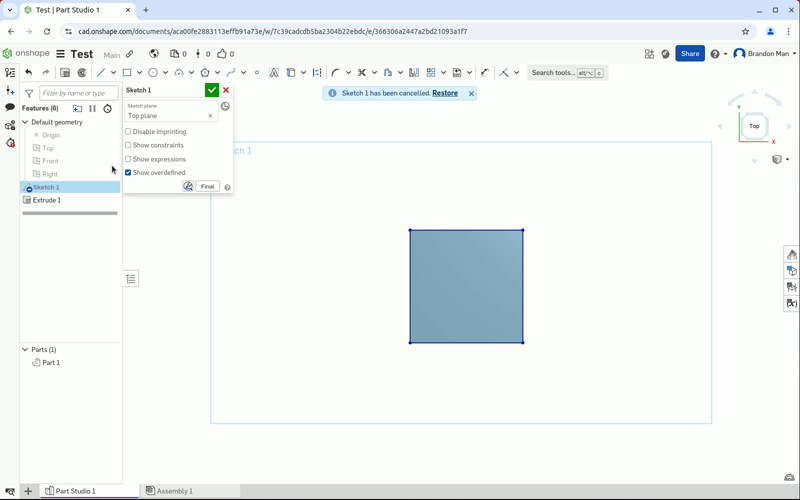
mouse_move(229, 92)
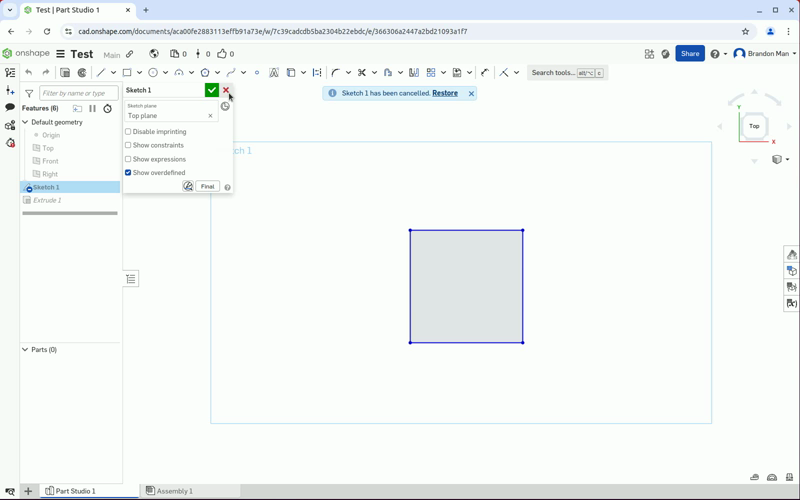
click(229, 92)
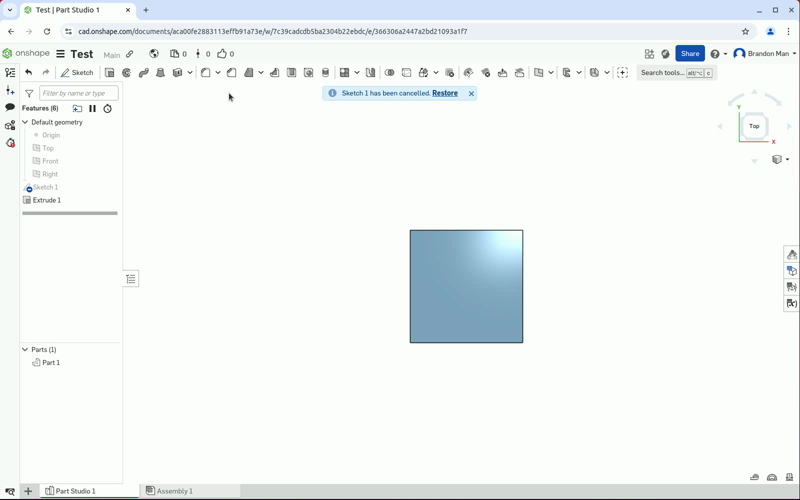
mouse_move(541, 75)
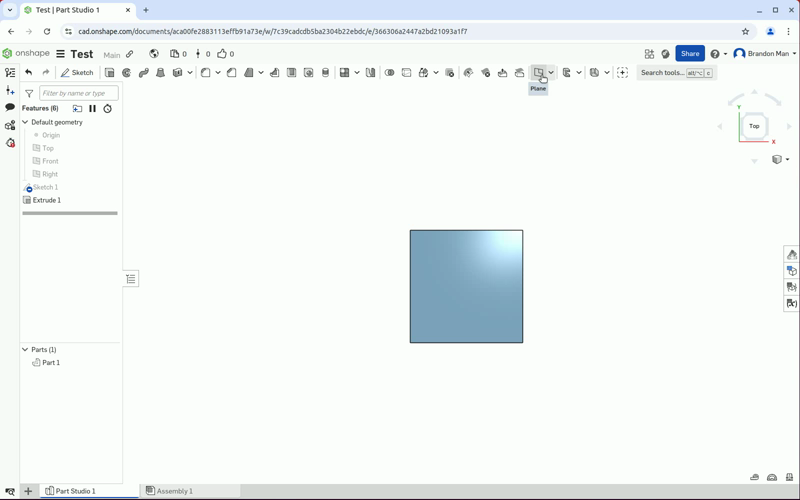
click(541, 75)
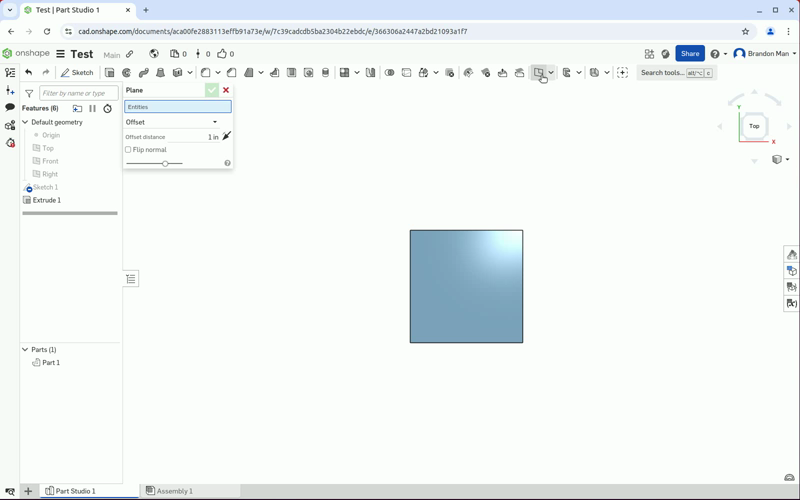
mouse_move(73, 150)
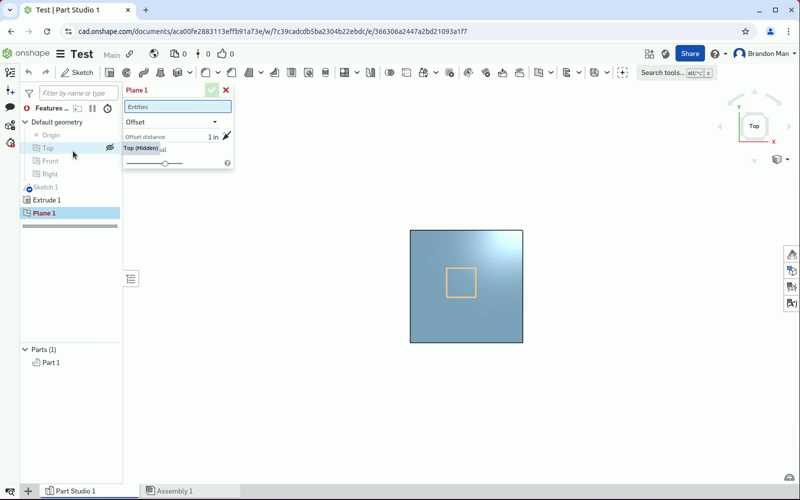
click(73, 150)
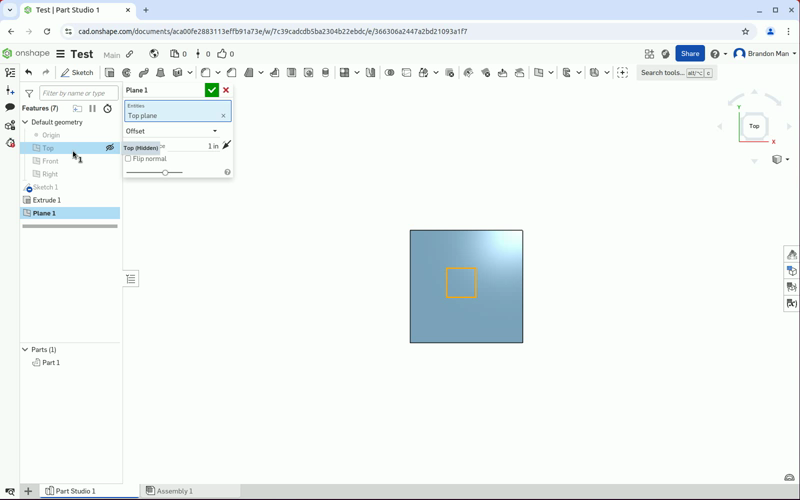
key(tab, 2)
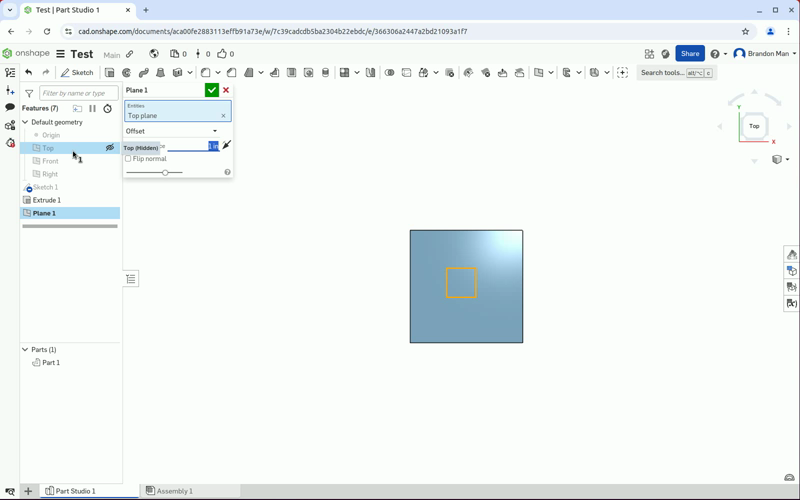
text(4.56)
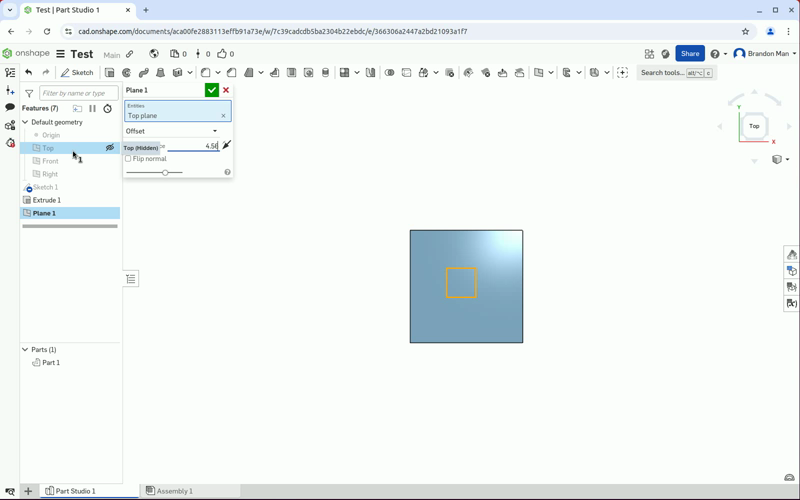
key(enter, 2)
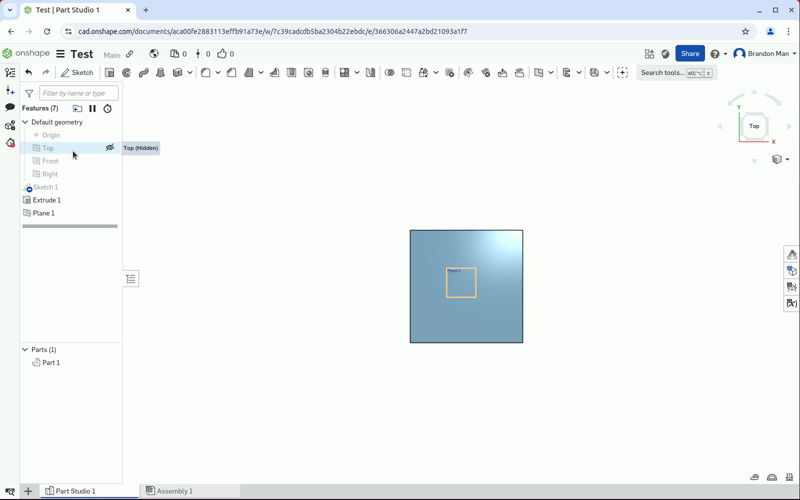
key(shift+s)
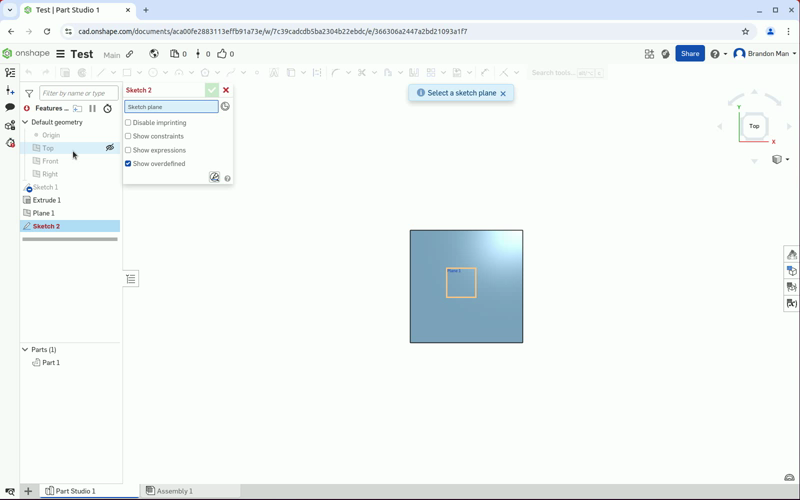
mouse_move(73, 215)
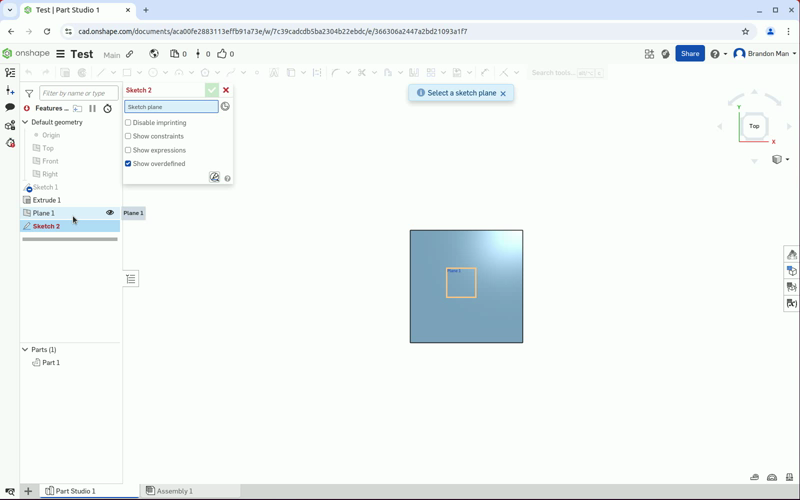
click(73, 215)
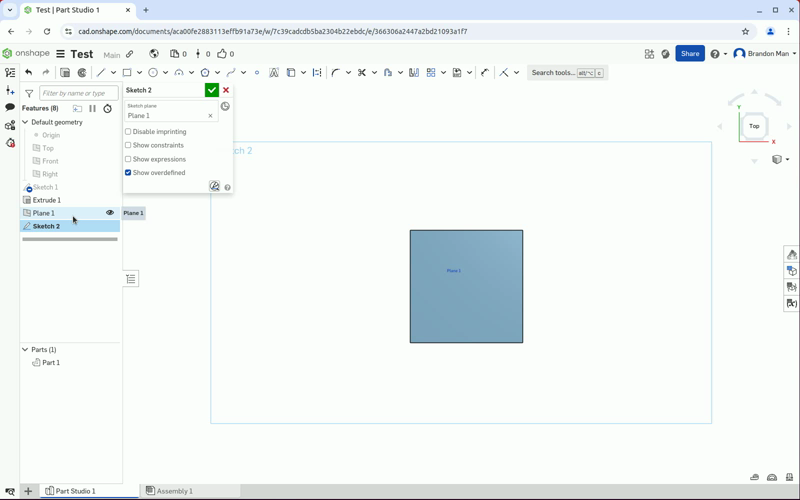
mouse_move(73, 352)
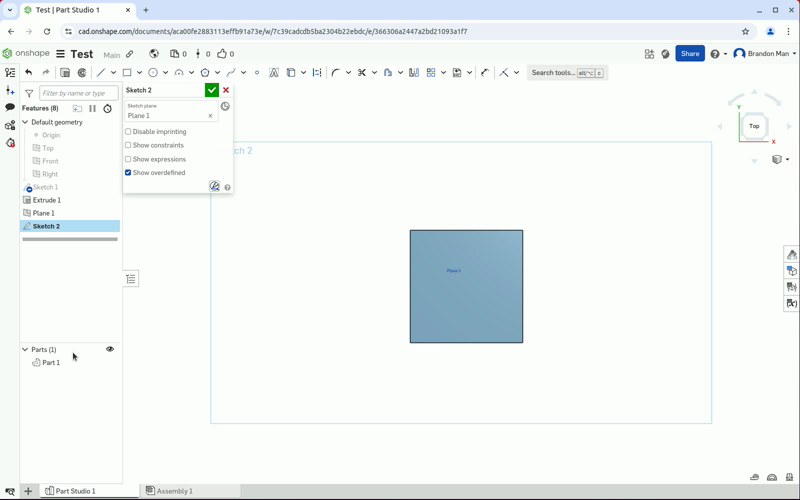
key(y)
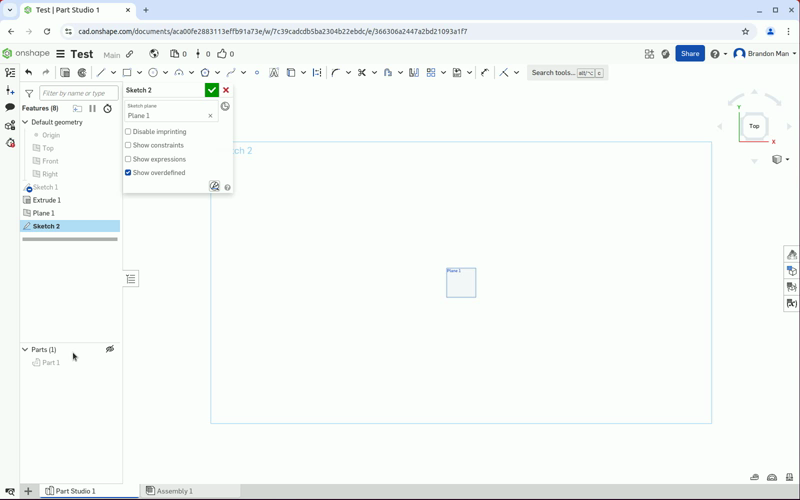
key(l)
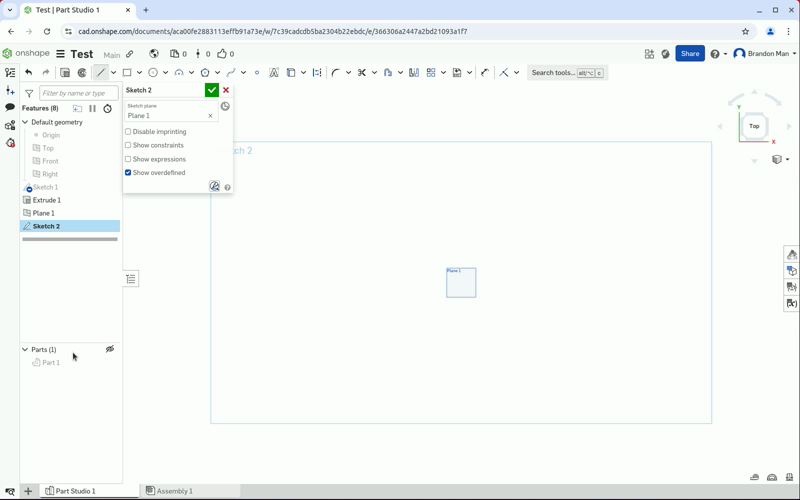
key_down(shift)
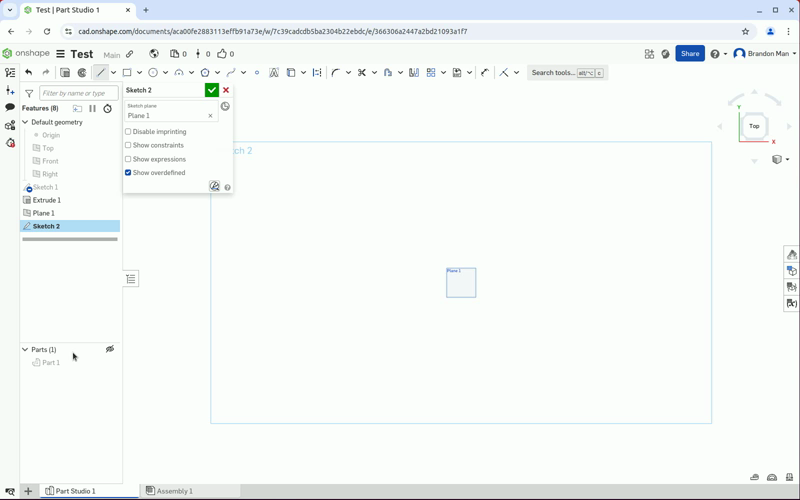
mouse_move(410, 342)
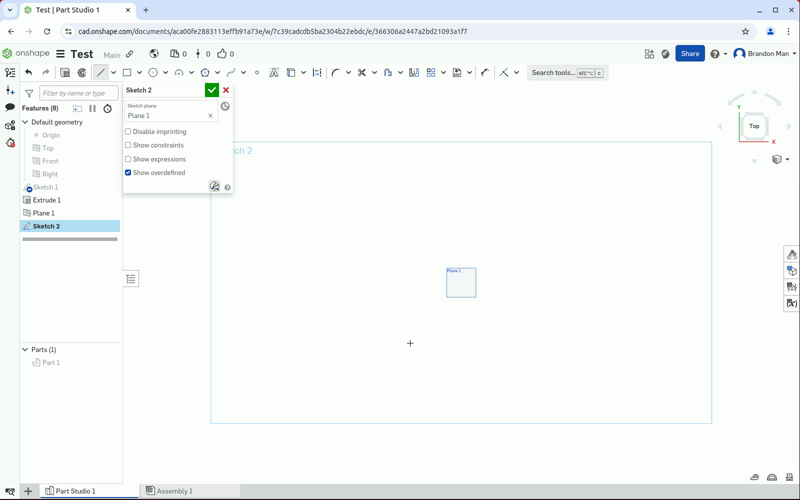
click(410, 342)
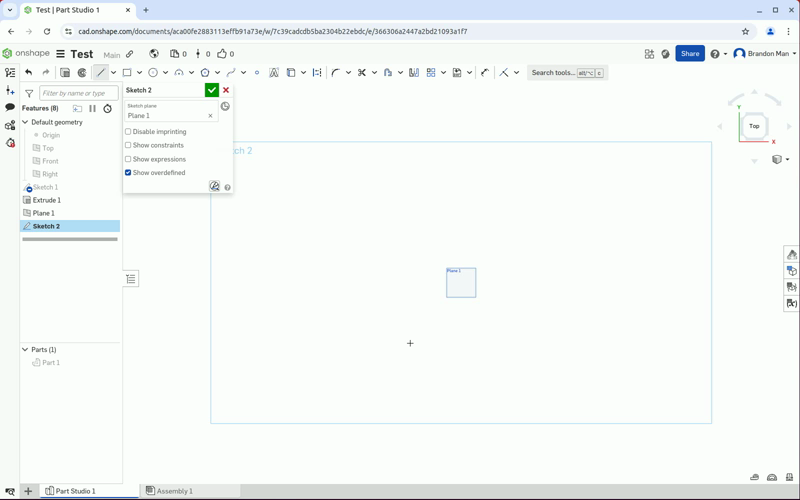
key_up(shift)
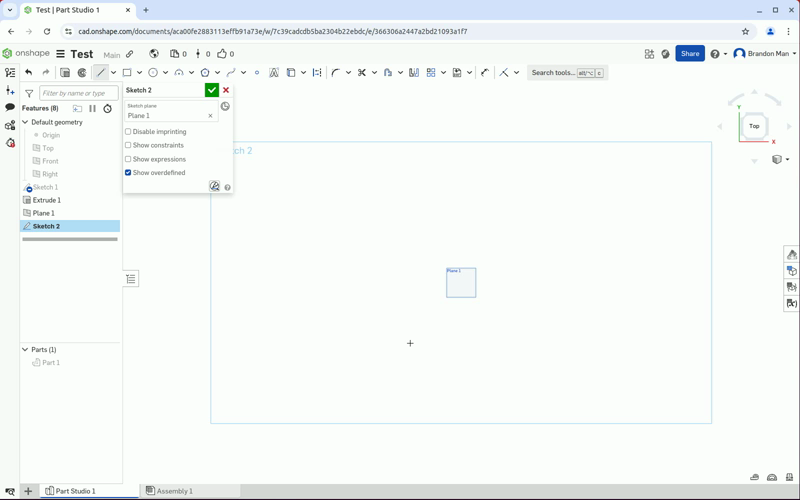
key_down(shift)
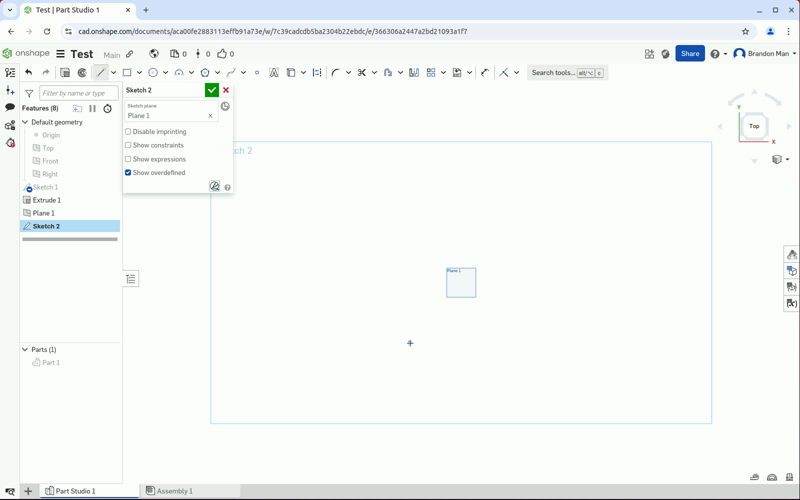
mouse_move(440, 342)
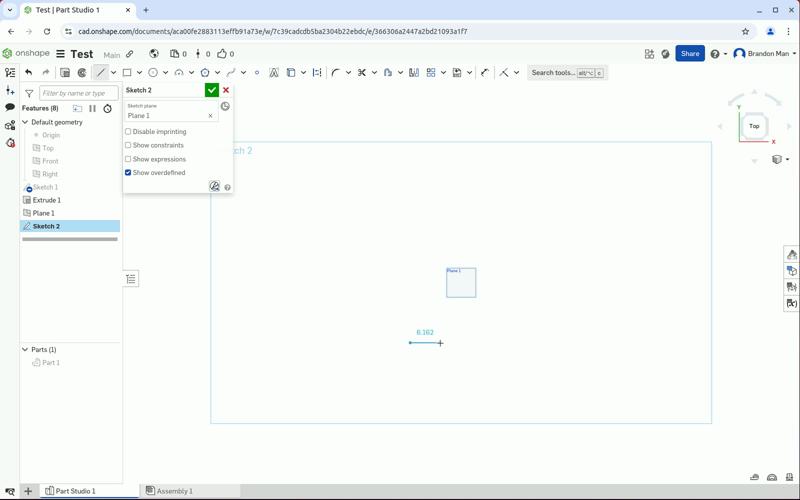
mouse_move(432, 342)
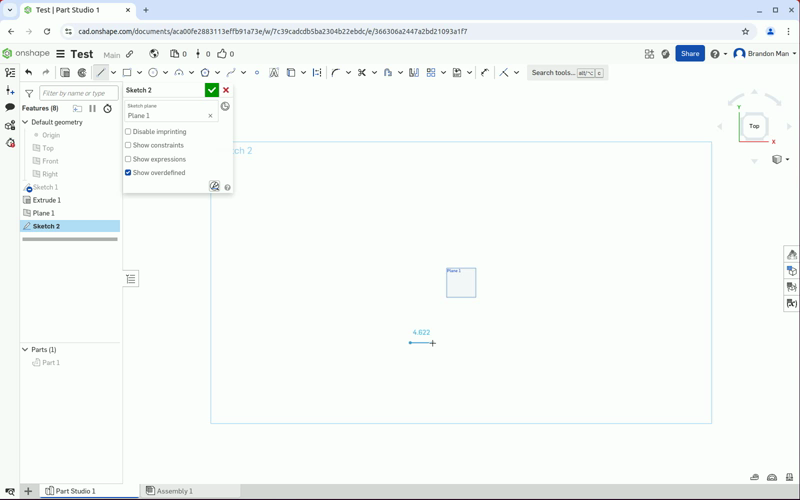
click(432, 342)
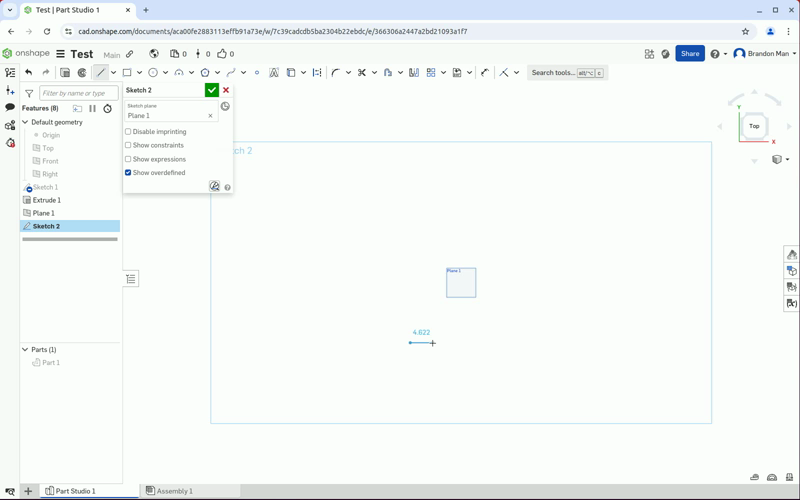
key_up(shift)
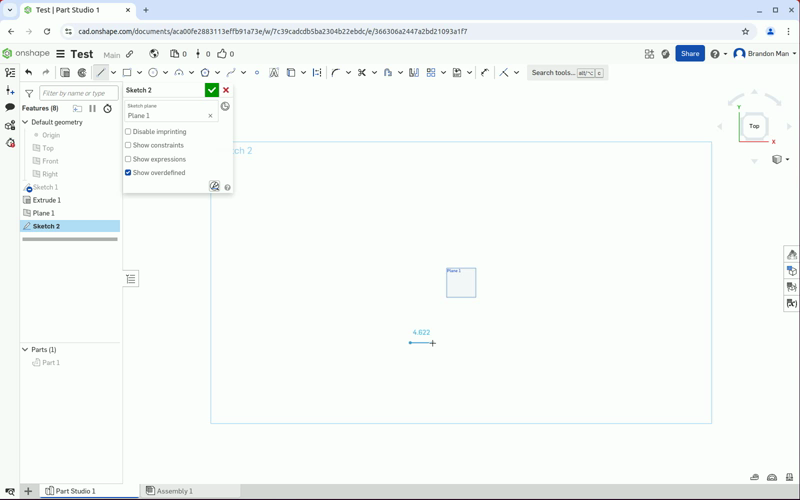
key_down(shift)
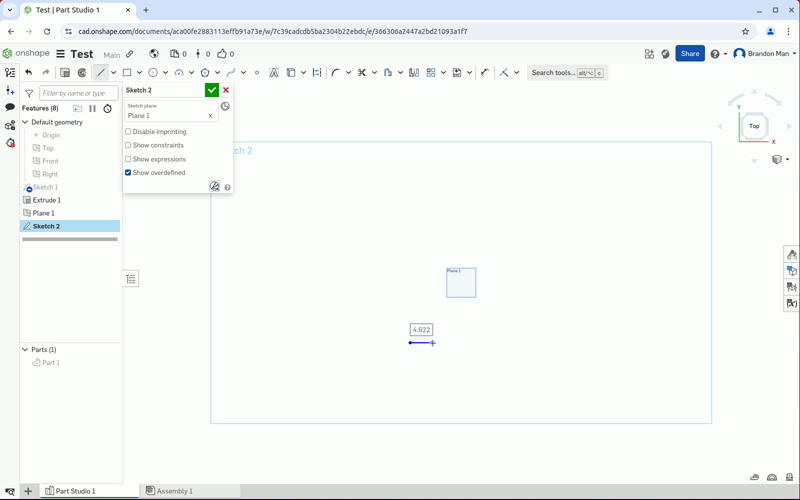
mouse_move(432, 230)
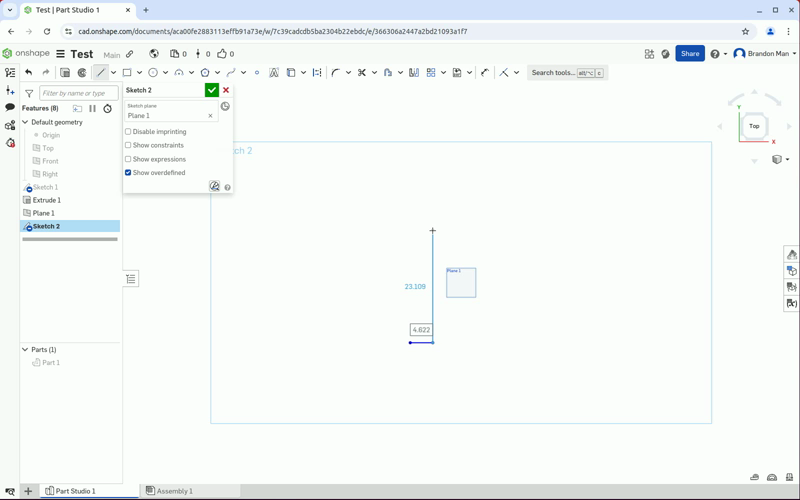
click(432, 230)
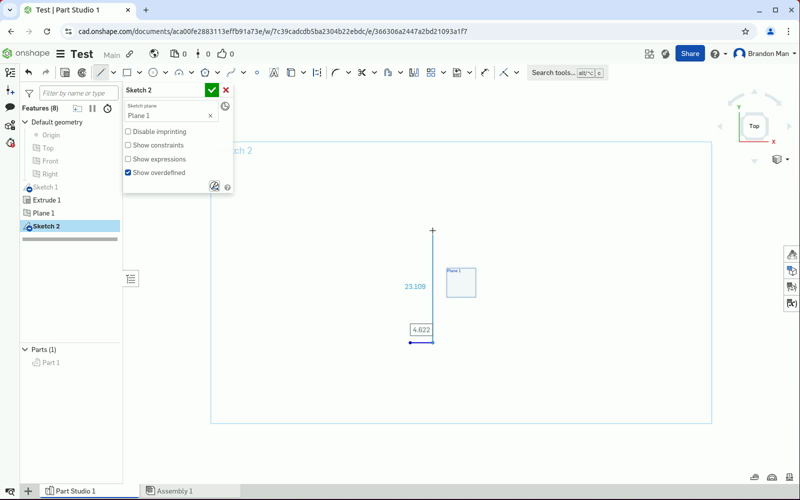
key_up(shift)
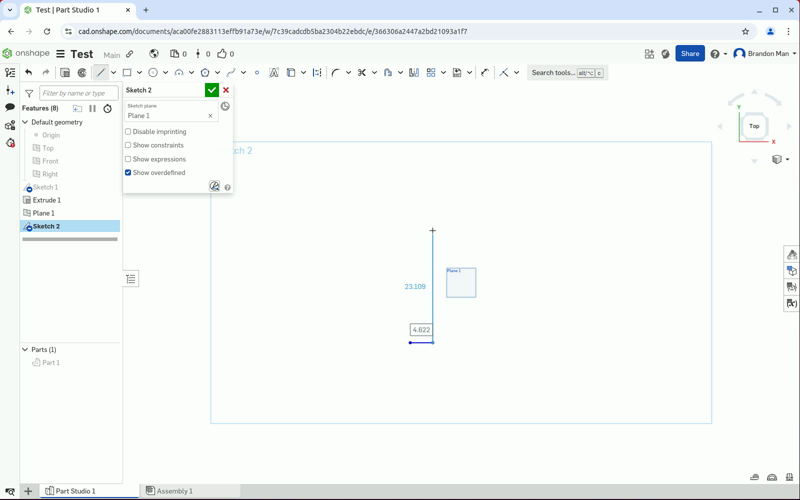
key_down(shift)
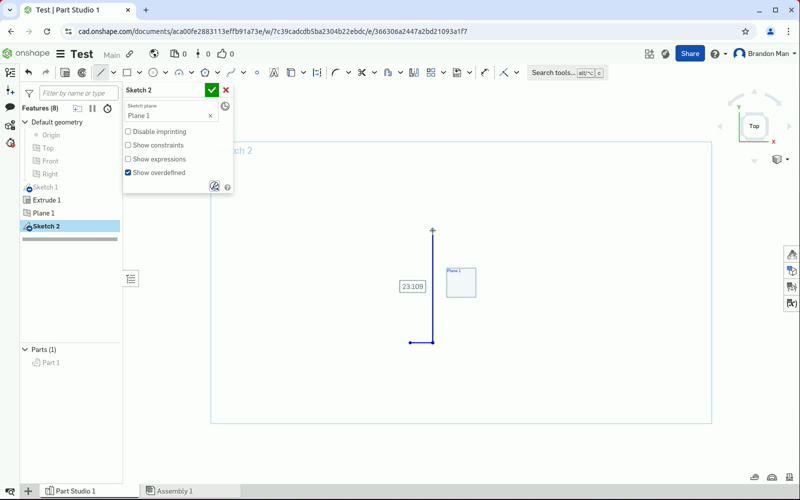
mouse_move(462, 230)
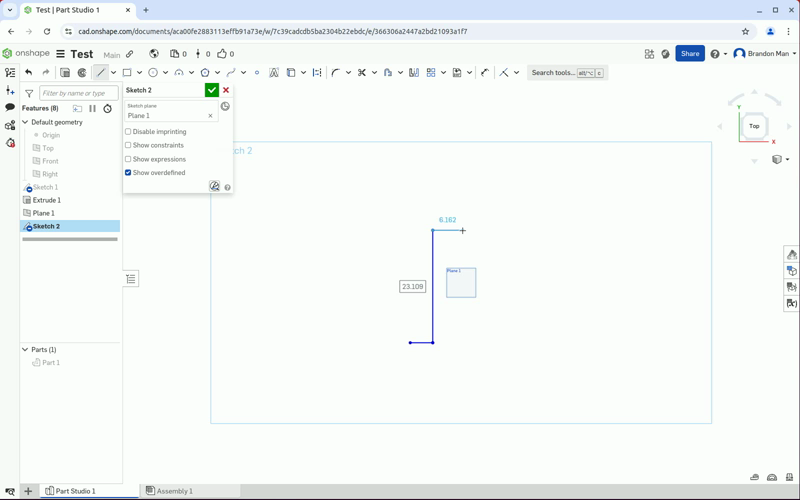
mouse_move(410, 230)
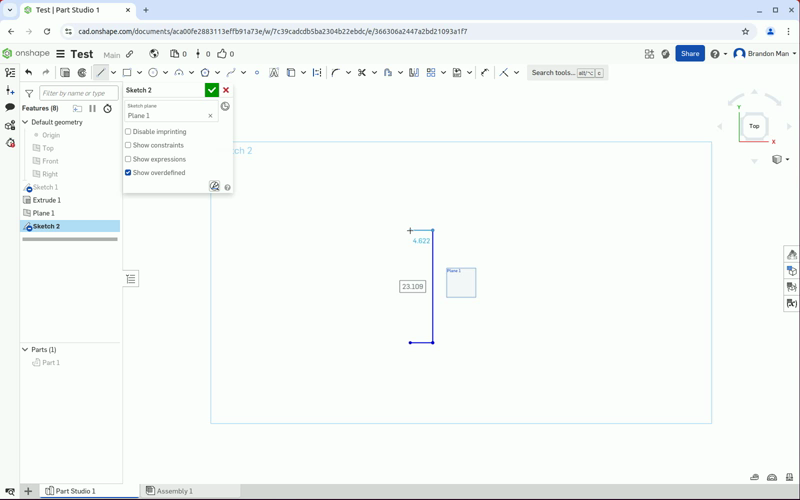
click(410, 230)
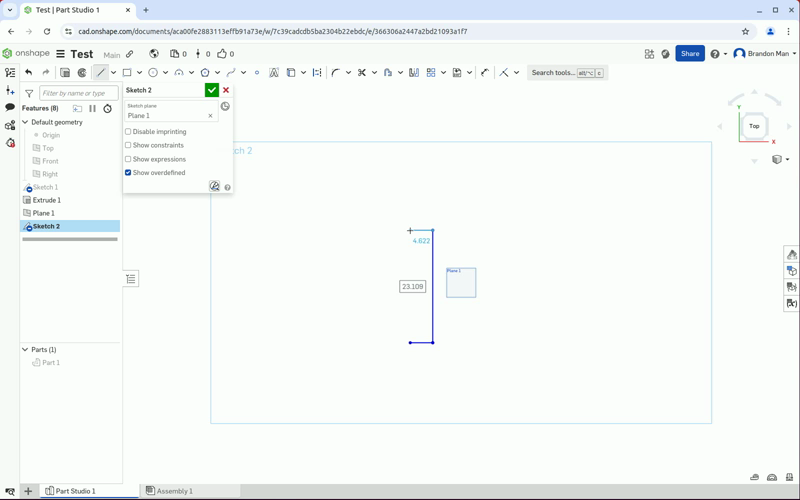
key_up(shift)
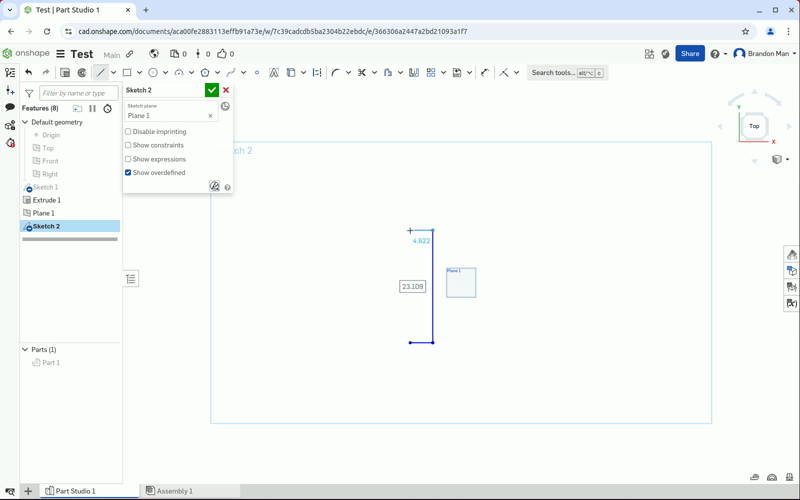
key_down(shift)
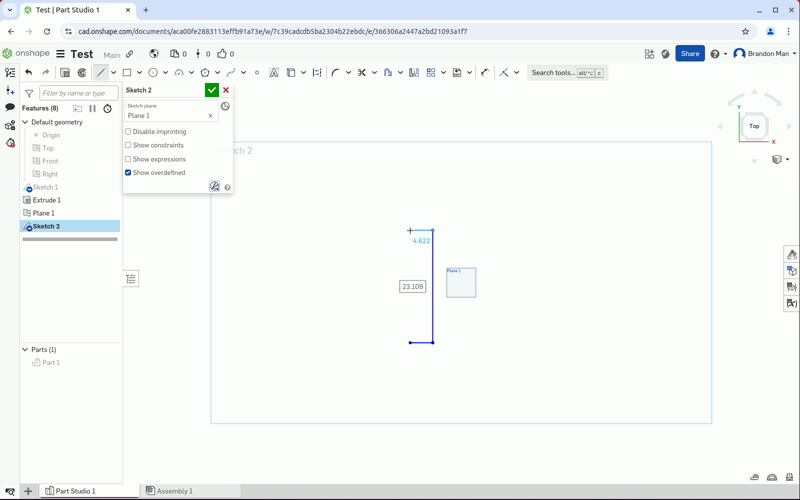
mouse_move(410, 342)
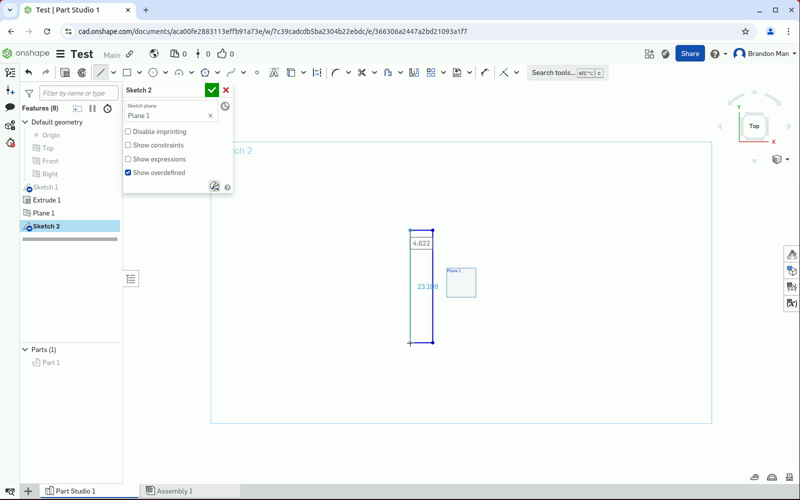
key_up(shift)
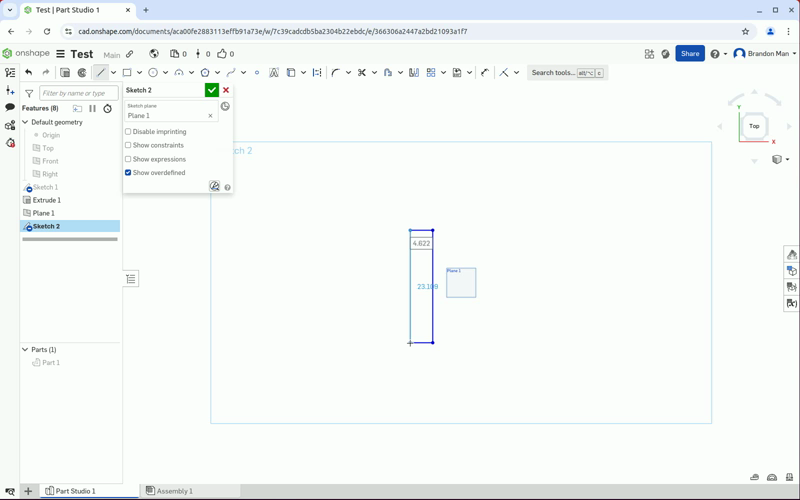
click(410, 342)
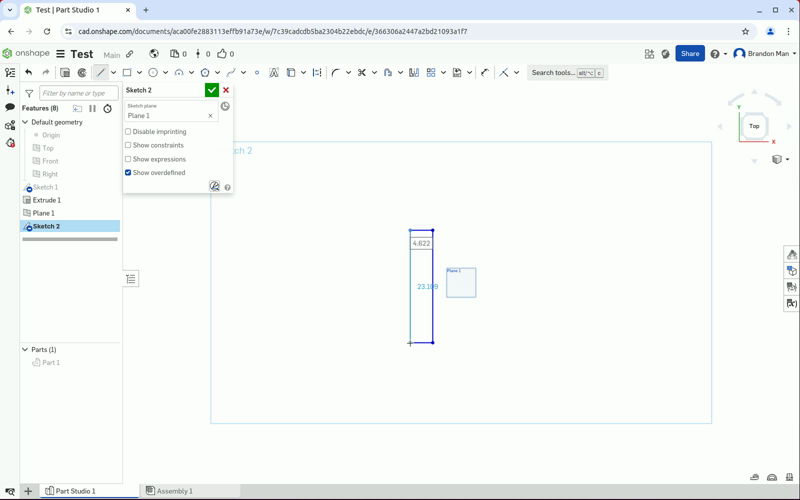
key(esc)
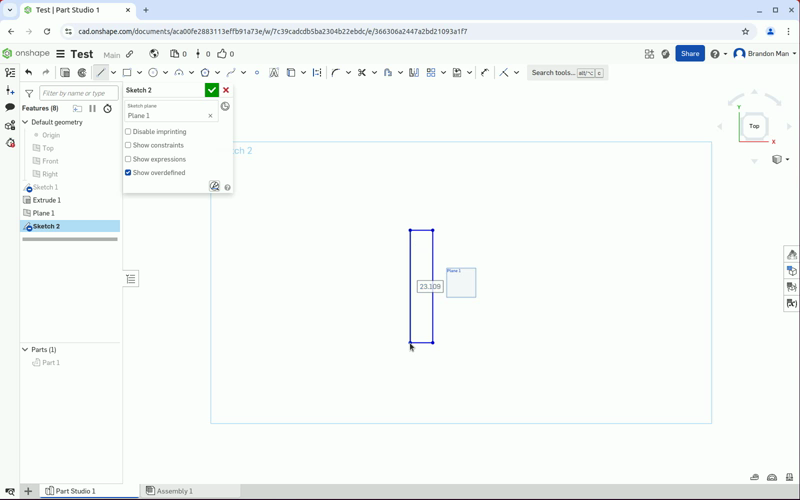
mouse_move(418, 277)
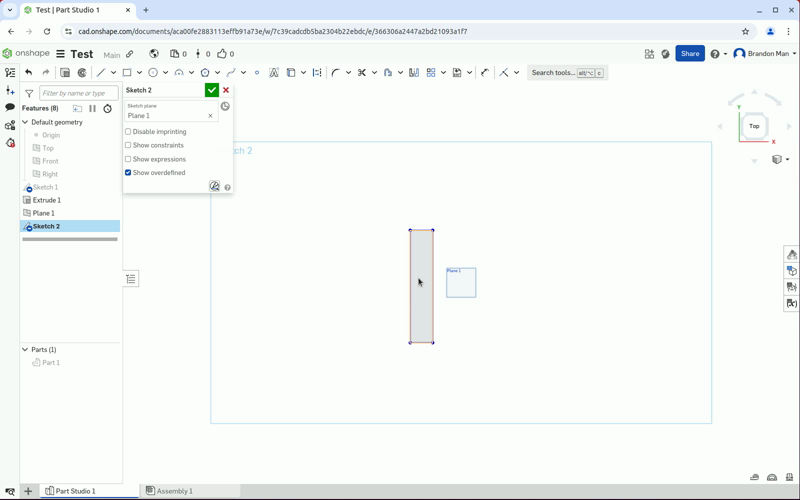
click(418, 277)
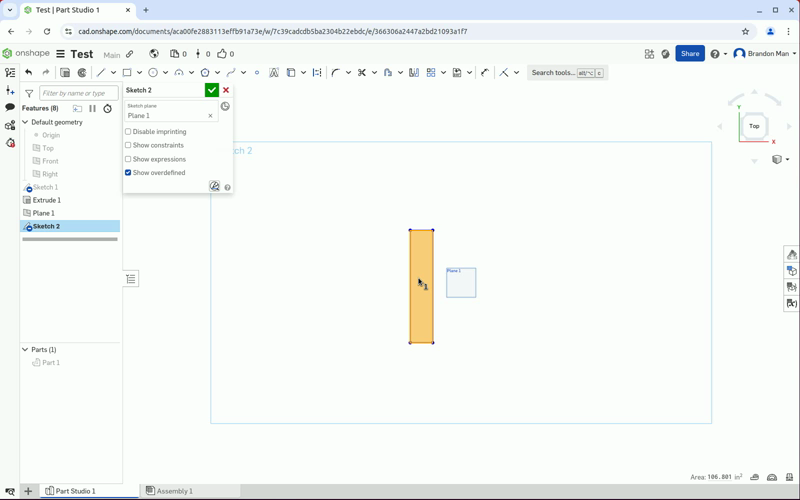
mouse_move(73, 352)
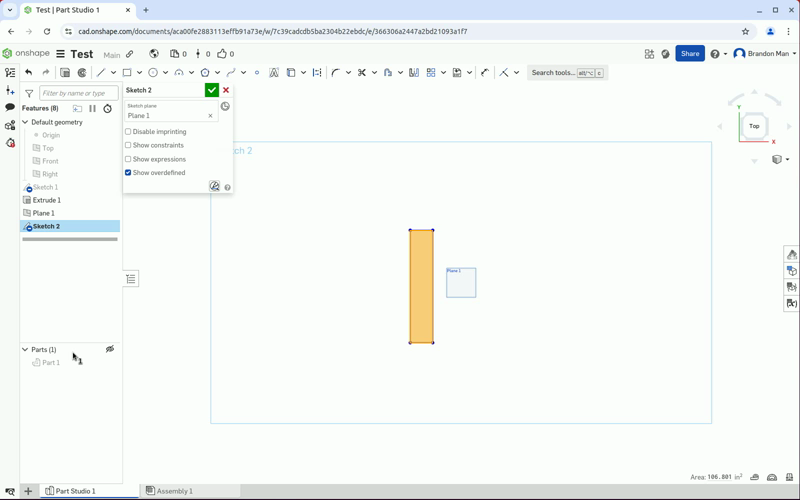
key(shift+y)
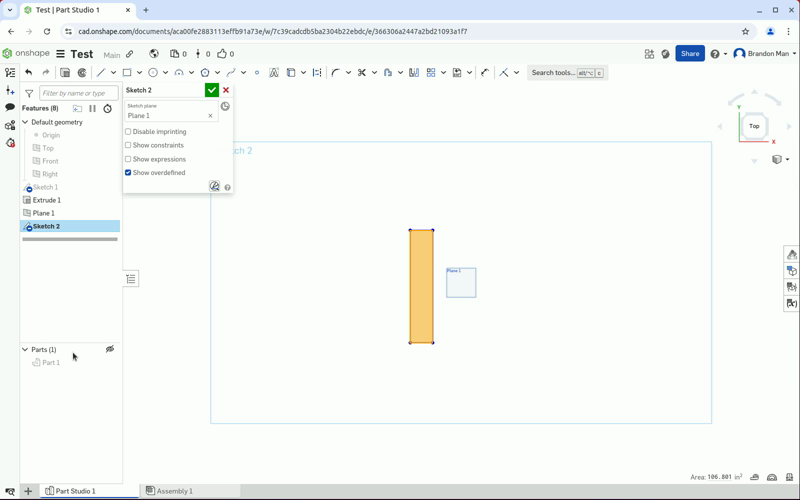
key(shift+e)
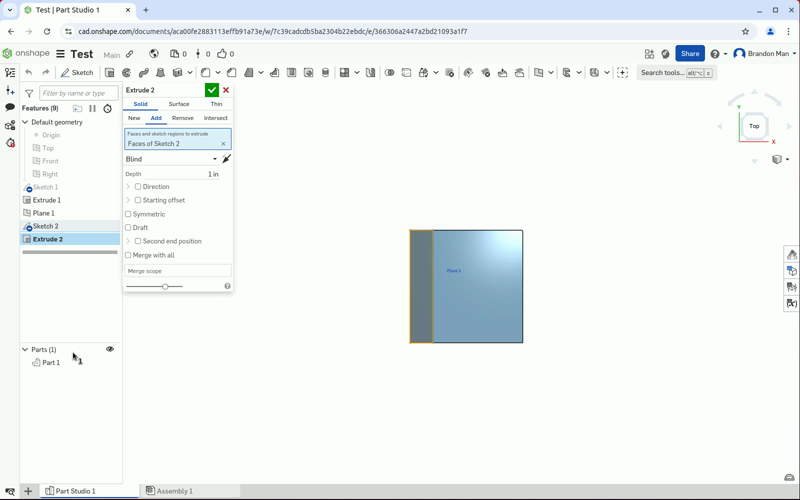
mouse_move(143, 106)
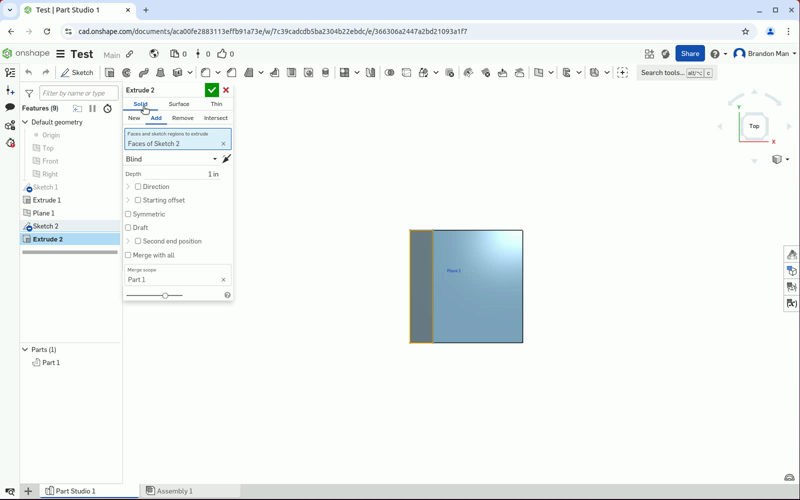
click(143, 106)
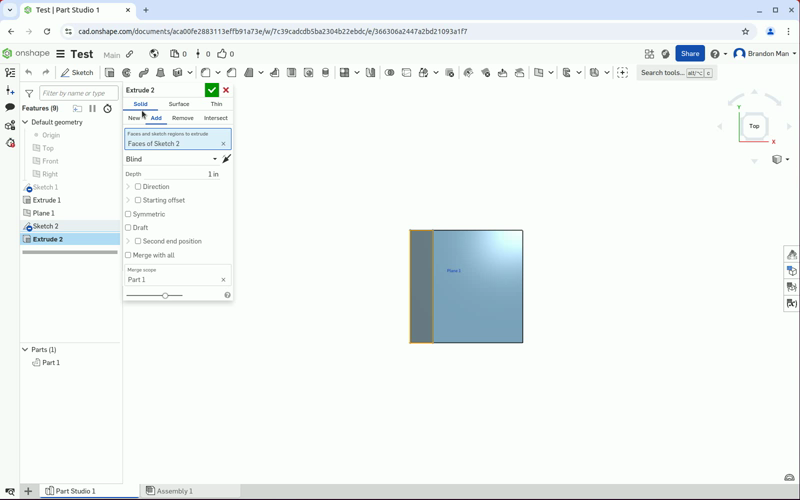
mouse_move(137, 120)
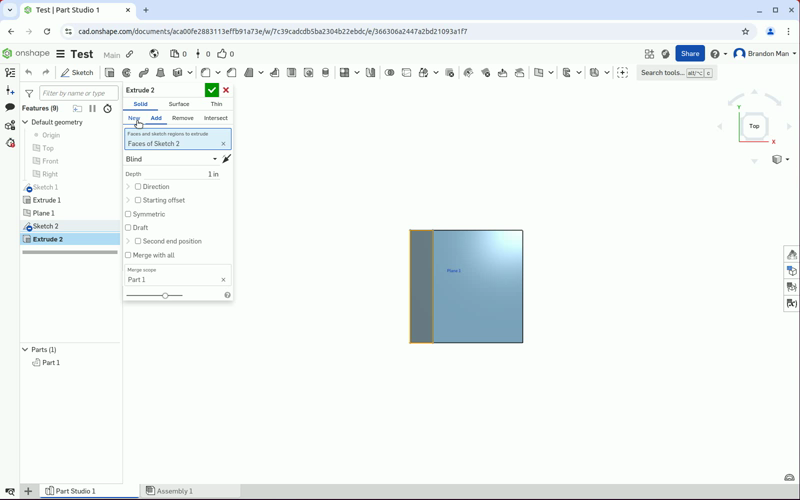
click(137, 120)
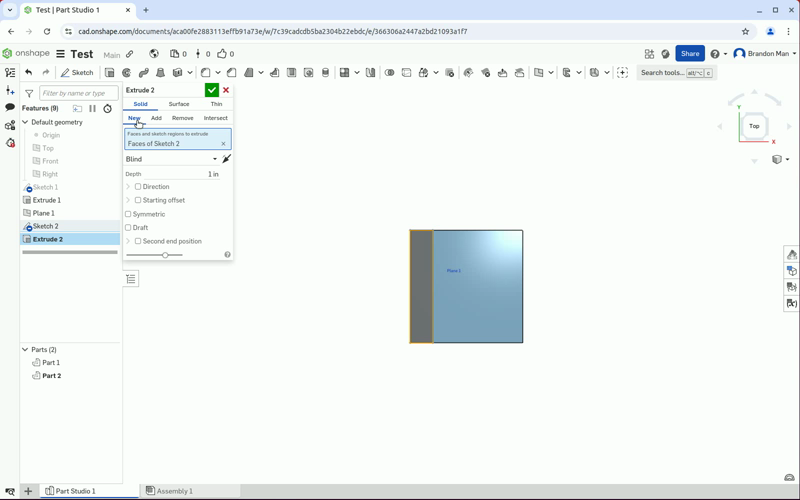
key(tab, 4)
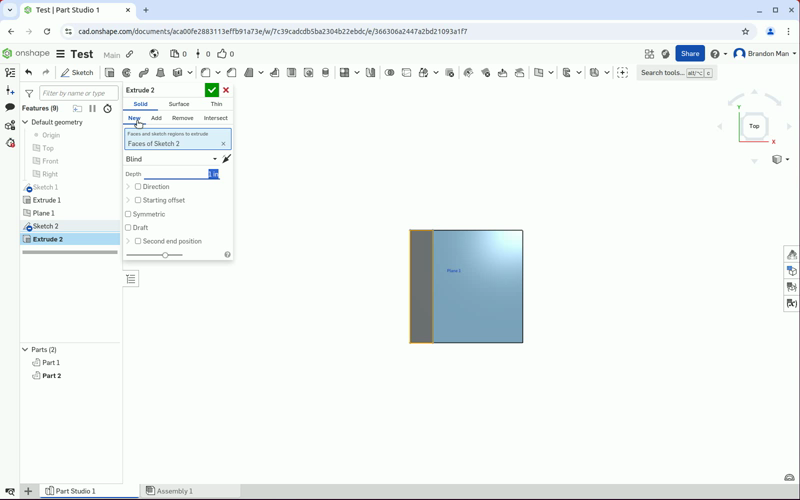
text(18.535)
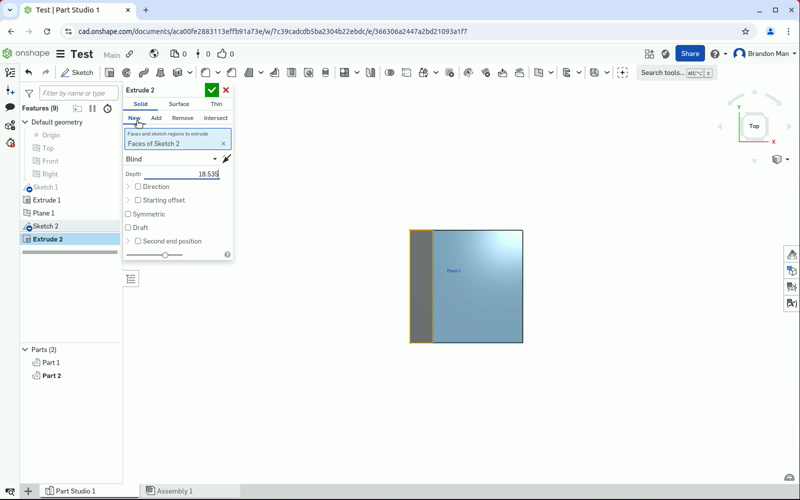
key(enter)
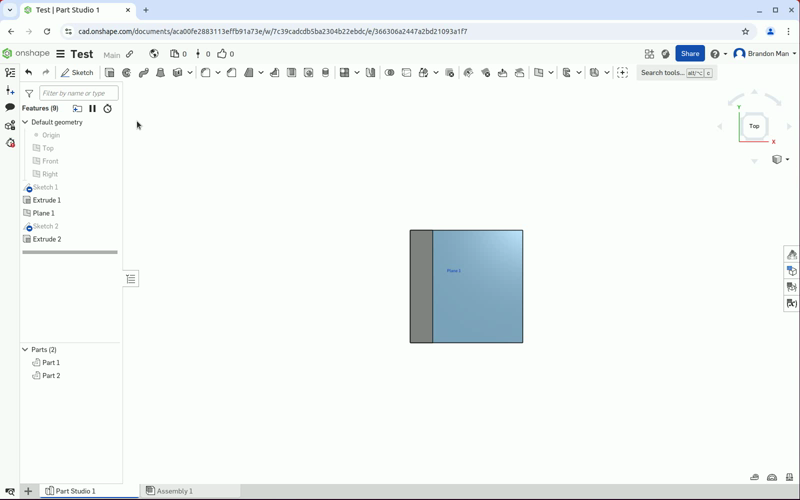
key(shift+h)
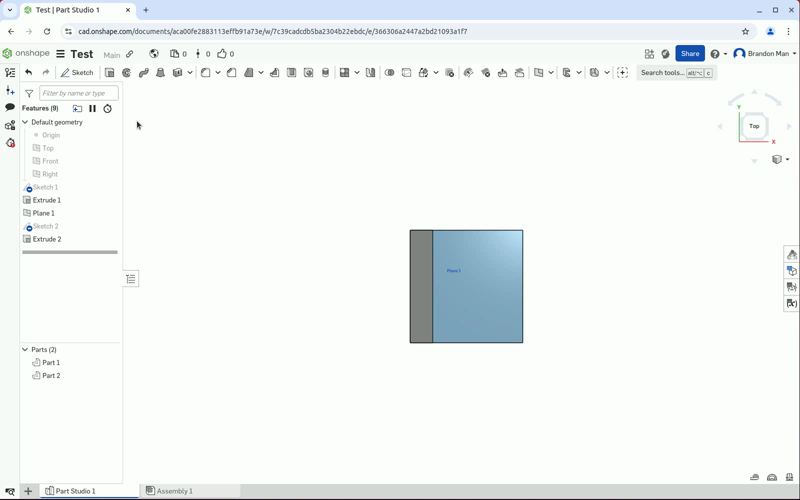
key(shift+h)
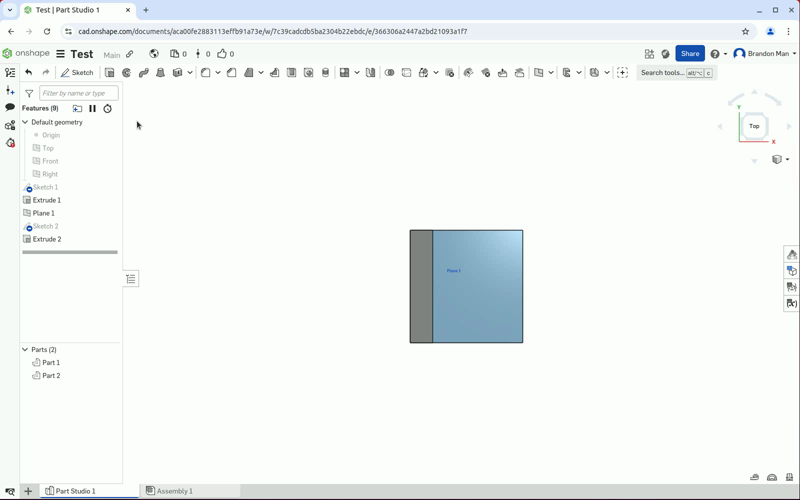
mouse_move(73, 189)
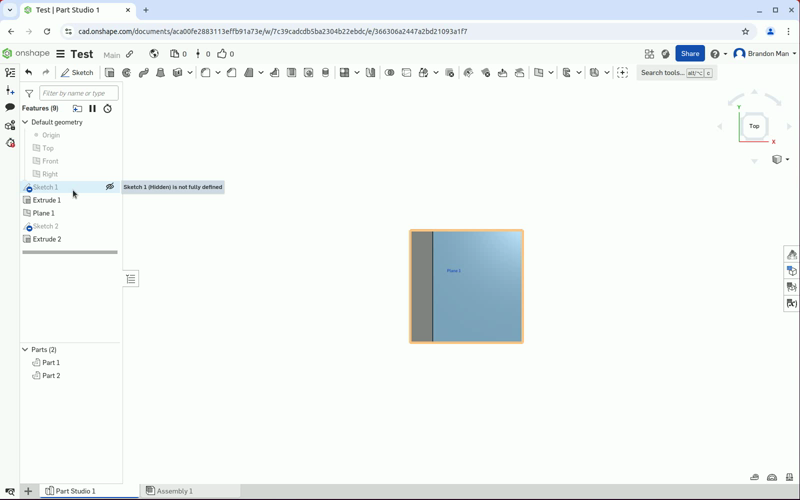
click(73, 189)
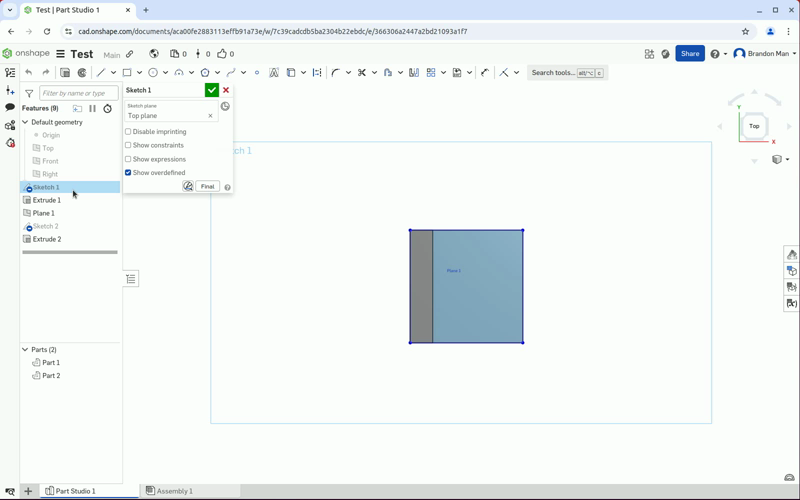
mouse_move(229, 92)
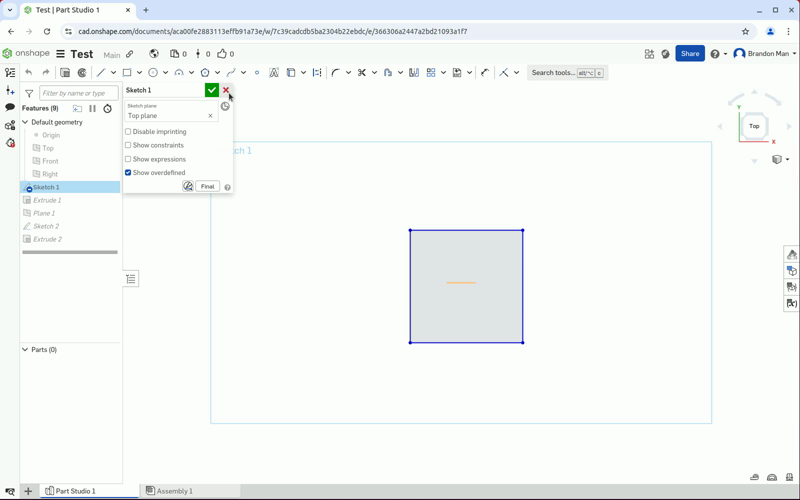
click(229, 92)
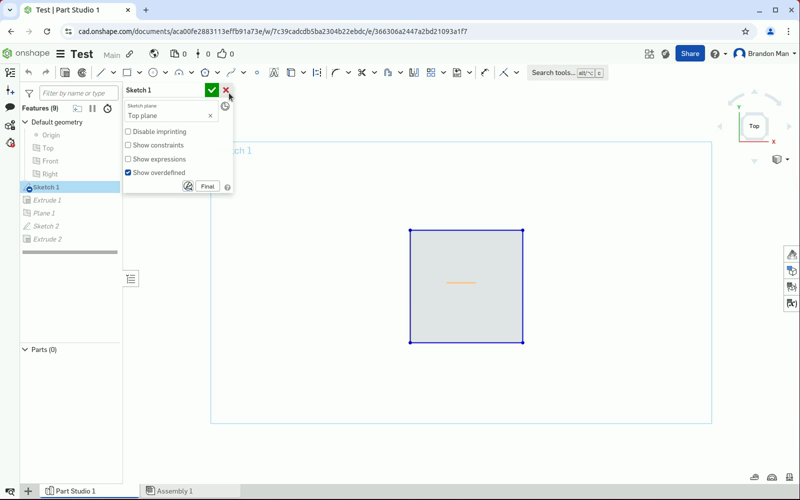
key(shift+s)
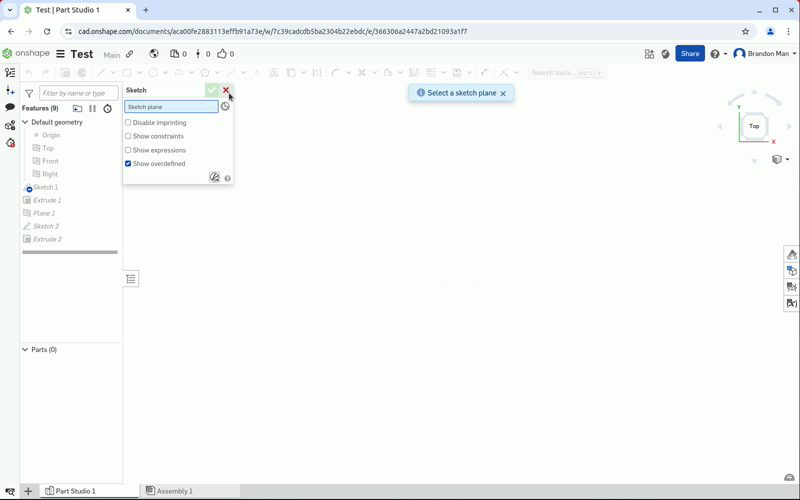
mouse_move(73, 215)
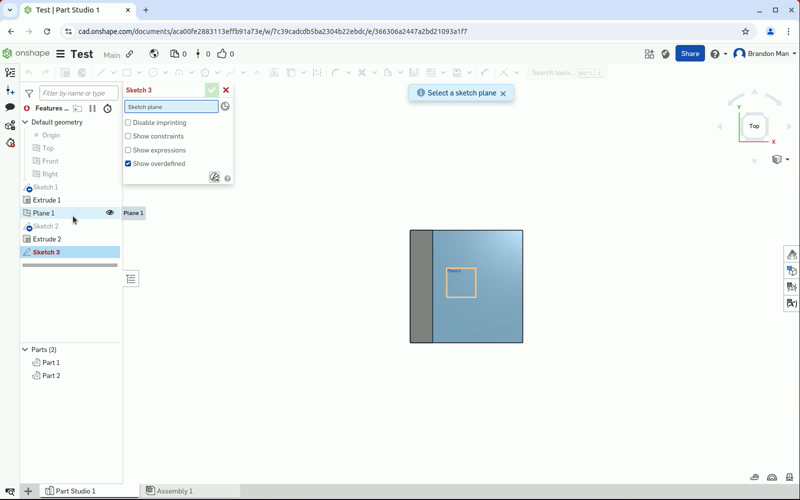
click(73, 215)
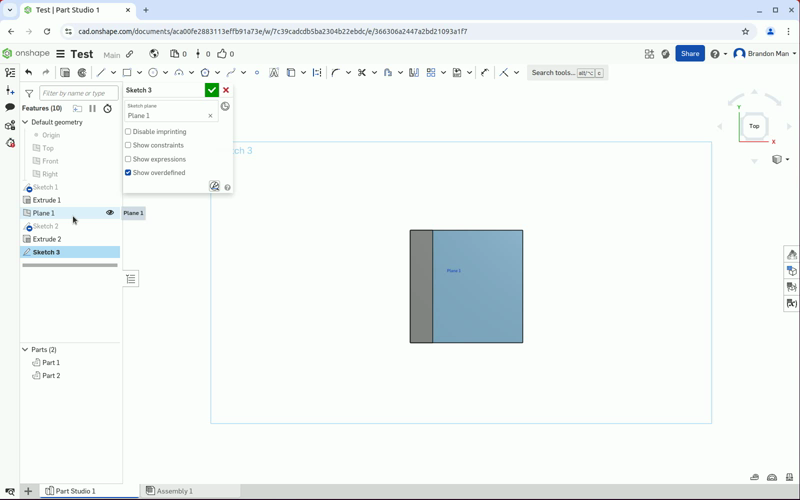
mouse_move(73, 352)
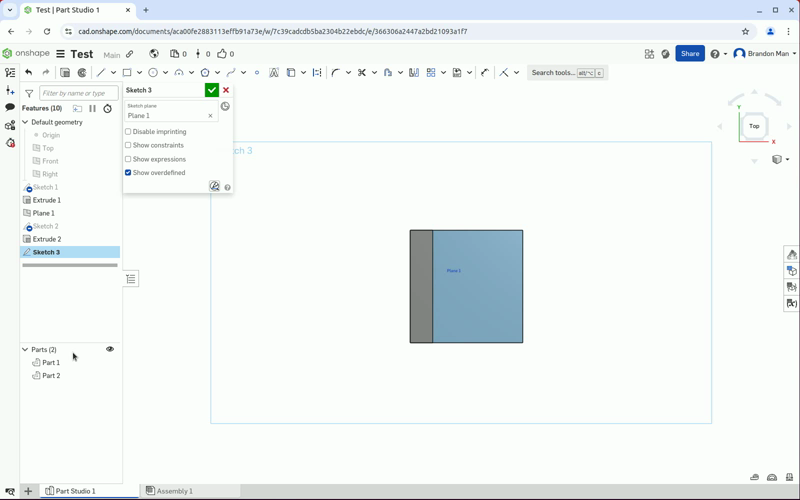
key(y)
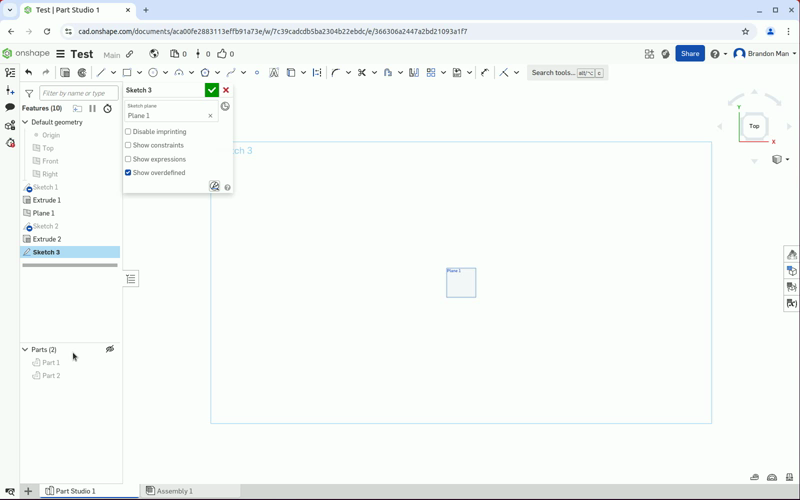
key(l)
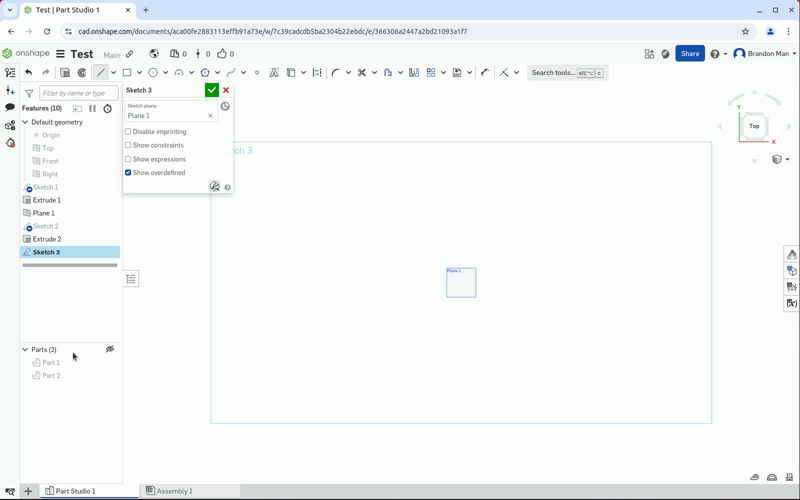
key_down(shift)
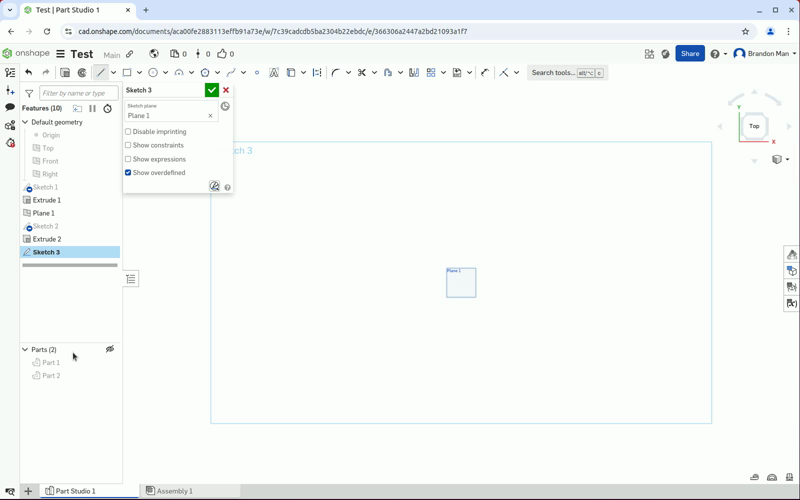
mouse_move(410, 342)
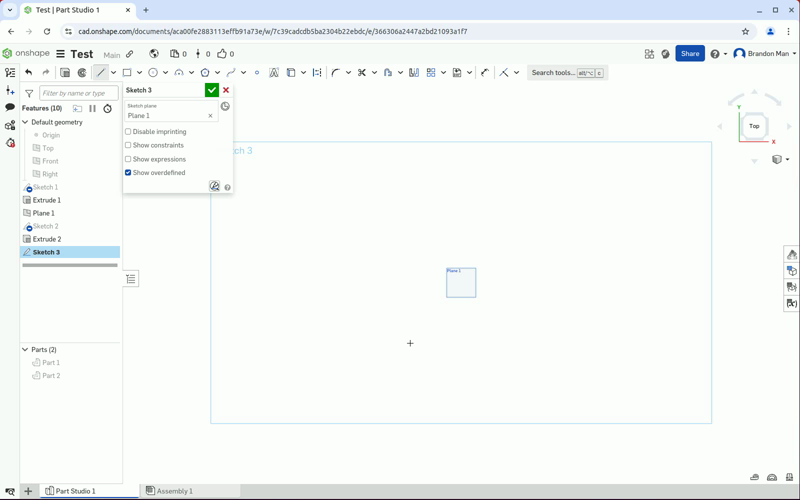
click(410, 342)
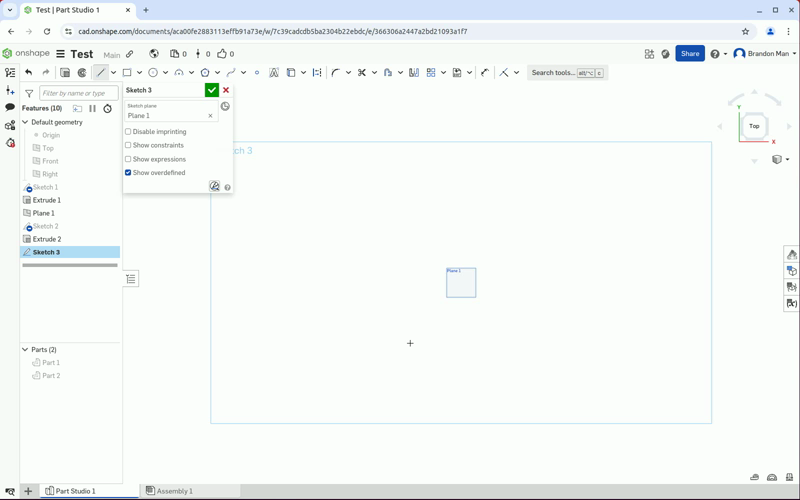
key_up(shift)
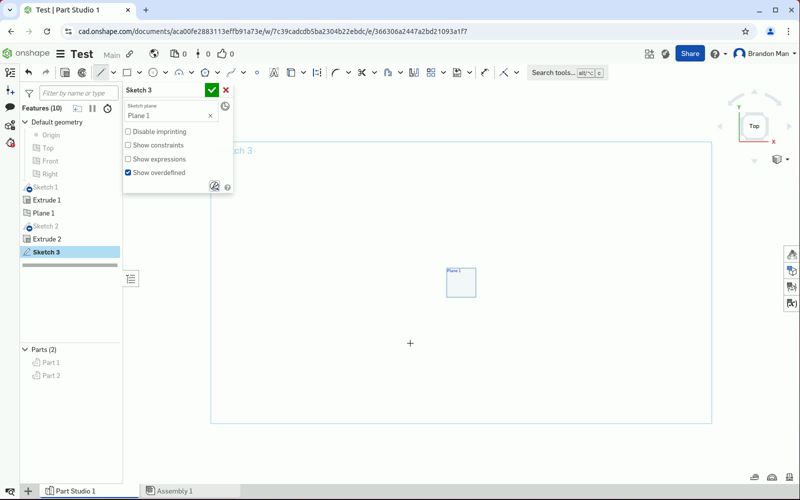
key_down(shift)
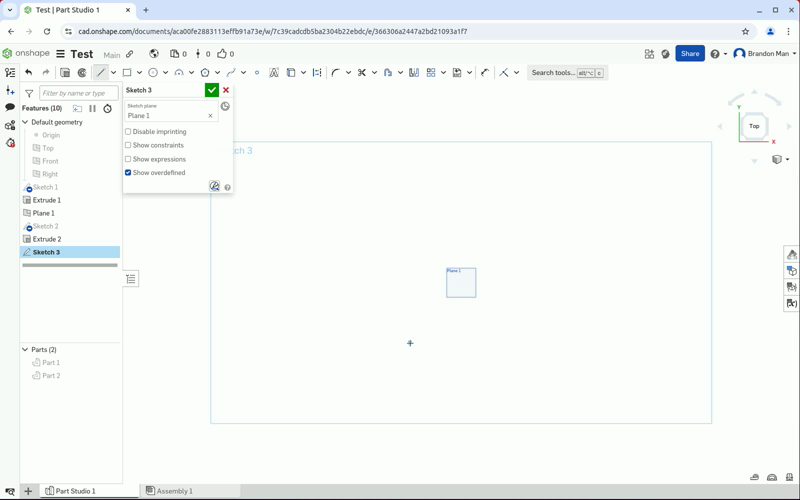
mouse_move(440, 342)
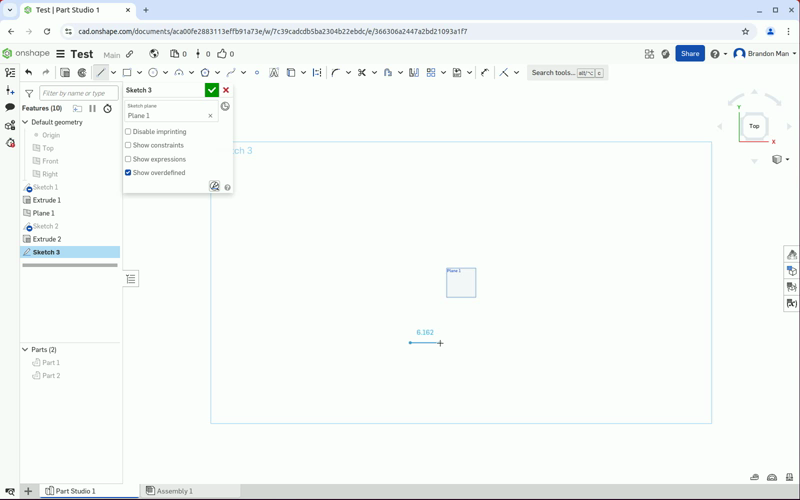
mouse_move(432, 342)
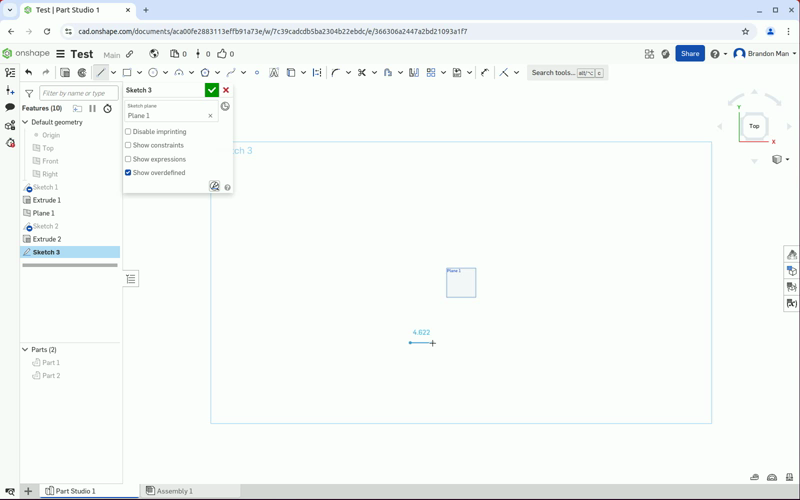
click(432, 342)
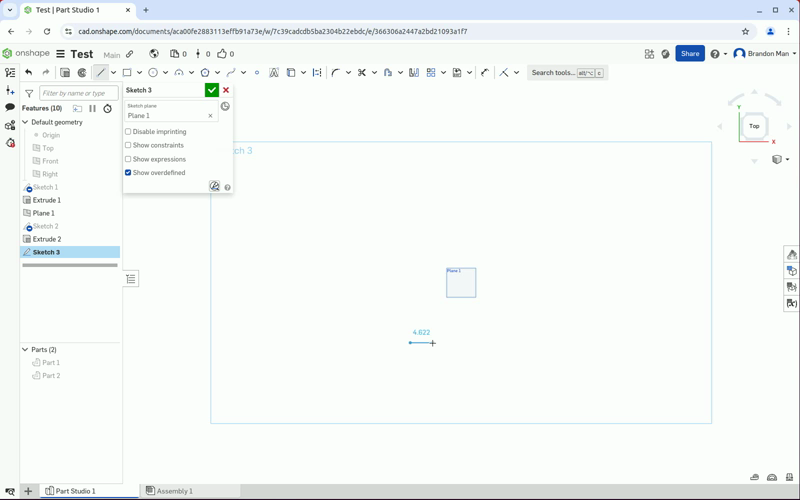
key_up(shift)
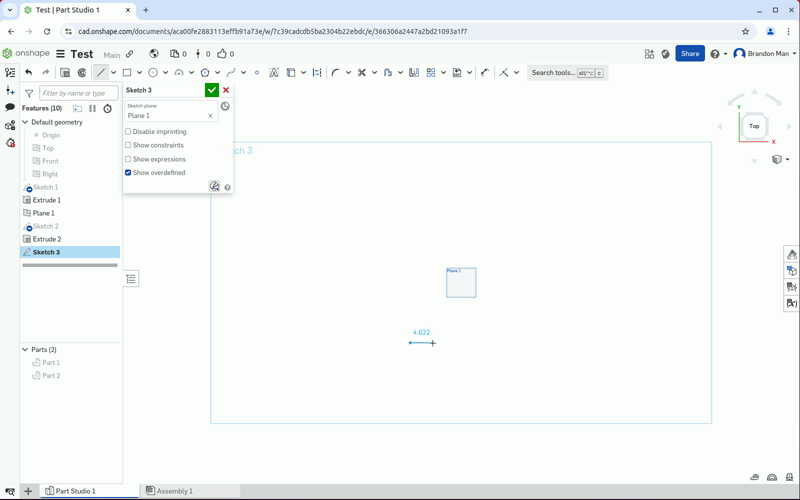
key_down(shift)
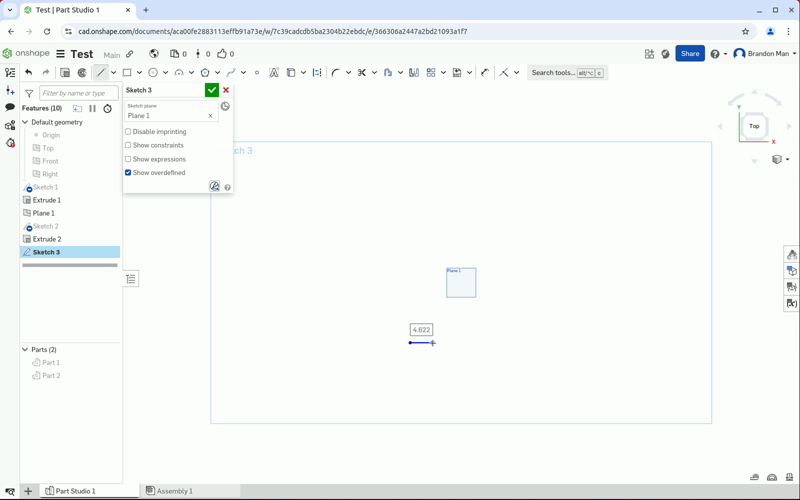
mouse_move(432, 230)
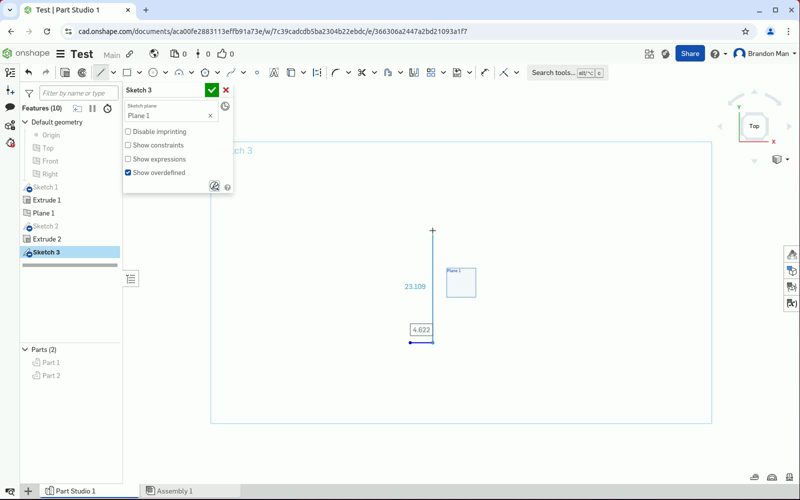
click(432, 230)
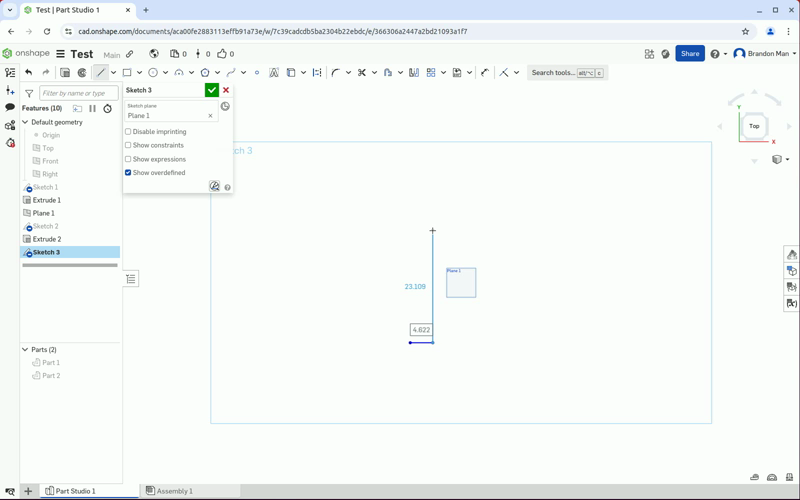
key_up(shift)
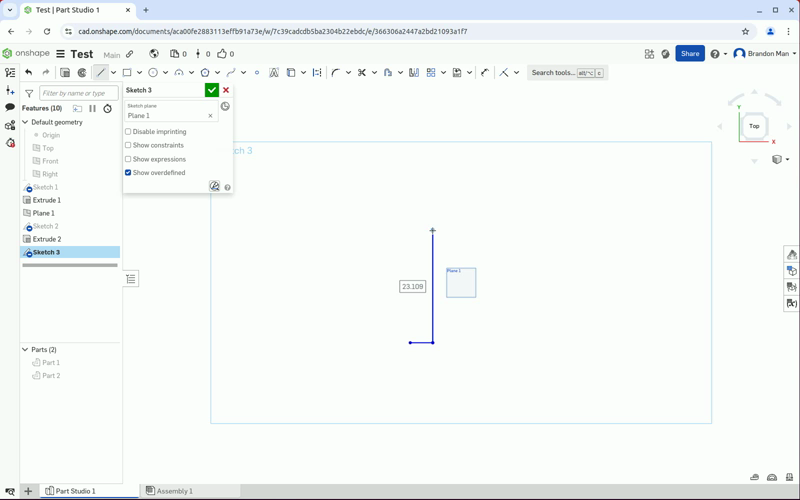
key_down(shift)
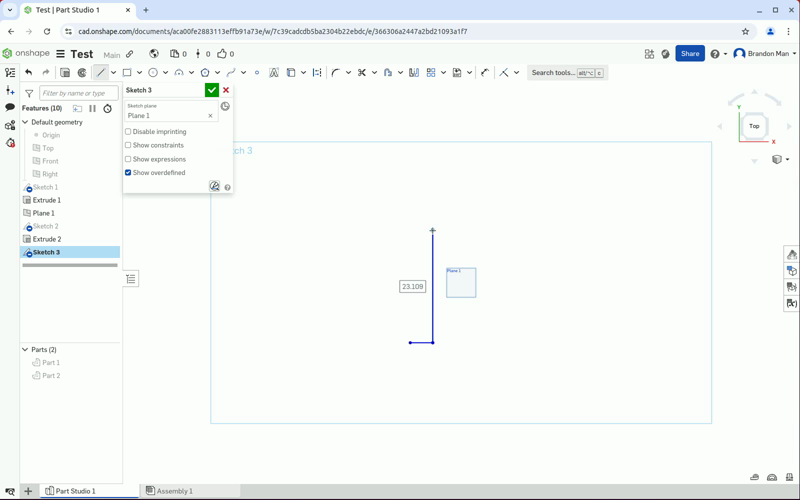
mouse_move(462, 230)
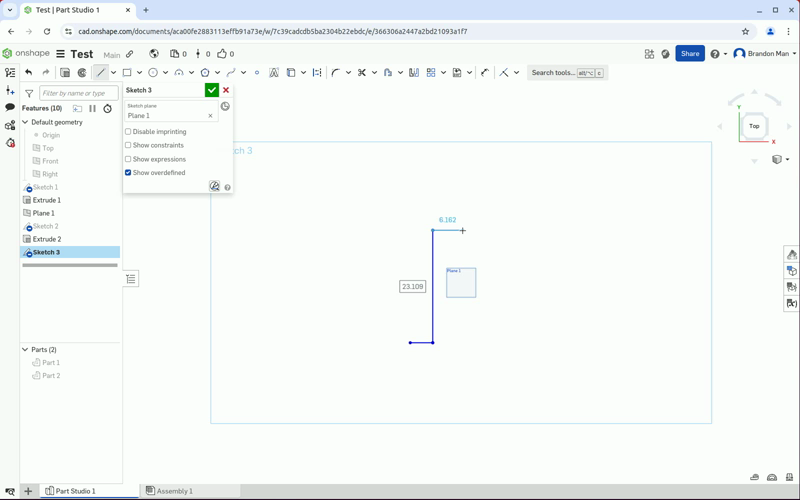
mouse_move(410, 230)
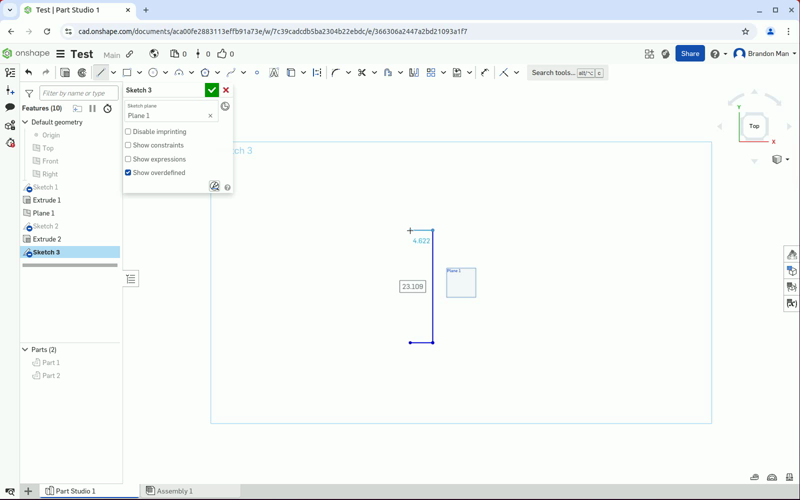
click(410, 230)
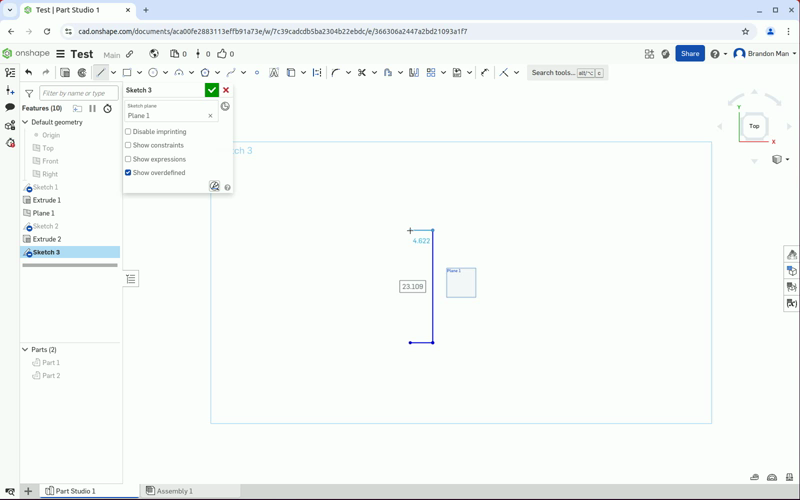
key_up(shift)
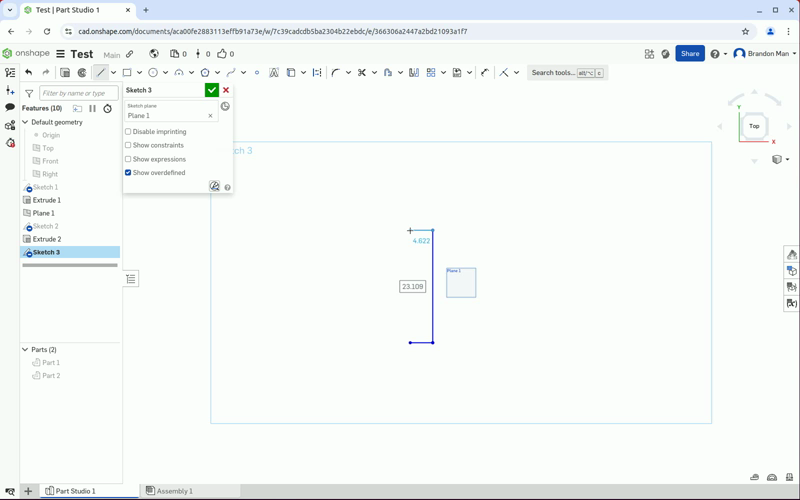
key_down(shift)
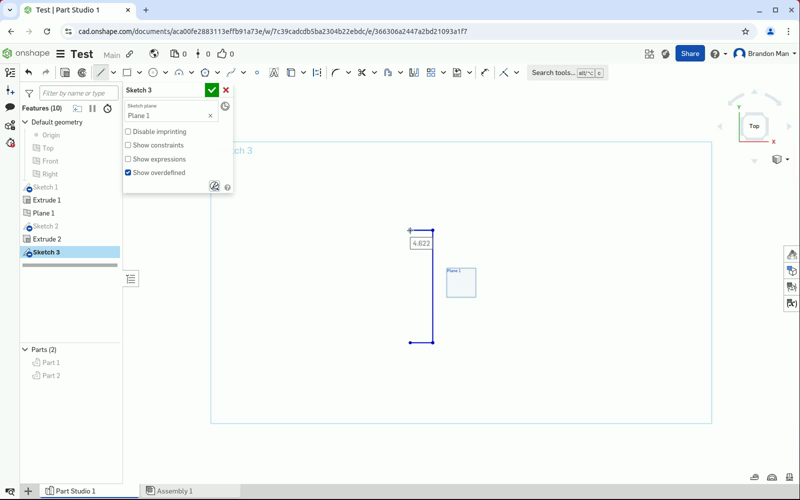
mouse_move(410, 342)
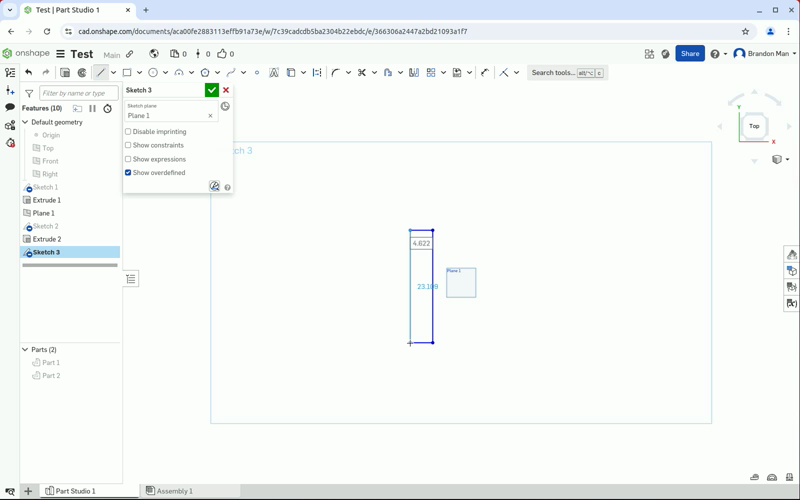
key_up(shift)
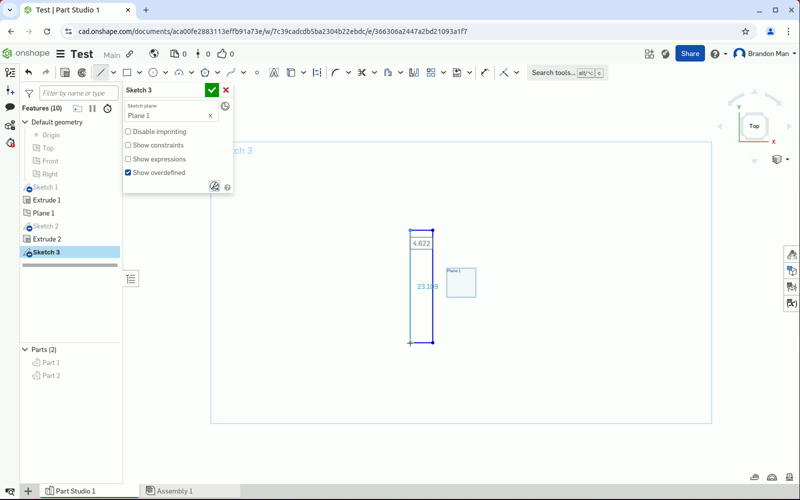
click(410, 342)
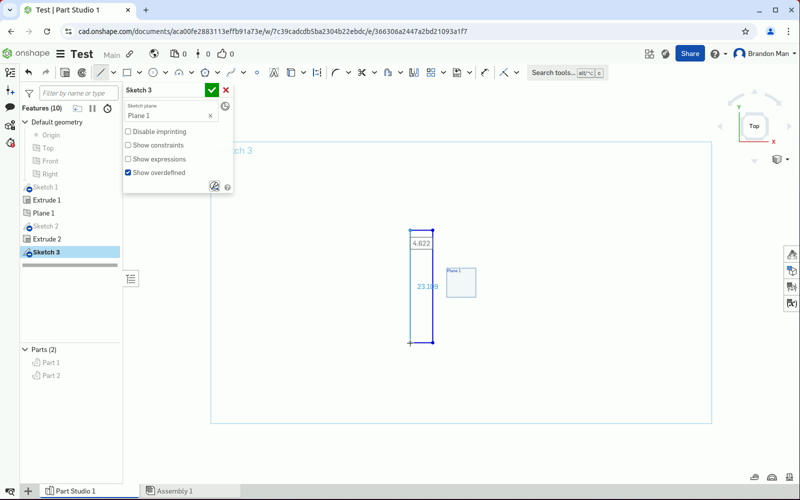
key(esc)
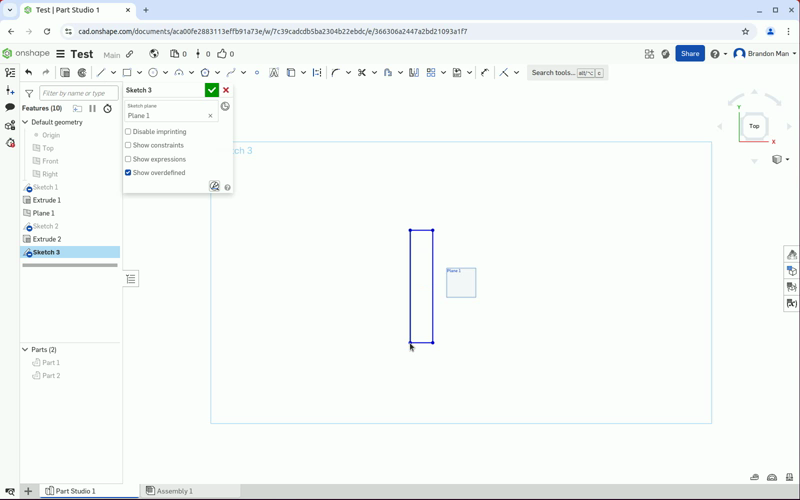
mouse_move(416, 264)
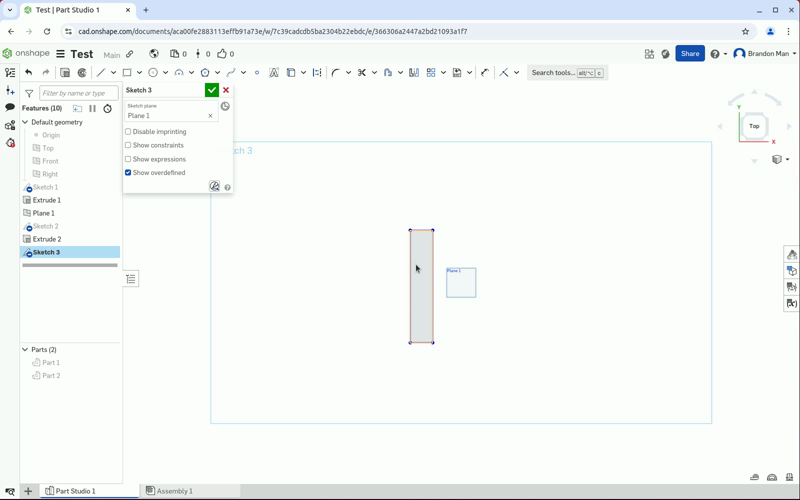
click(416, 264)
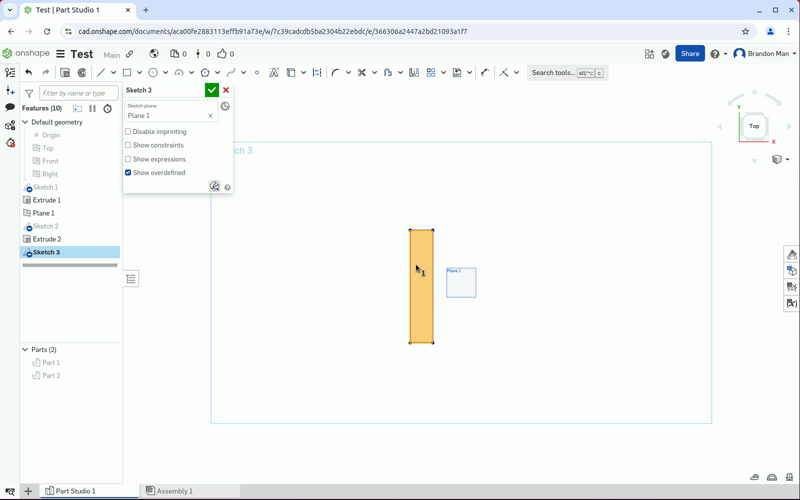
mouse_move(73, 352)
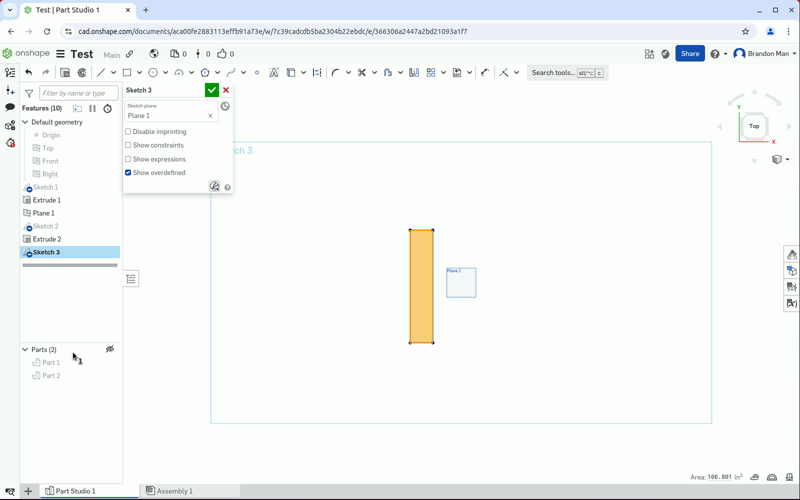
key(shift+y)
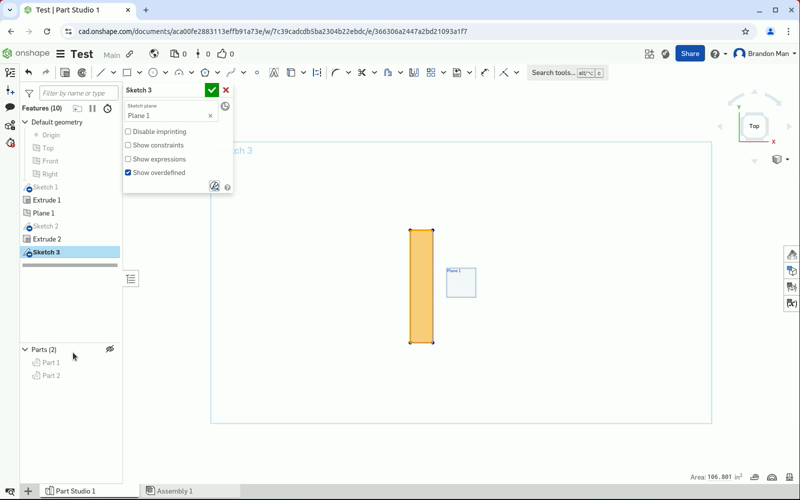
key(shift+e)
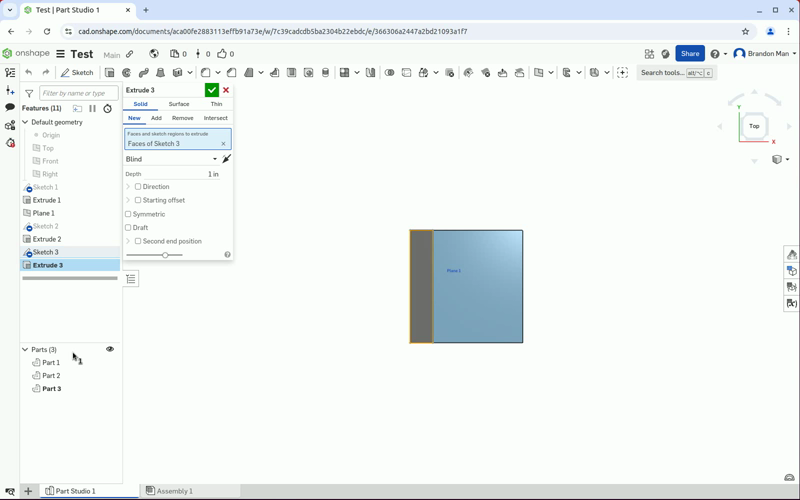
mouse_move(143, 106)
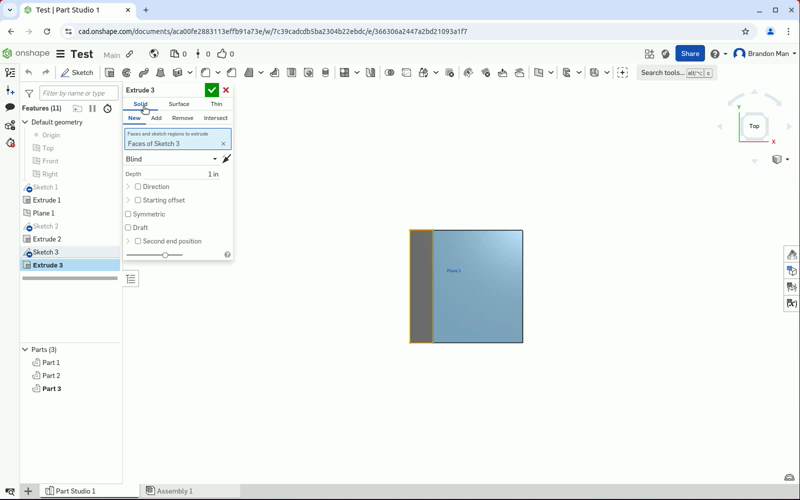
click(143, 106)
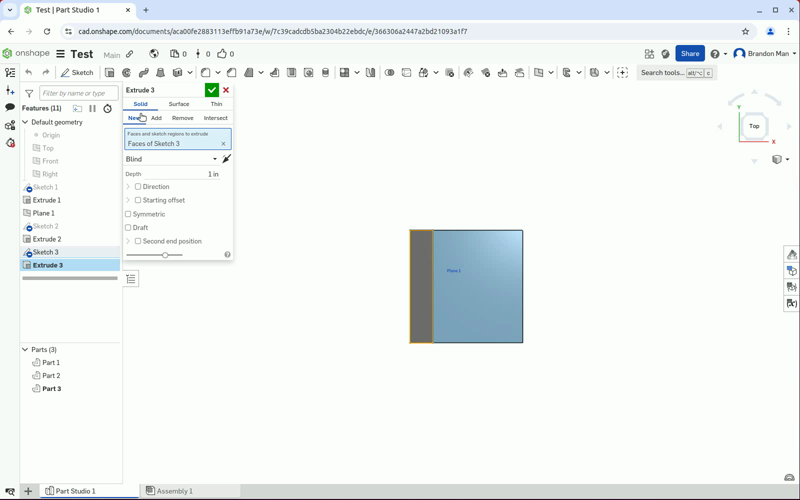
mouse_move(137, 120)
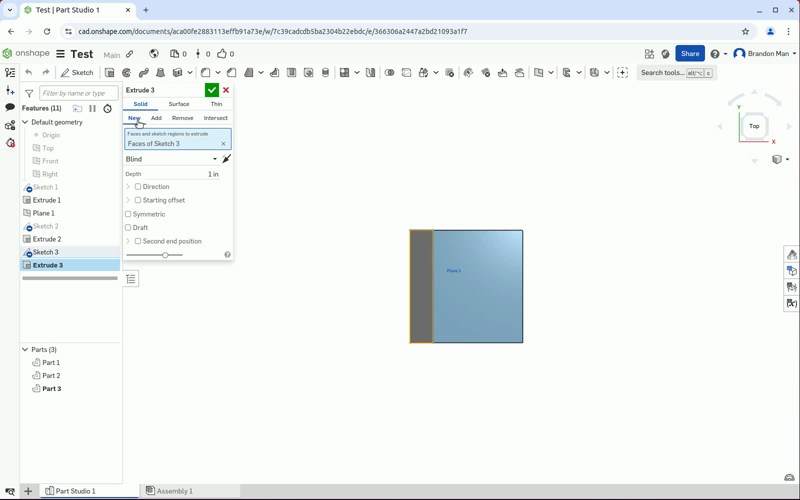
click(137, 120)
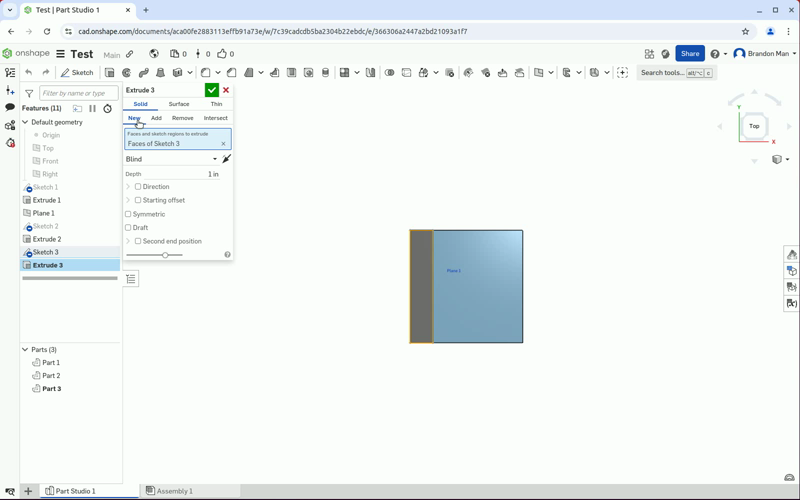
key(tab, 4)
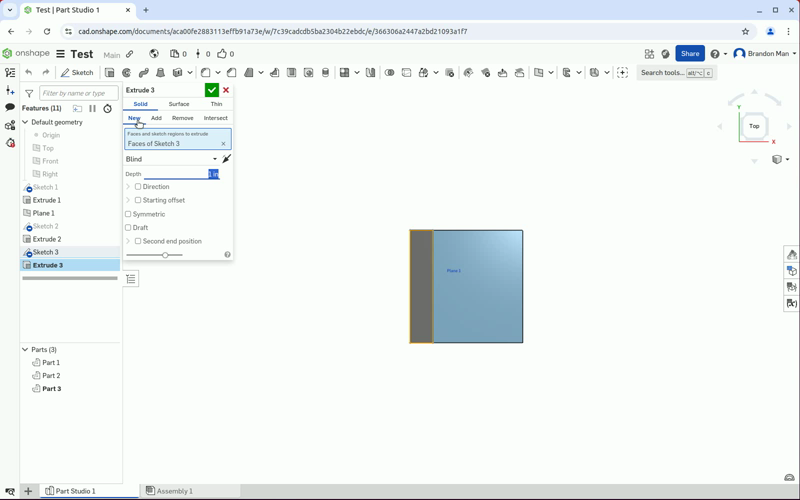
text(18.535)
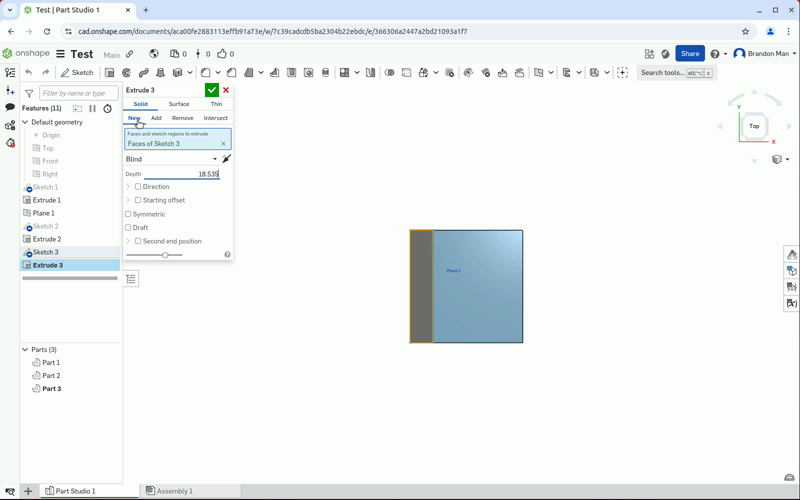
key(enter)
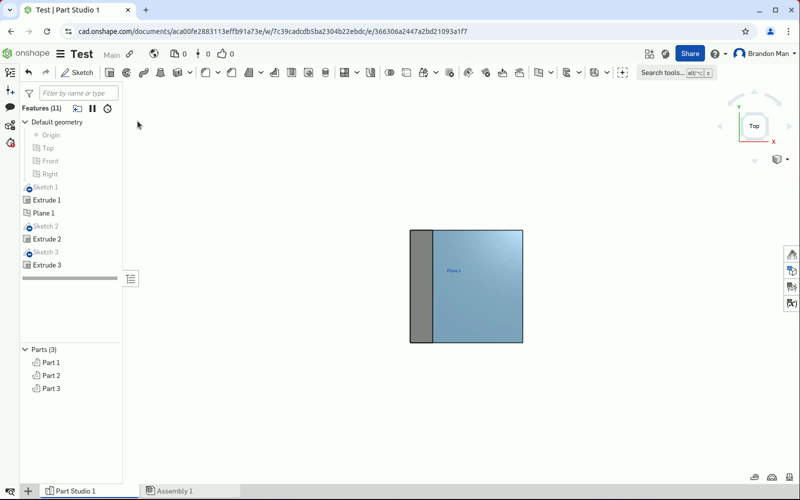
key(shift+h)
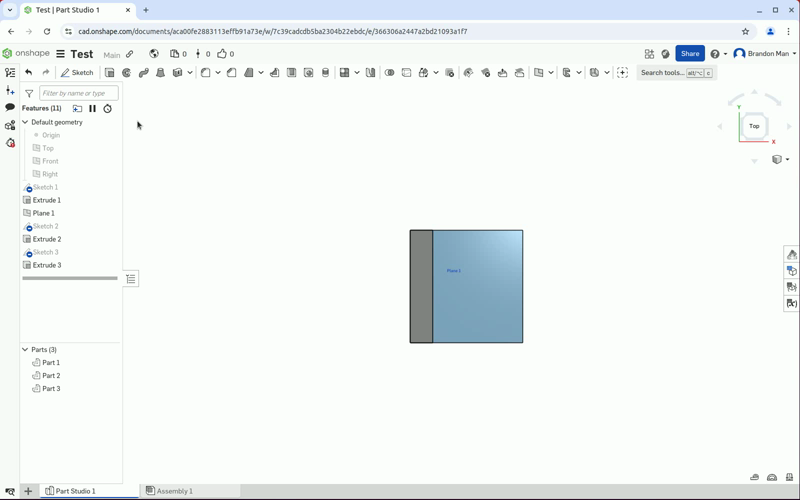
key(shift+h)
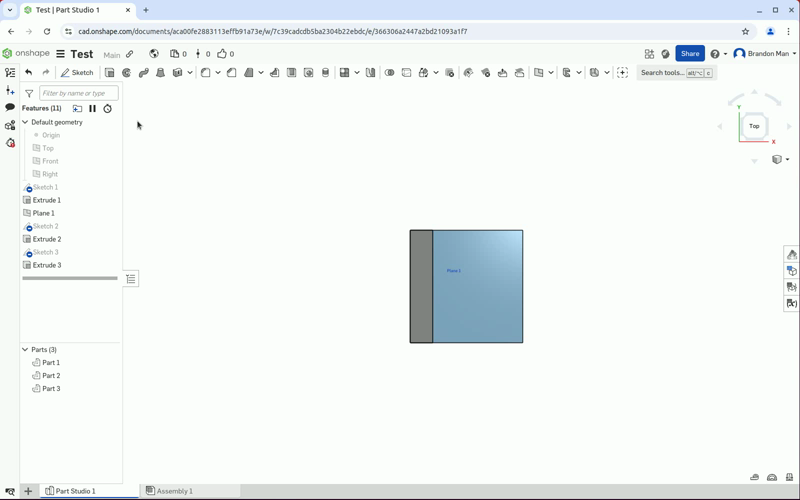
mouse_move(73, 189)
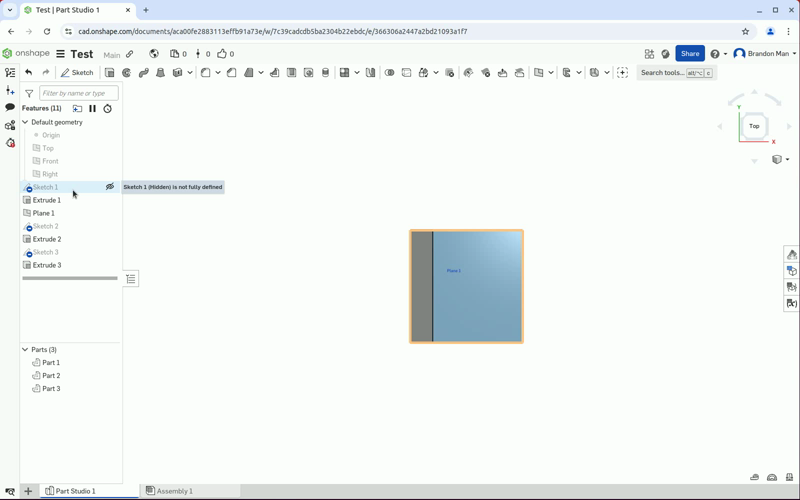
click(73, 189)
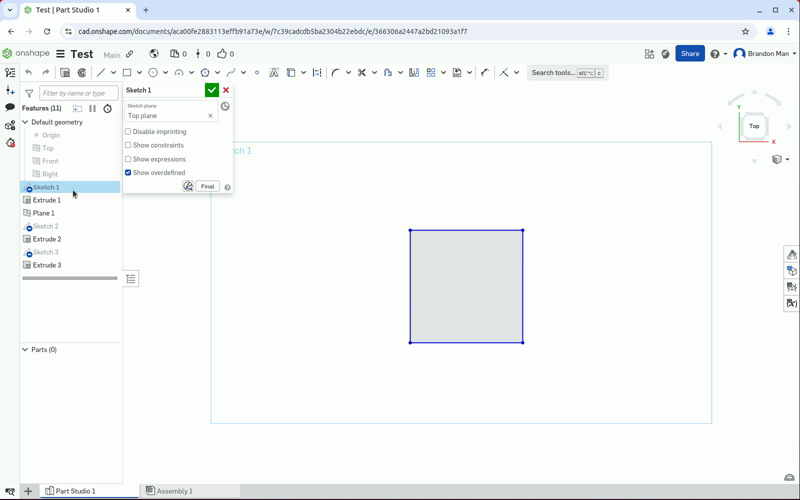
mouse_move(229, 92)
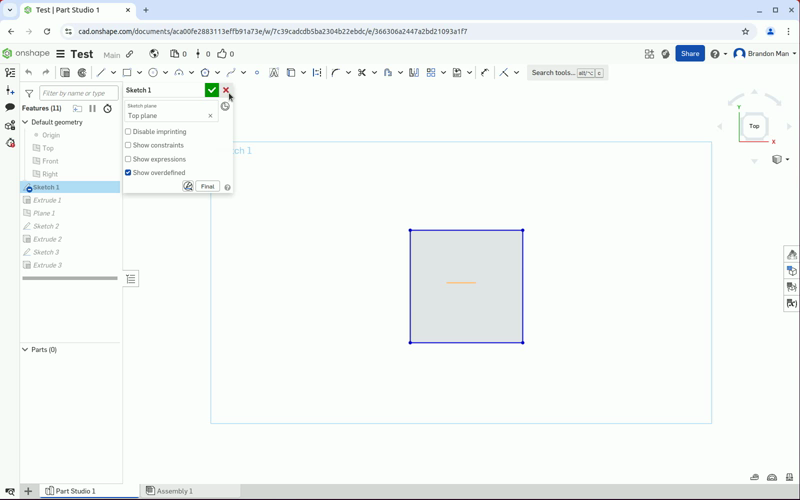
click(229, 92)
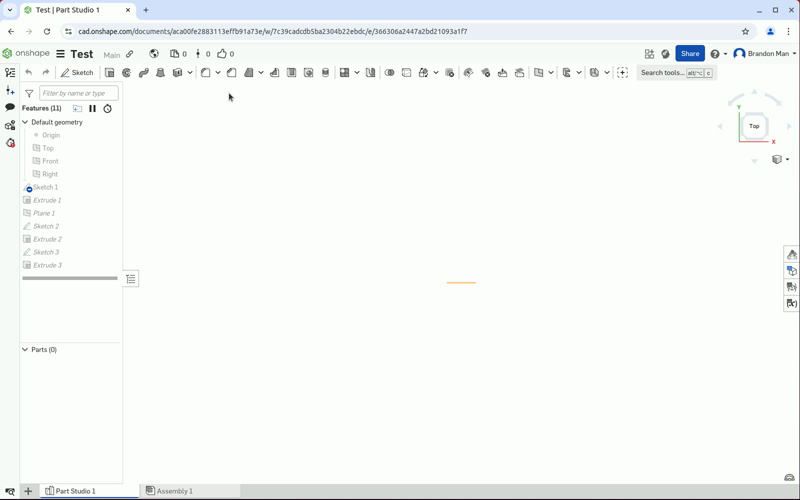
key(shift+s)
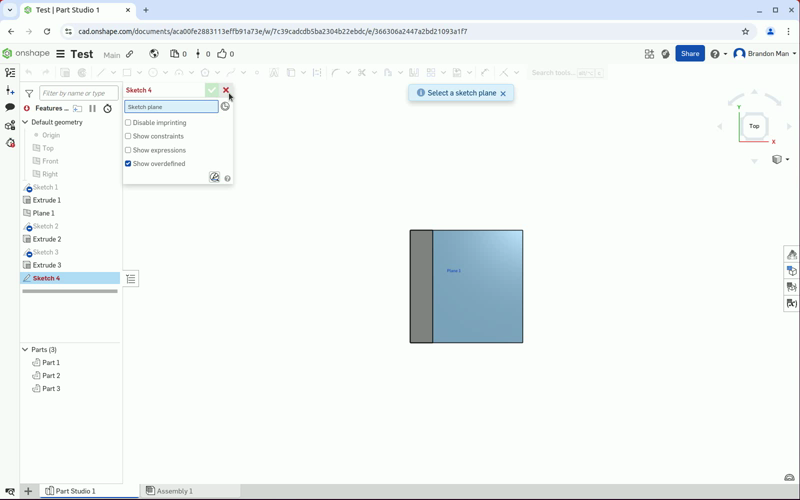
mouse_move(73, 215)
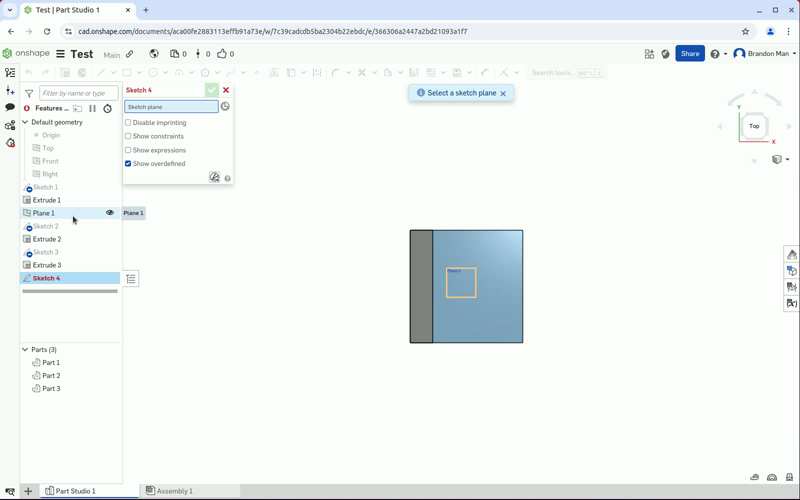
click(73, 215)
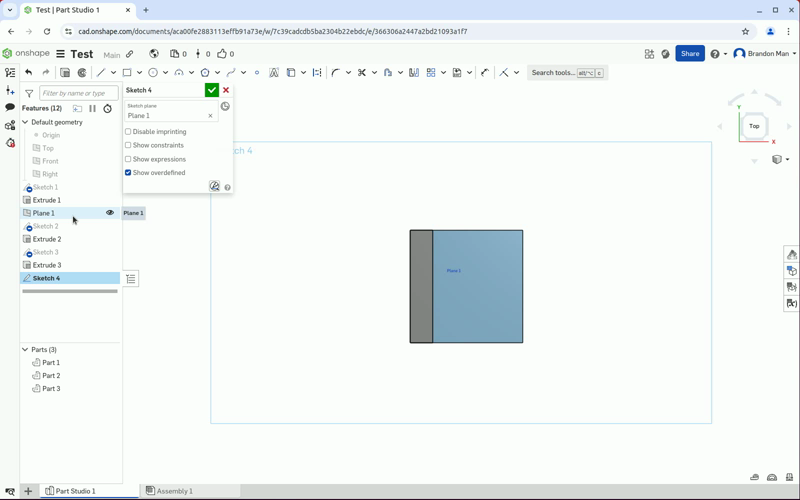
mouse_move(73, 352)
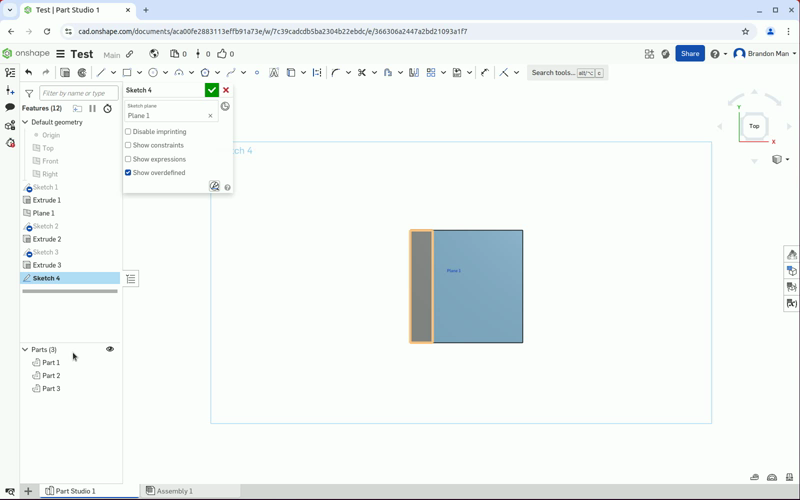
key(y)
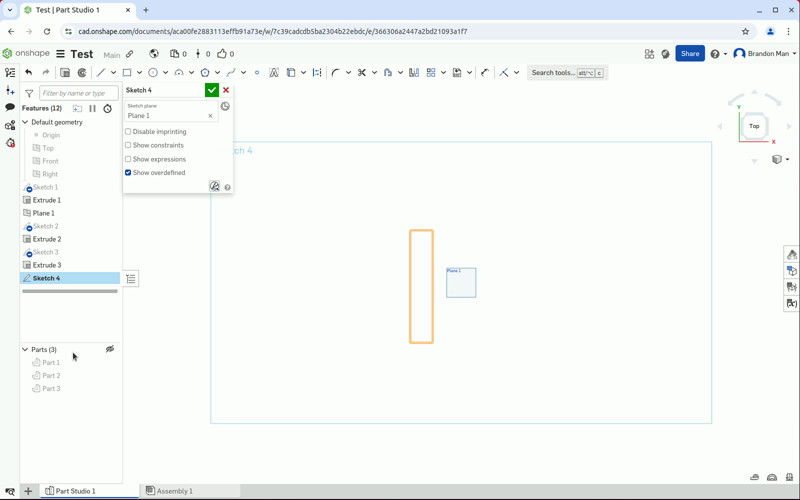
key(l)
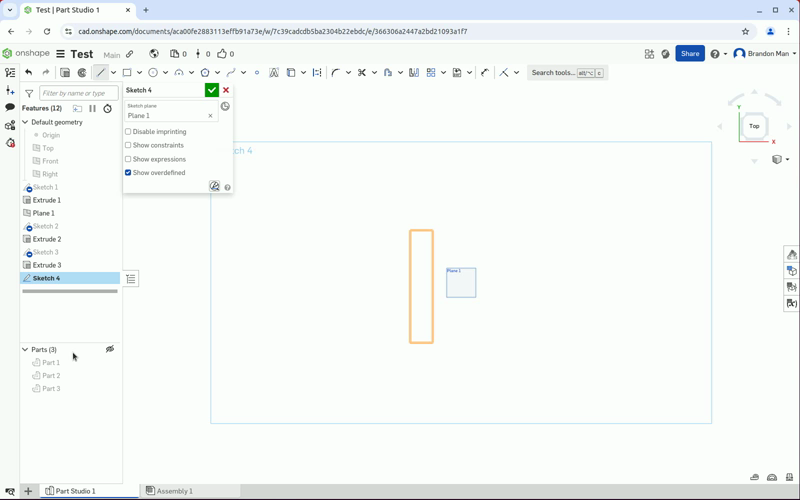
key_down(shift)
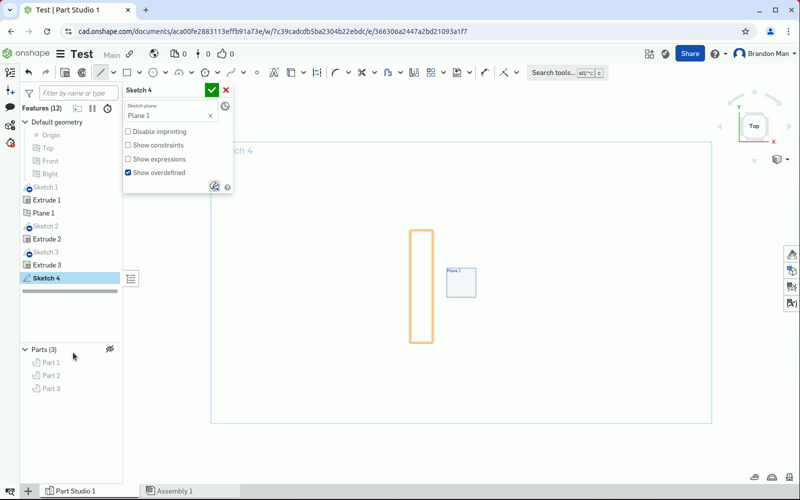
mouse_move(433, 252)
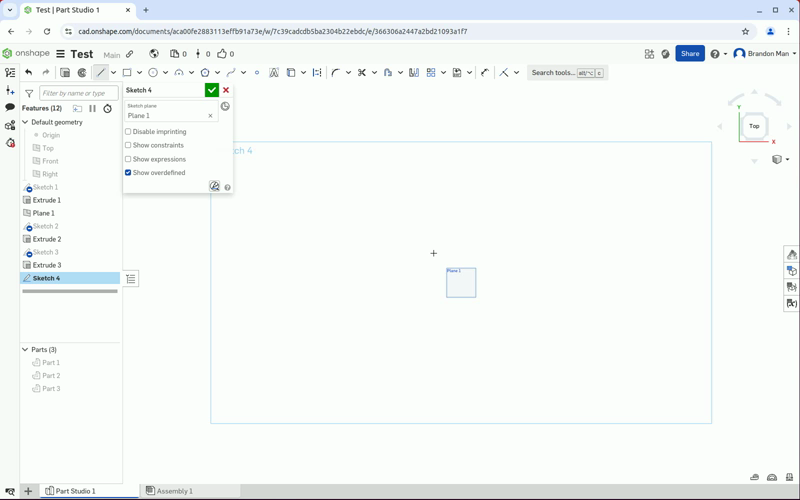
click(433, 252)
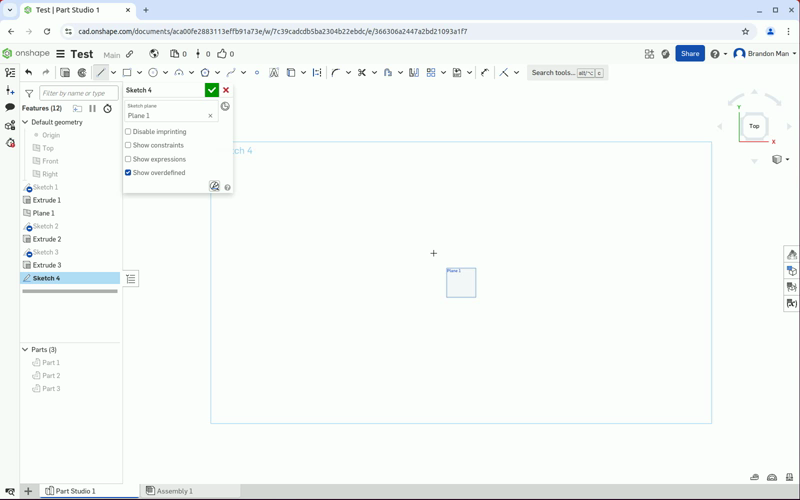
key_up(shift)
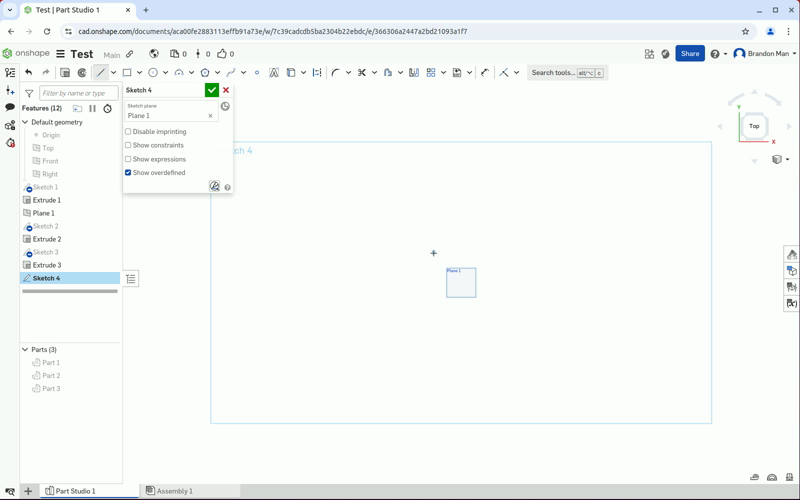
key_down(shift)
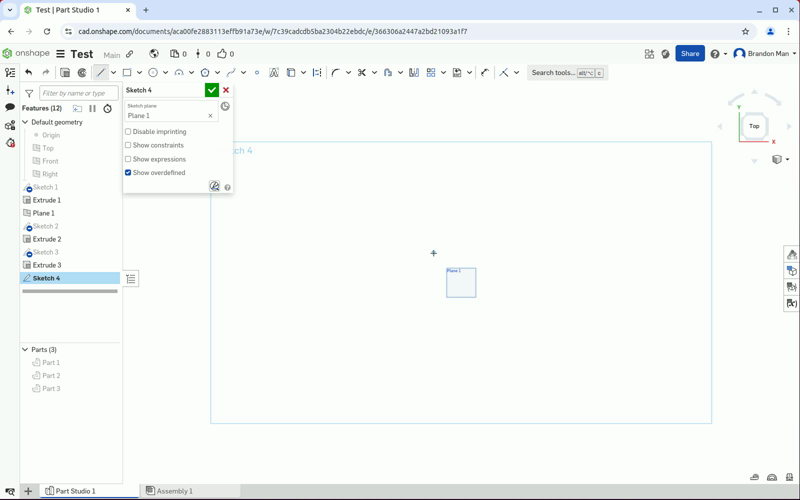
mouse_move(524, 252)
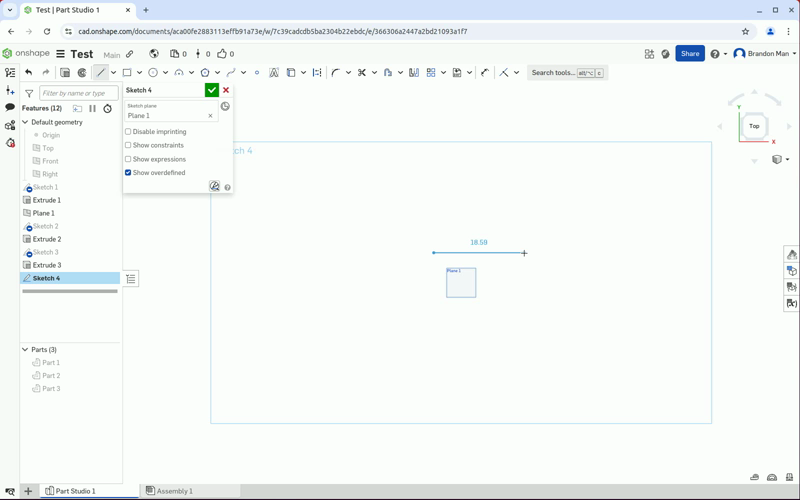
click(524, 252)
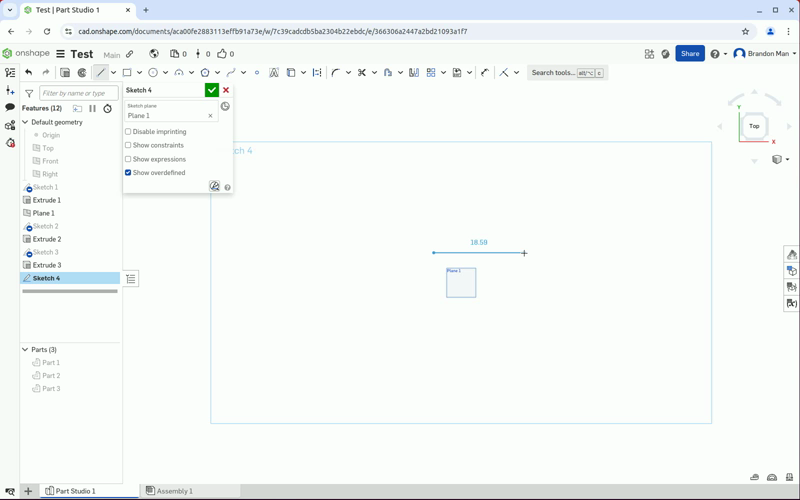
key_up(shift)
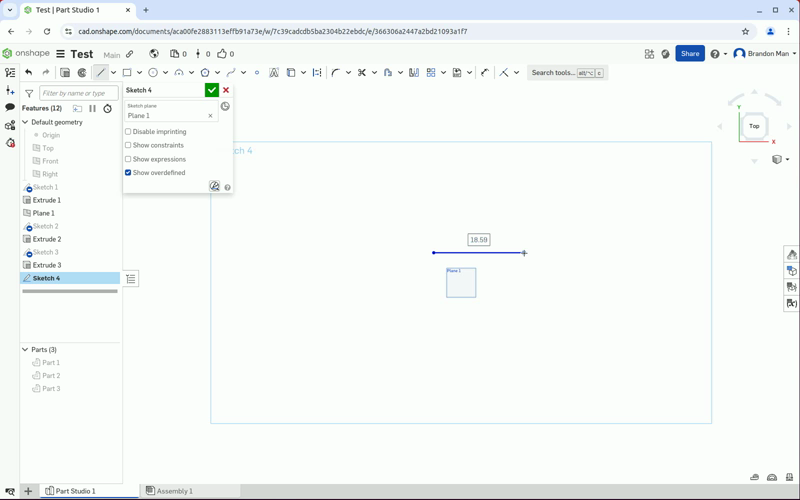
key_down(shift)
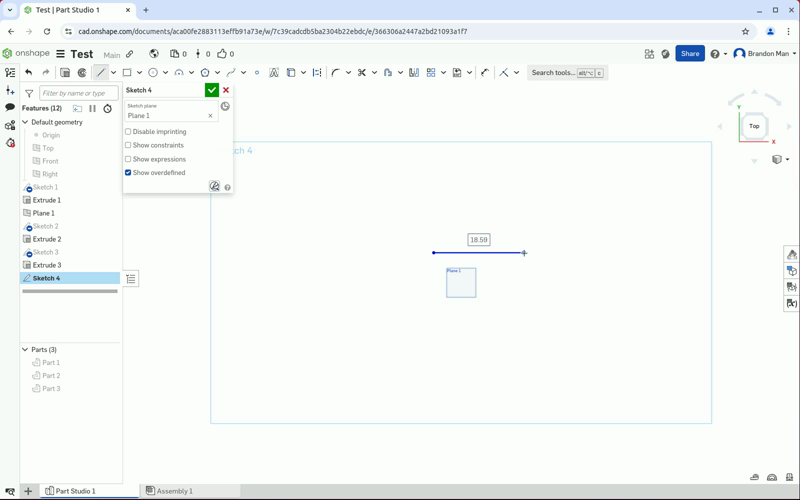
mouse_move(554, 252)
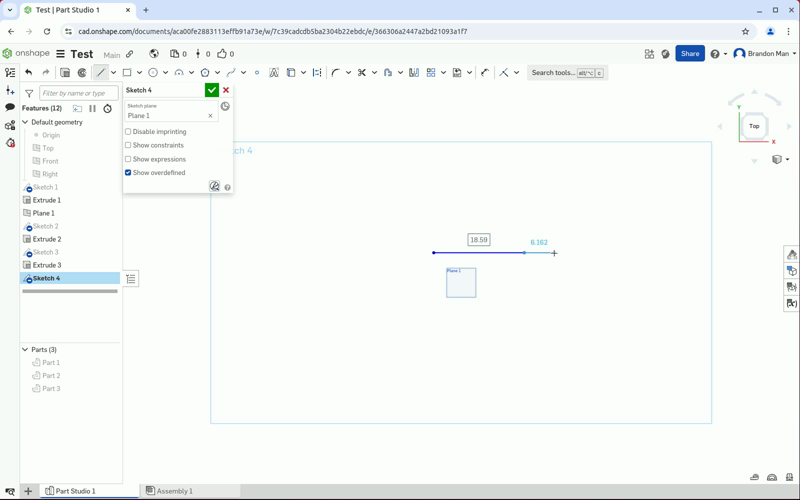
mouse_move(524, 229)
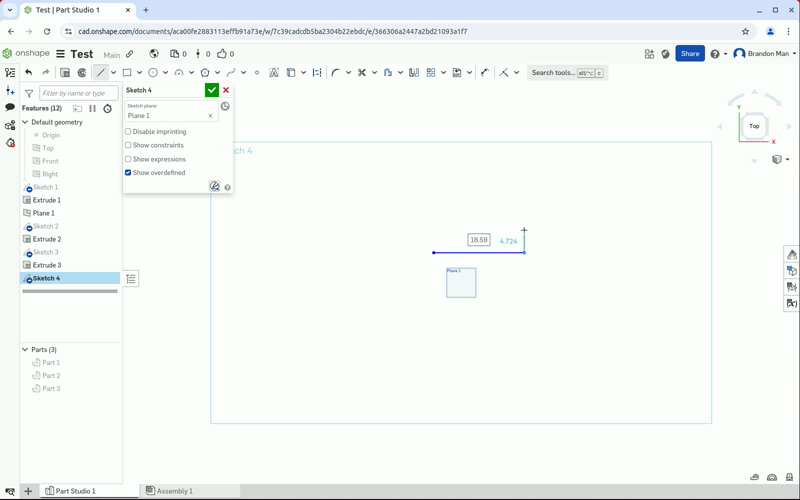
click(524, 229)
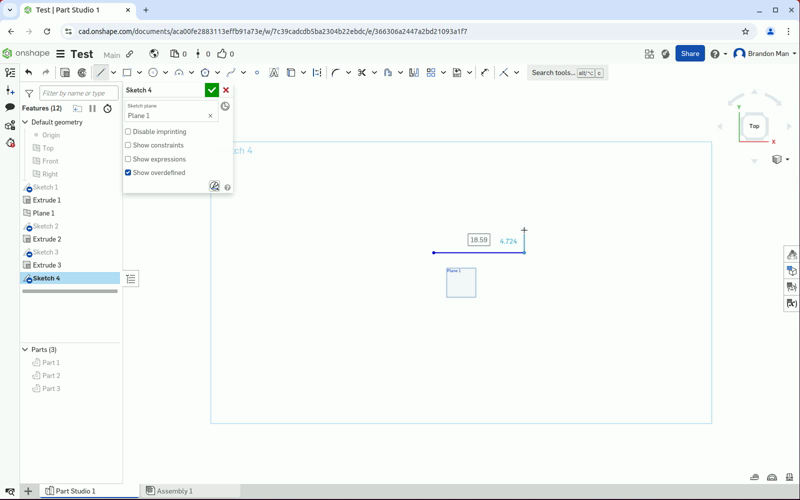
key_up(shift)
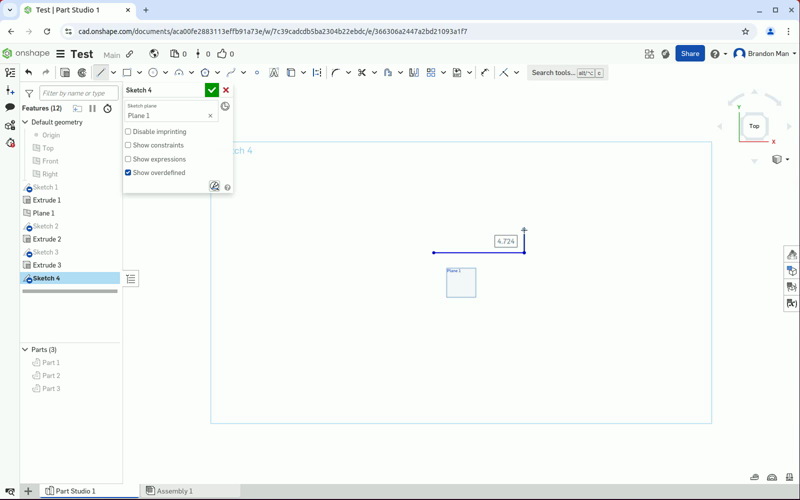
key_down(shift)
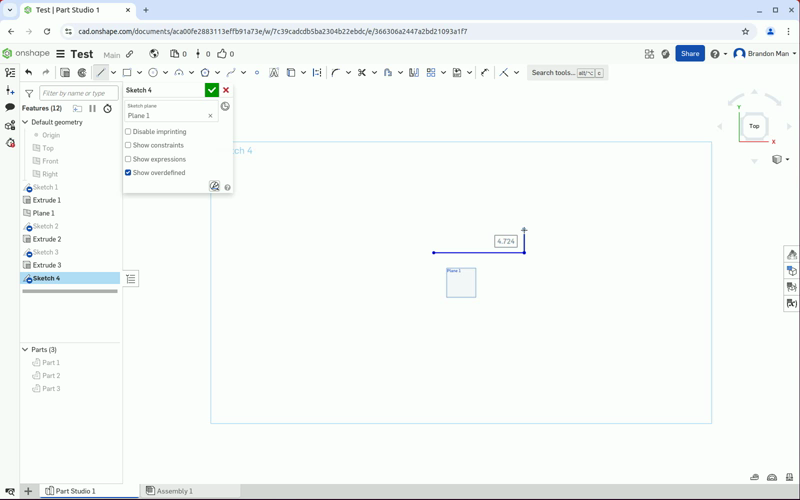
mouse_move(433, 229)
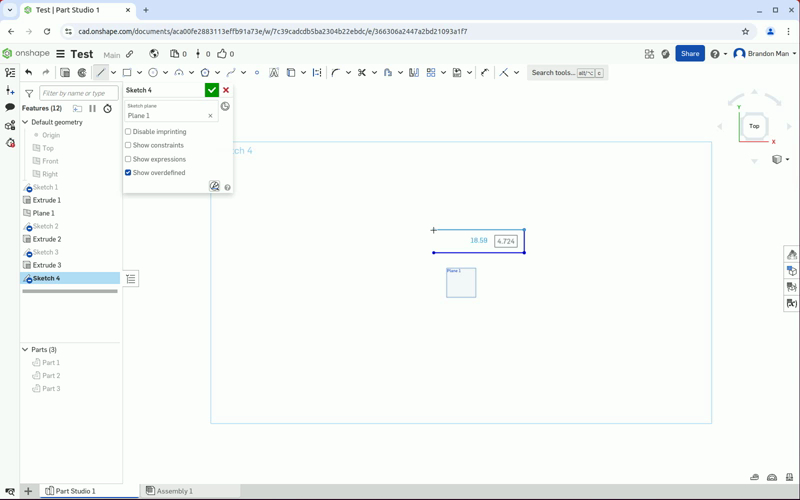
click(433, 229)
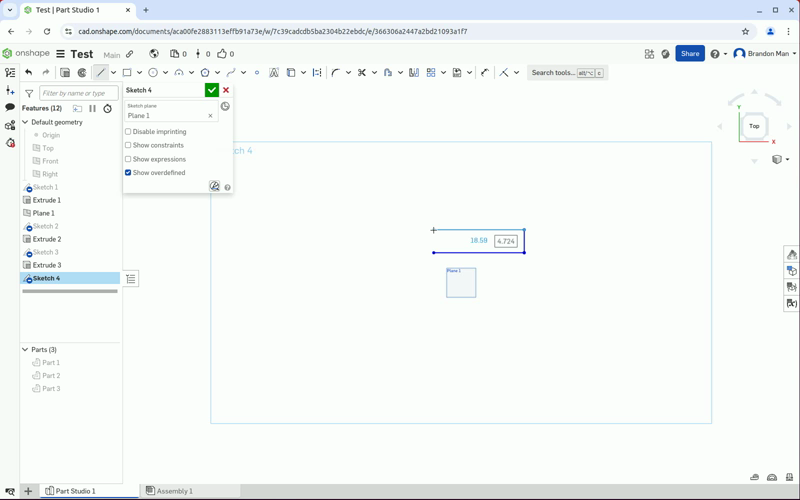
key_up(shift)
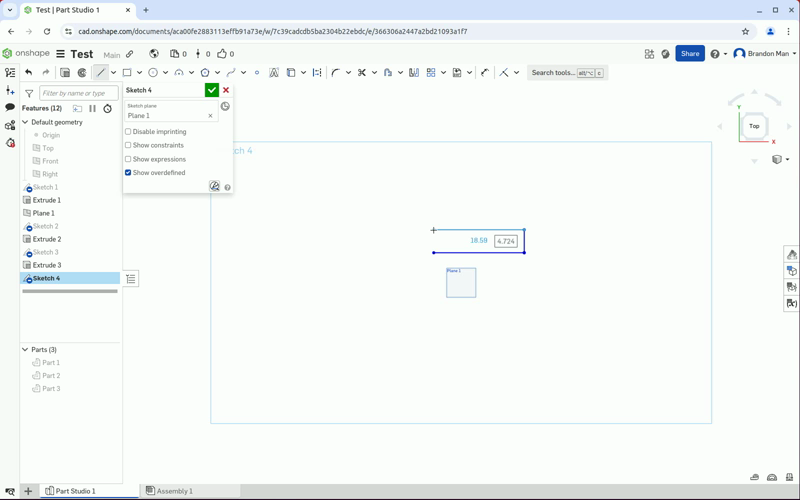
mouse_move(463, 229)
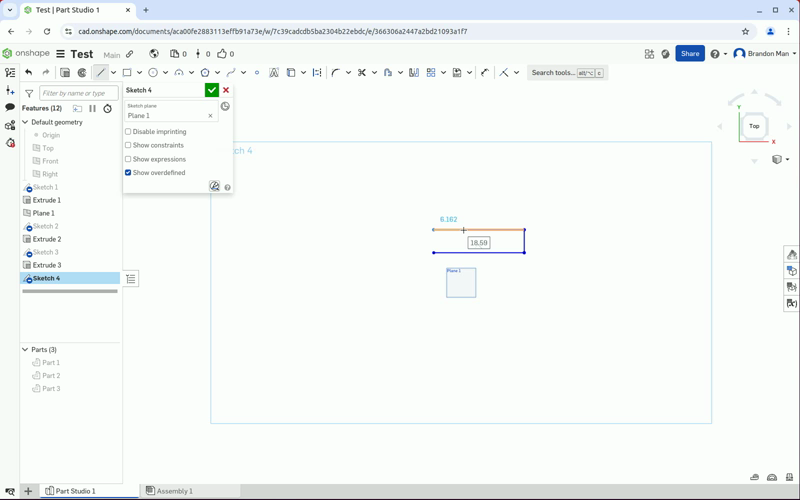
key_down(shift)
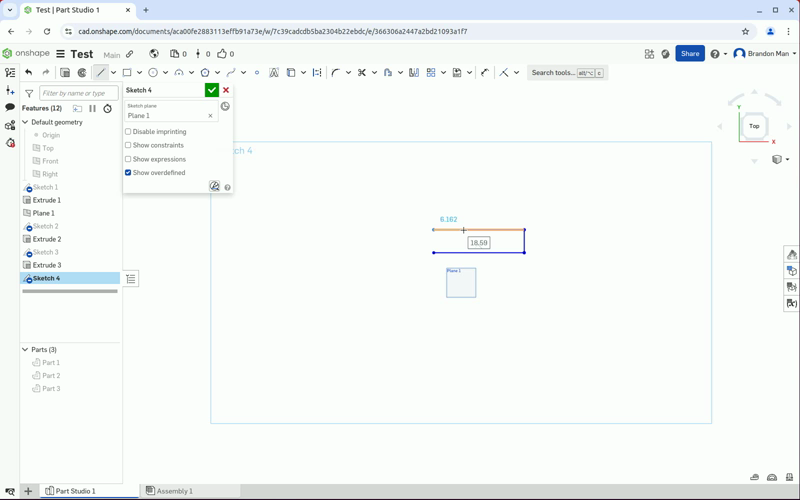
mouse_move(433, 252)
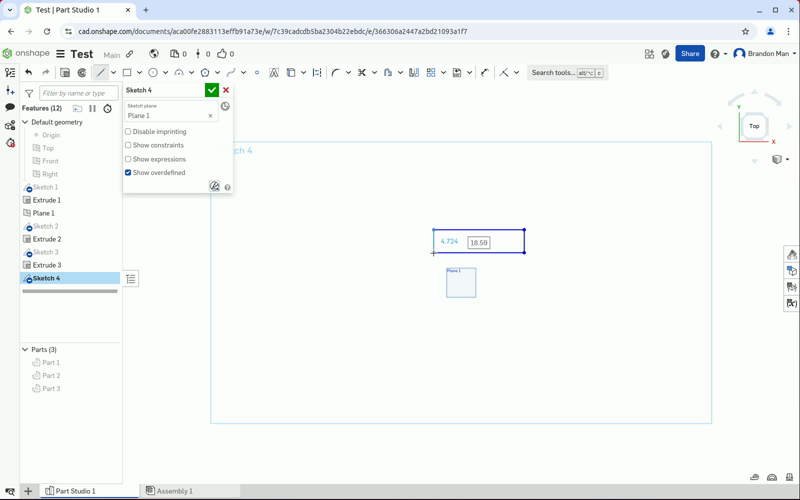
key_up(shift)
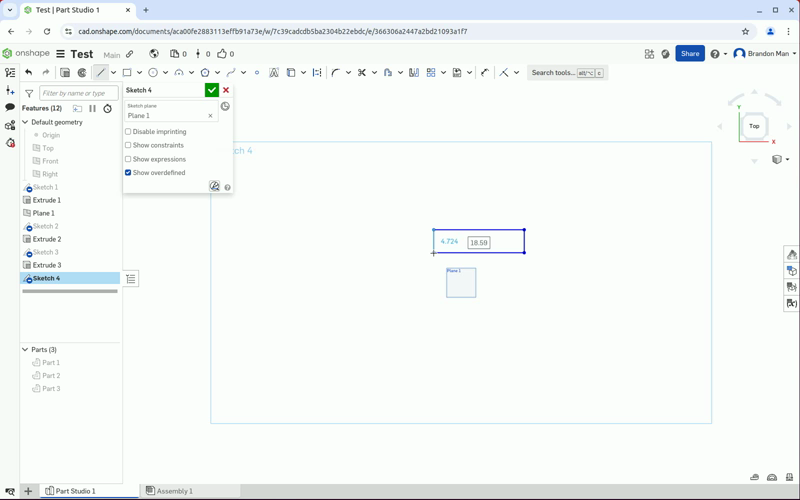
click(433, 252)
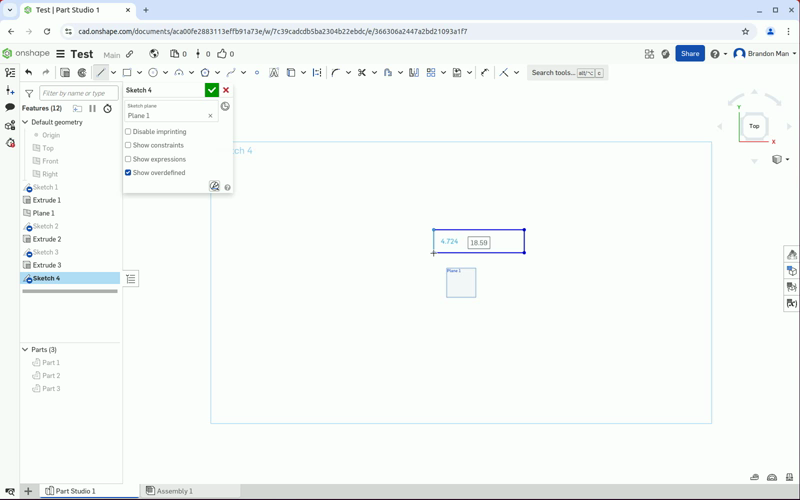
key(esc)
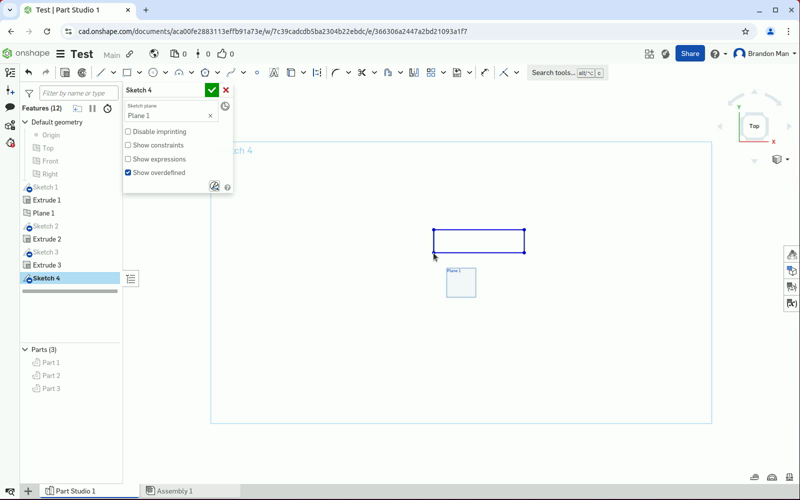
mouse_move(450, 243)
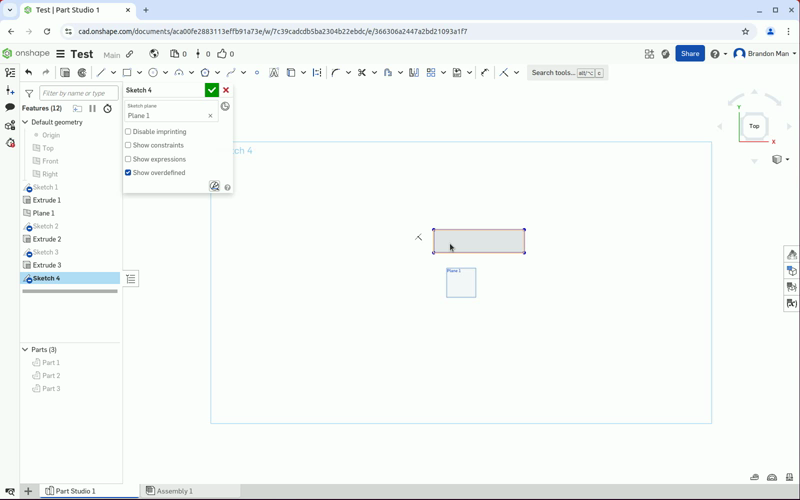
click(450, 243)
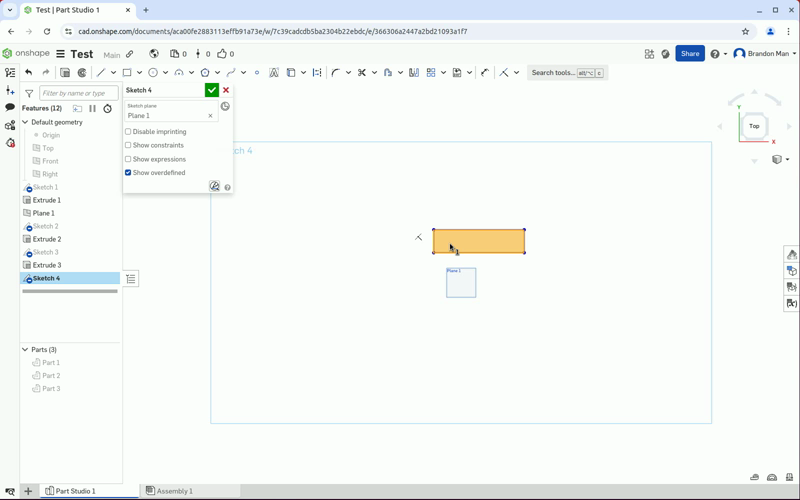
mouse_move(73, 352)
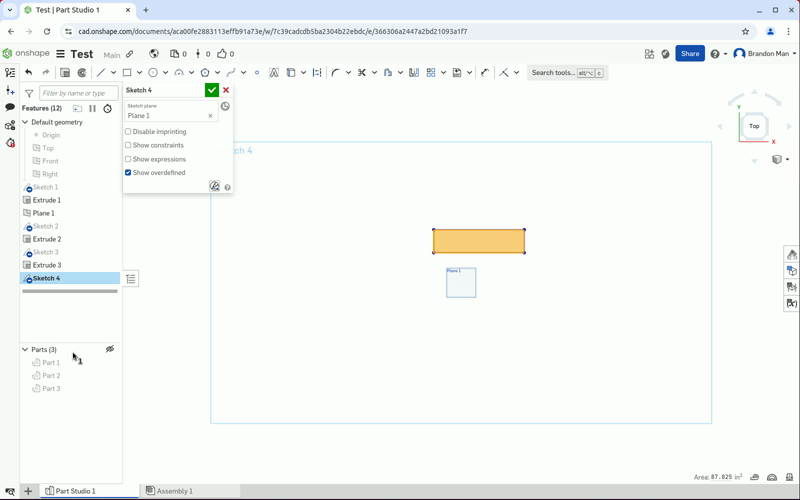
key(shift+y)
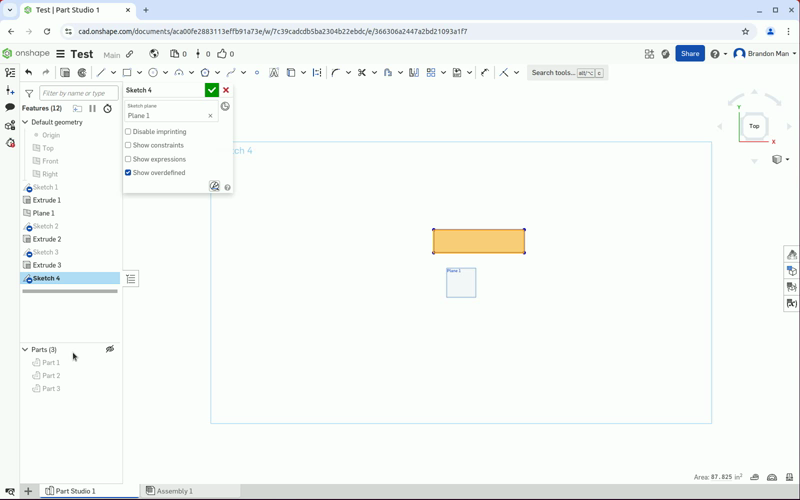
key(shift+e)
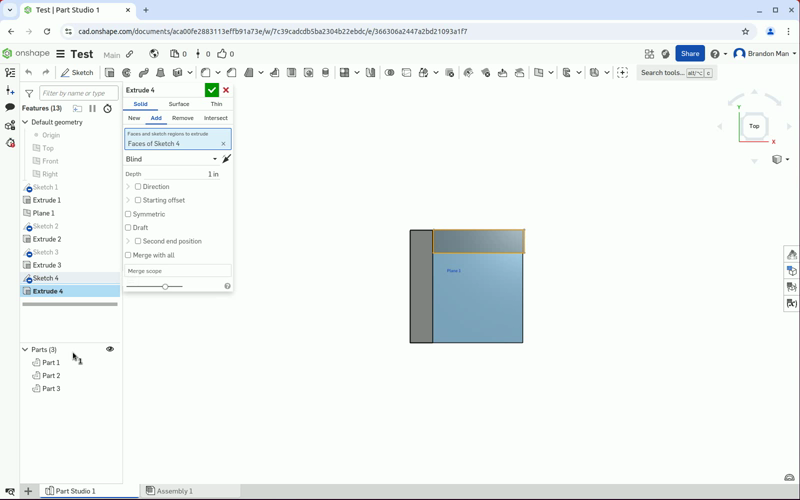
mouse_move(143, 106)
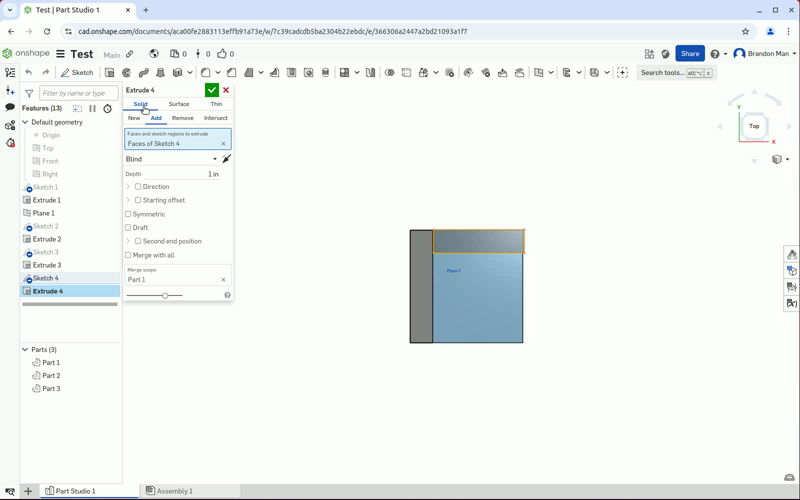
click(143, 106)
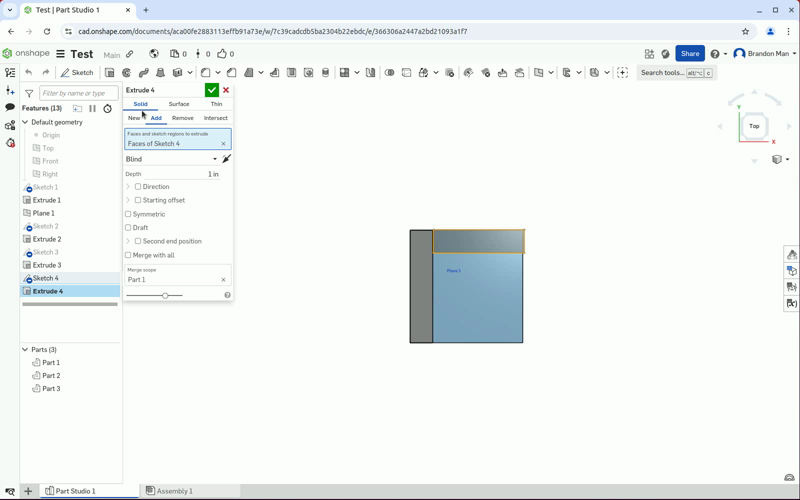
mouse_move(137, 120)
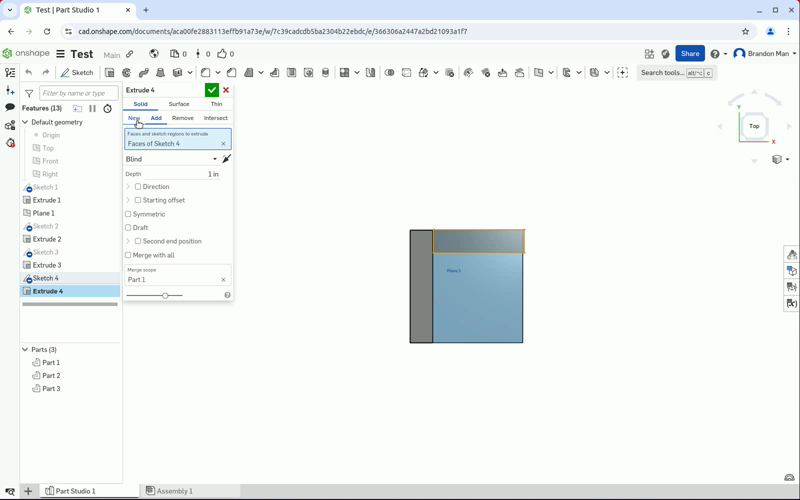
click(137, 120)
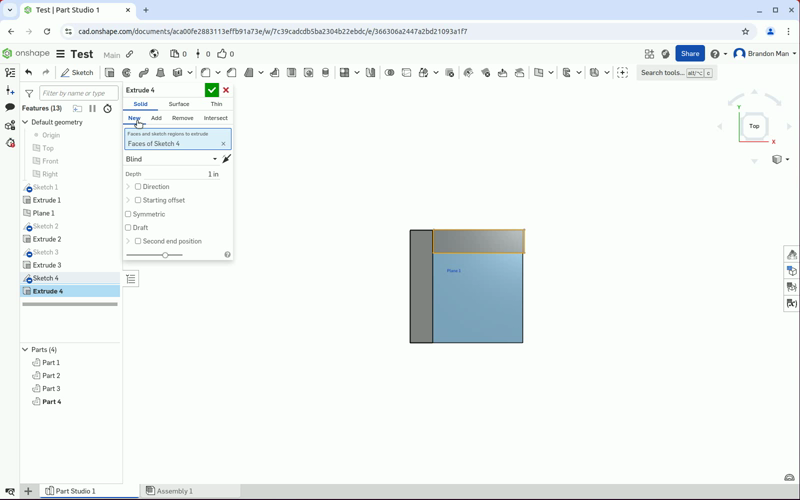
key(tab, 4)
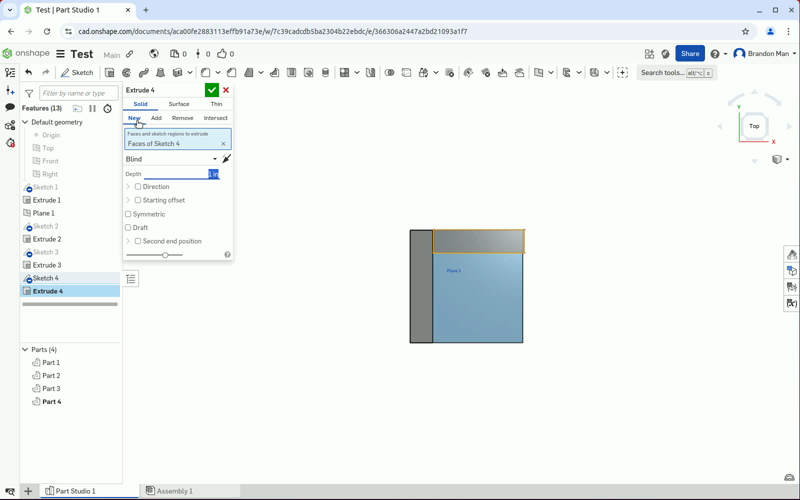
text(18.535)
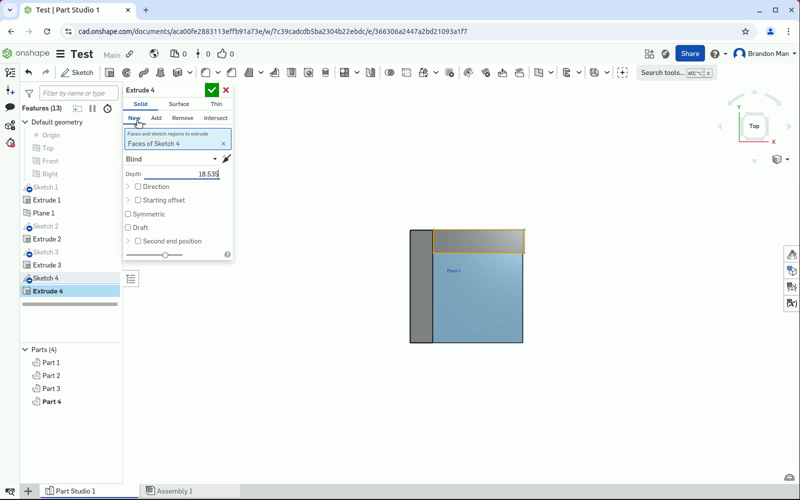
key(enter)
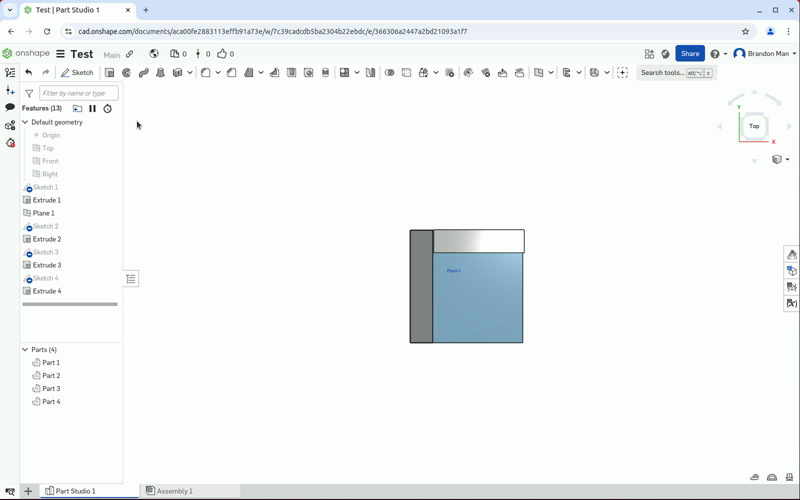
key(shift+h)
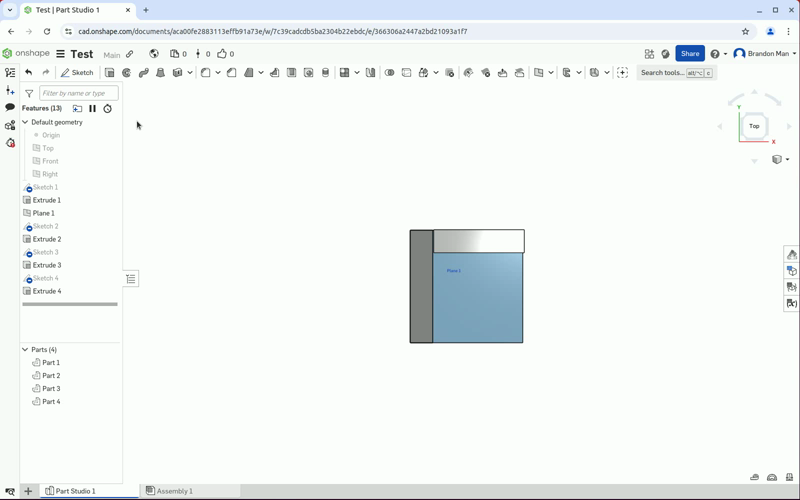
key(shift+h)
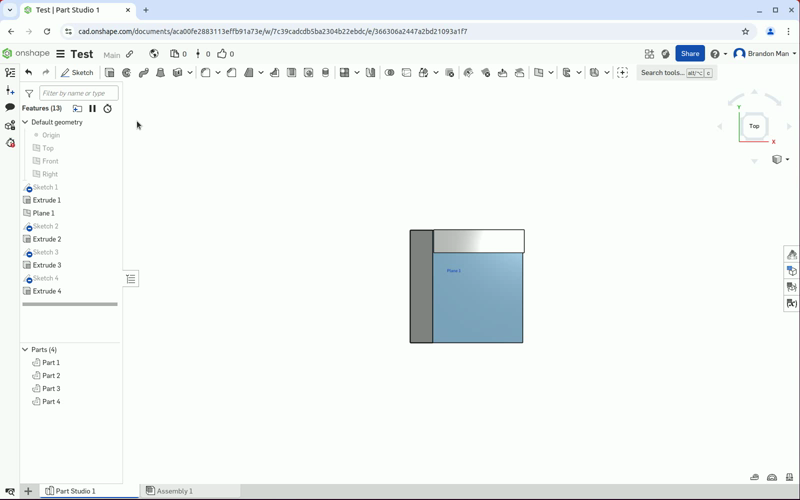
mouse_move(73, 189)
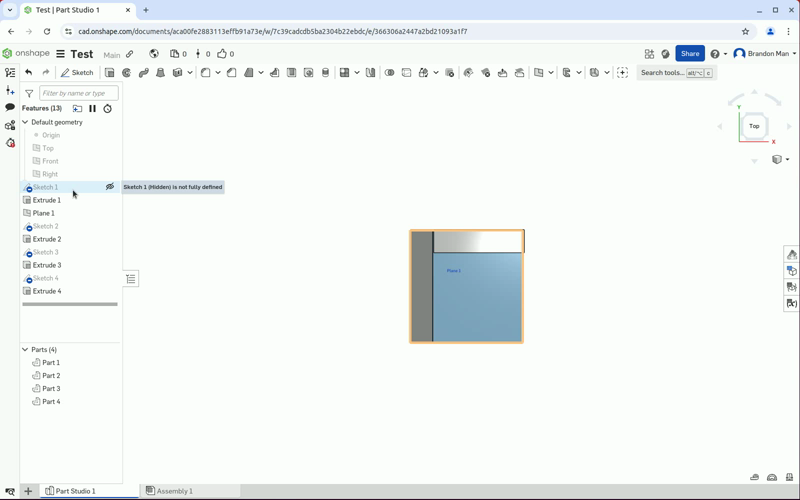
click(73, 189)
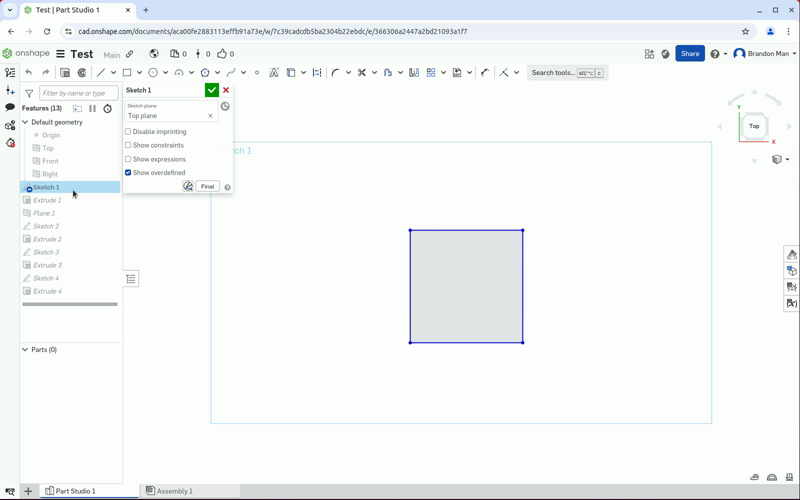
mouse_move(229, 92)
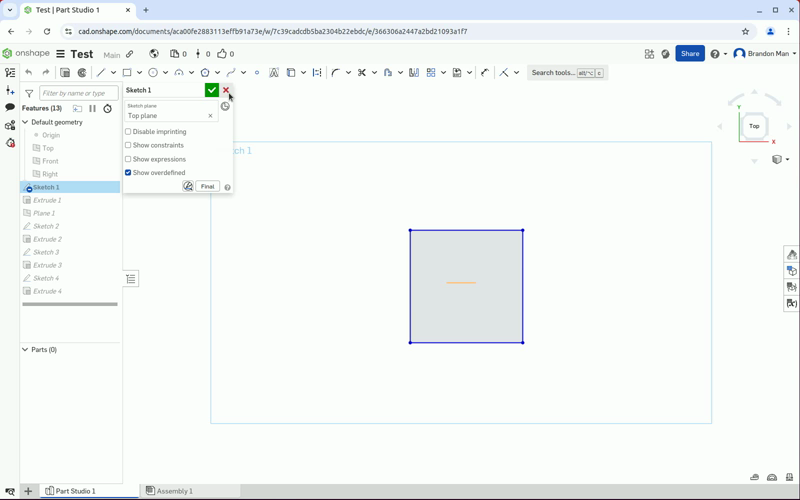
click(229, 92)
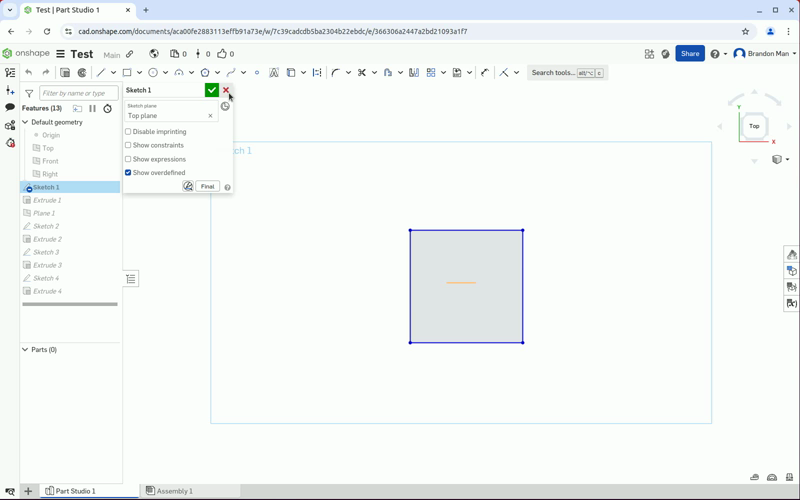
key(shift+s)
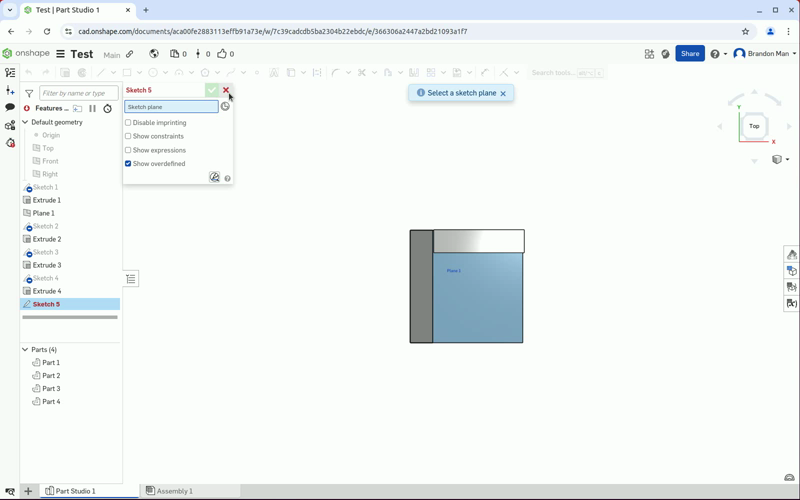
mouse_move(73, 215)
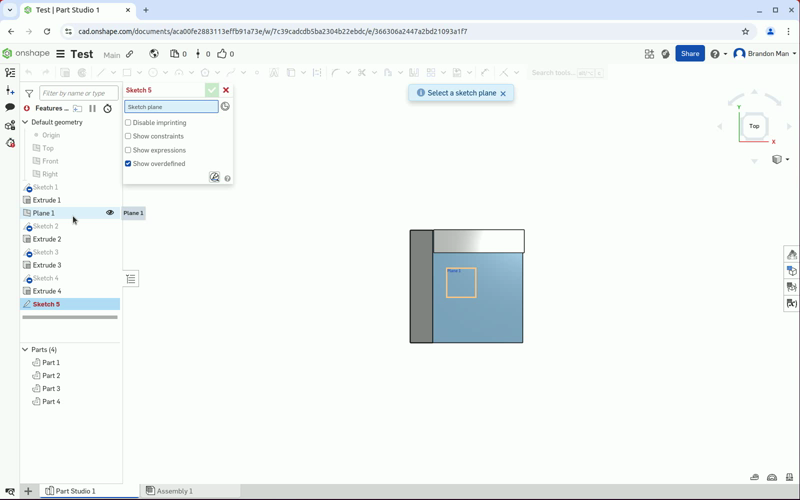
click(73, 215)
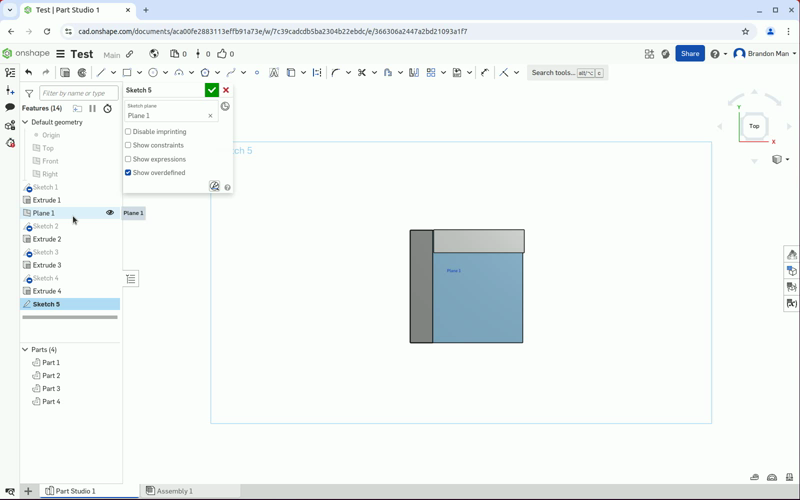
mouse_move(73, 352)
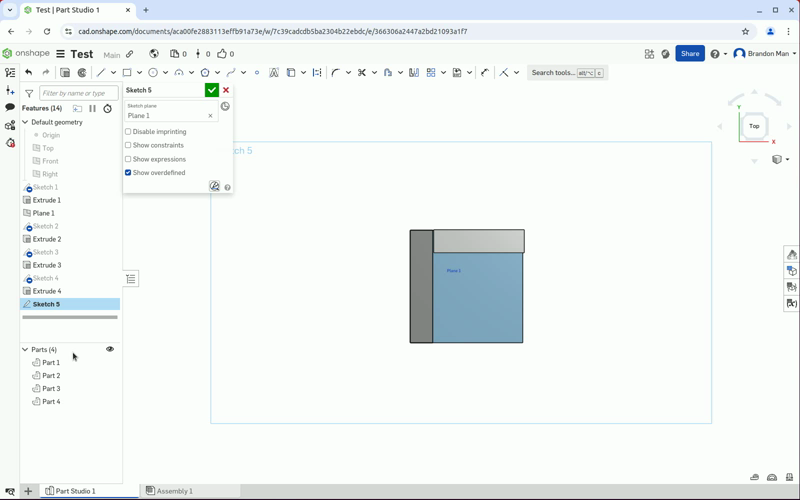
key(y)
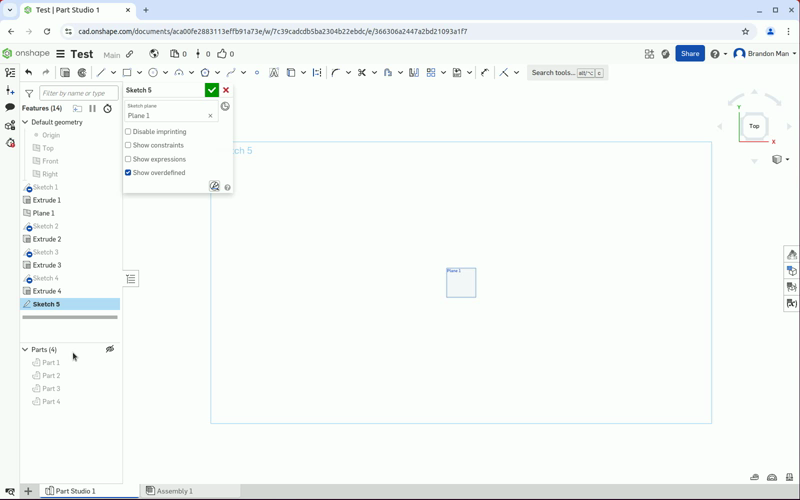
key(l)
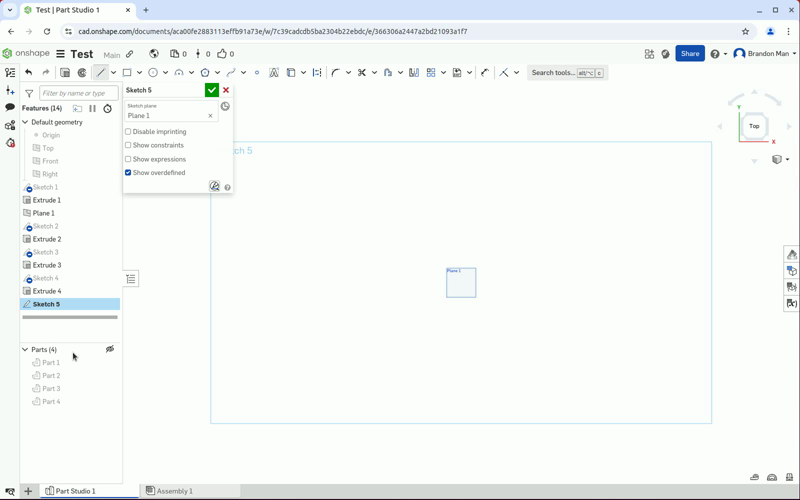
key_down(shift)
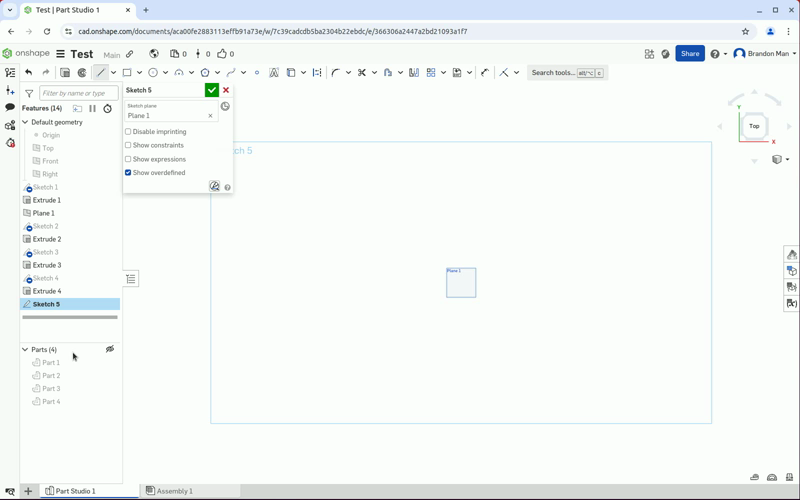
mouse_move(500, 342)
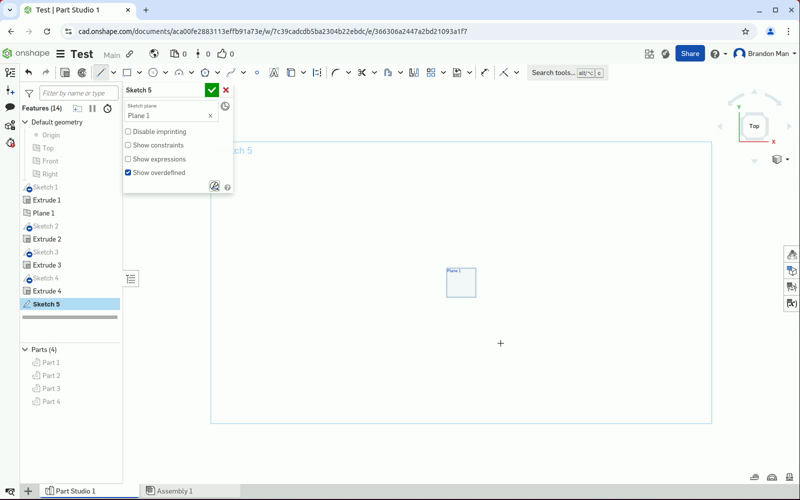
click(500, 342)
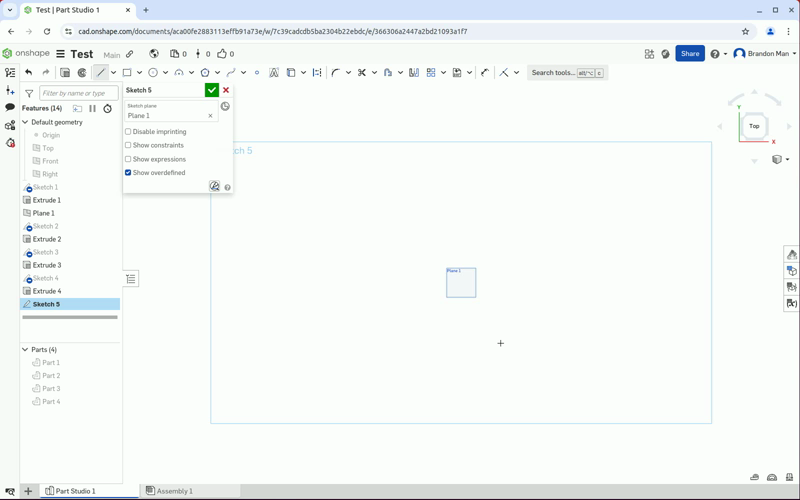
key_up(shift)
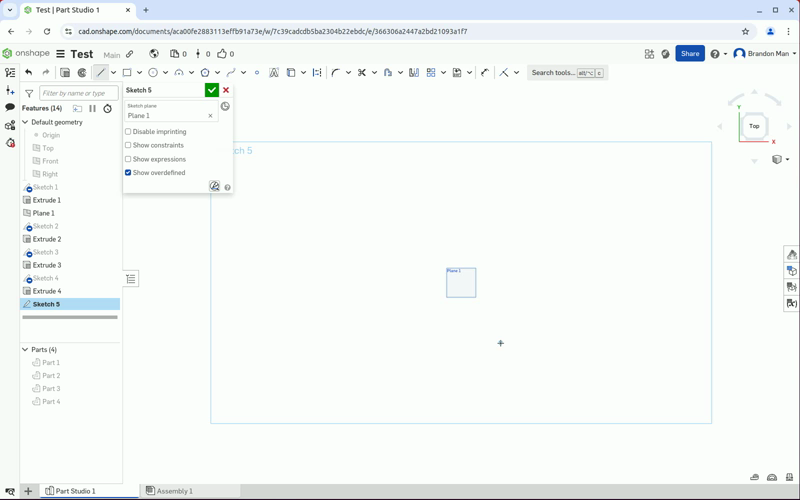
key_down(shift)
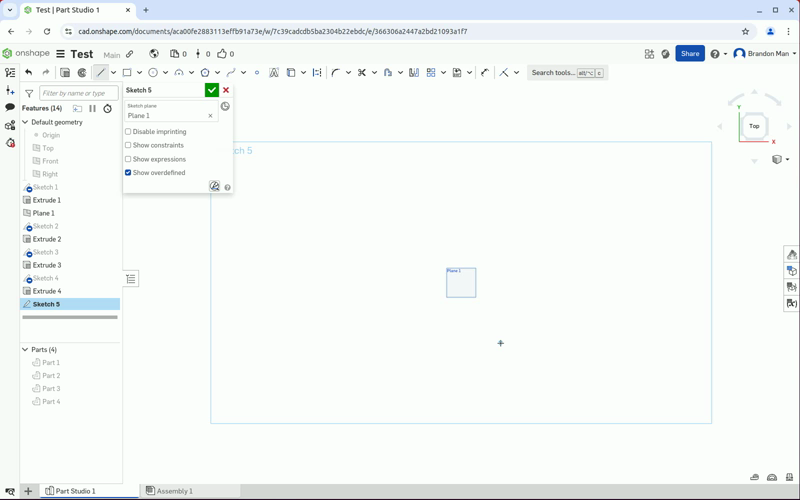
mouse_move(530, 342)
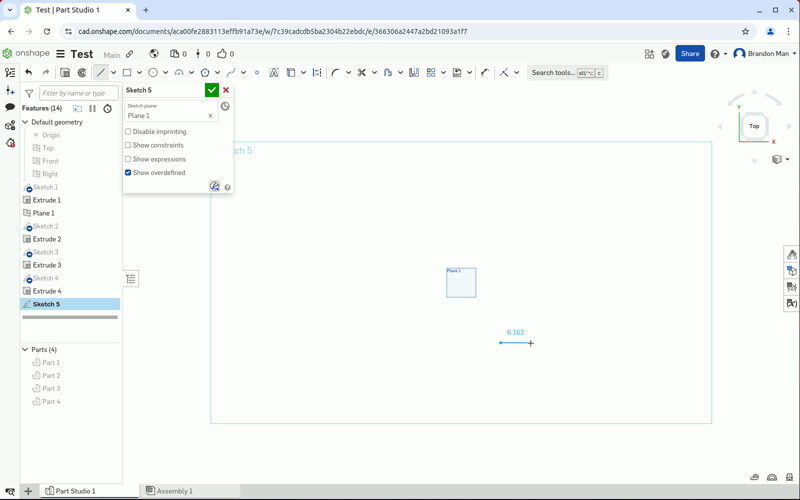
mouse_move(523, 342)
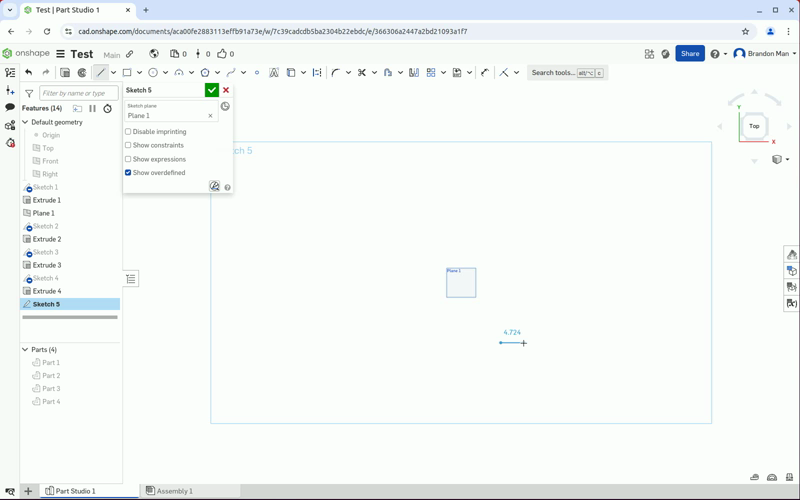
click(523, 342)
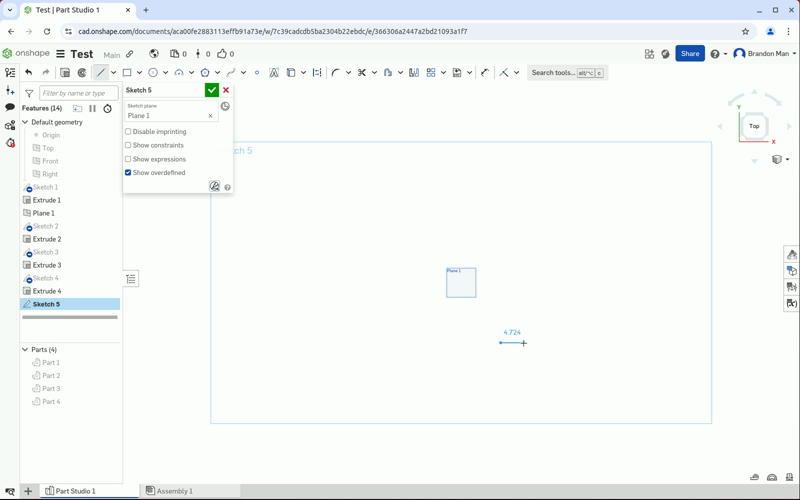
key_up(shift)
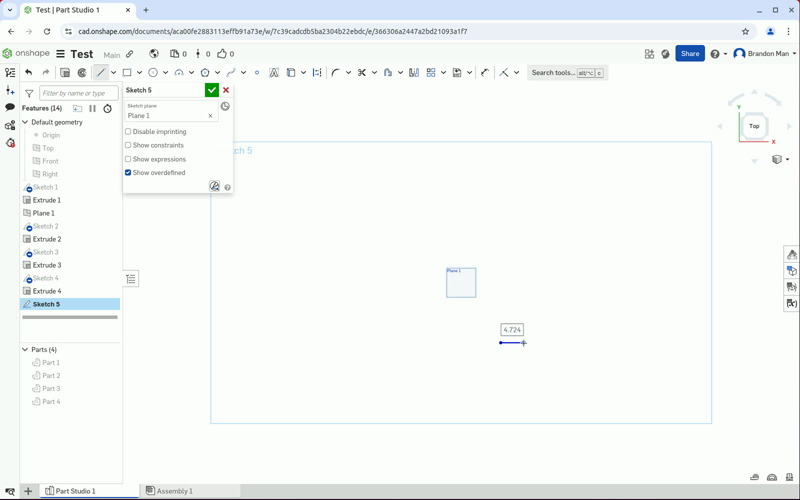
key_down(shift)
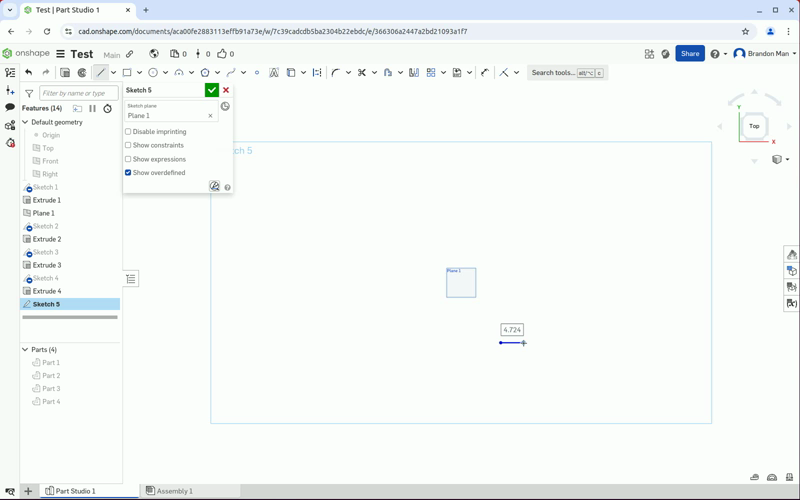
mouse_move(553, 342)
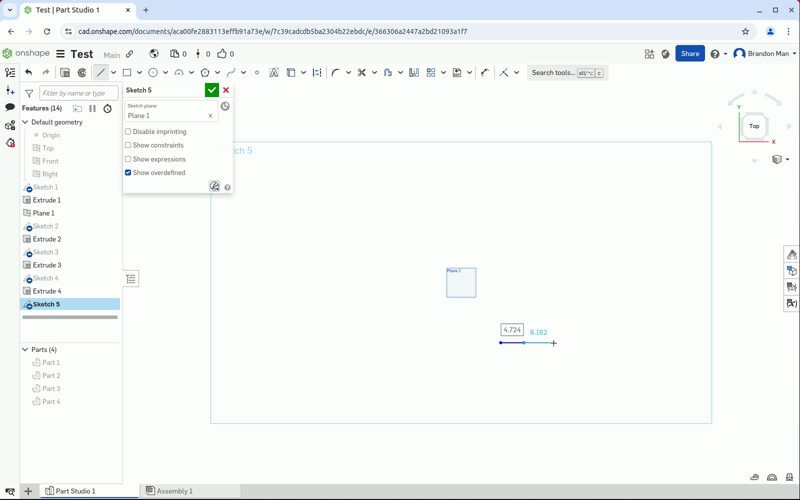
mouse_move(523, 319)
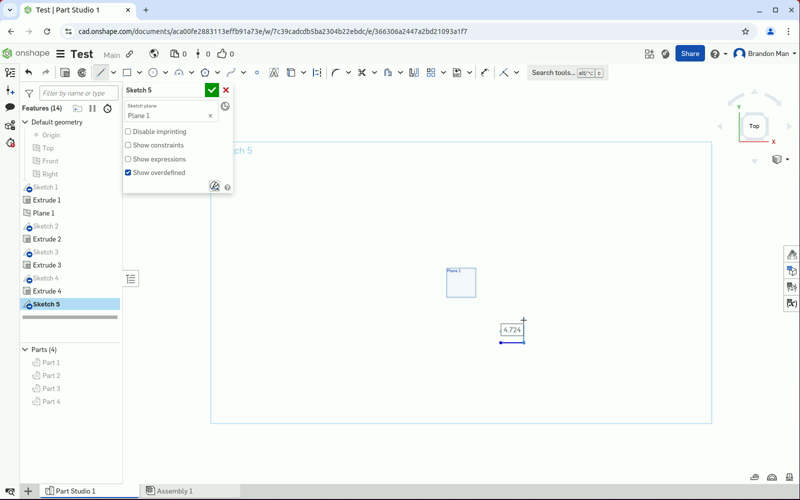
click(523, 319)
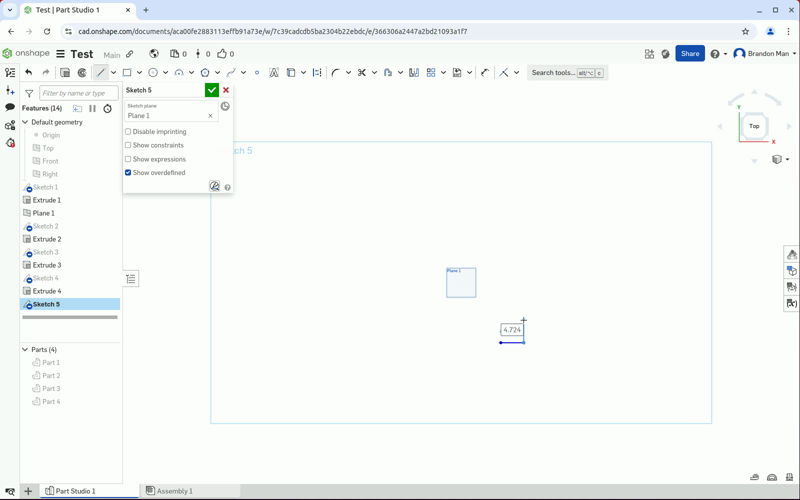
key_up(shift)
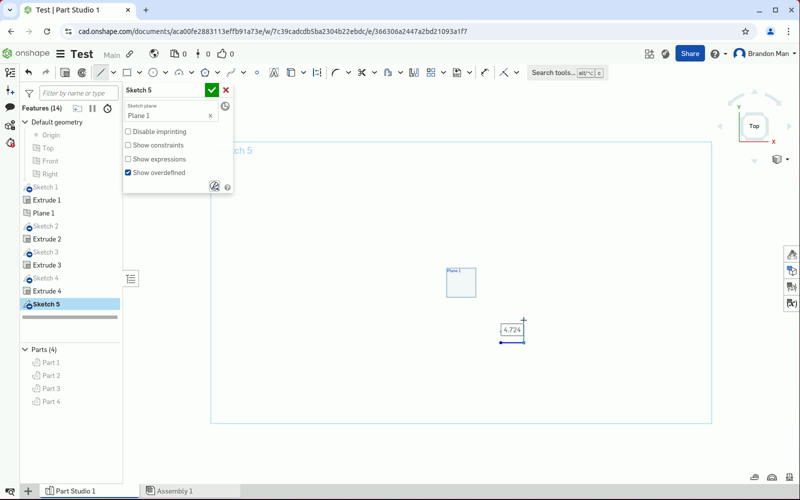
key_down(shift)
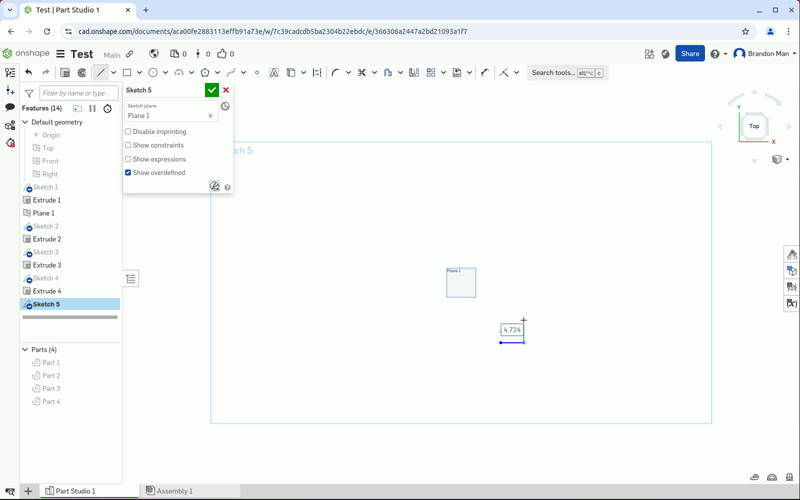
mouse_move(553, 319)
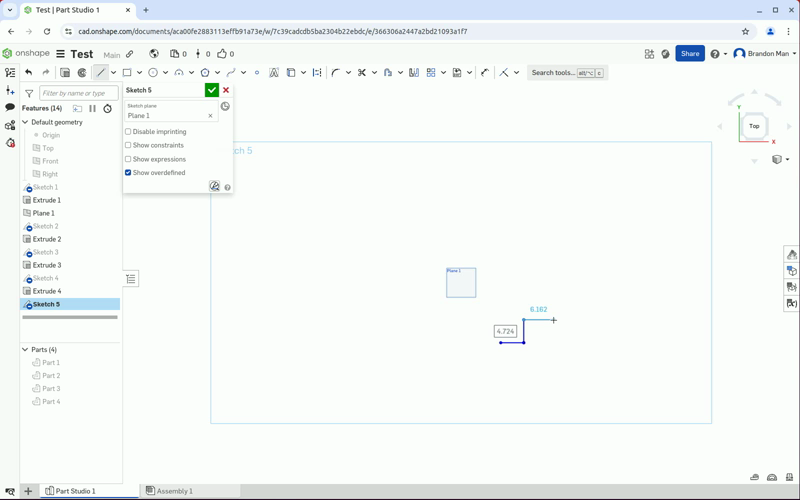
mouse_move(500, 319)
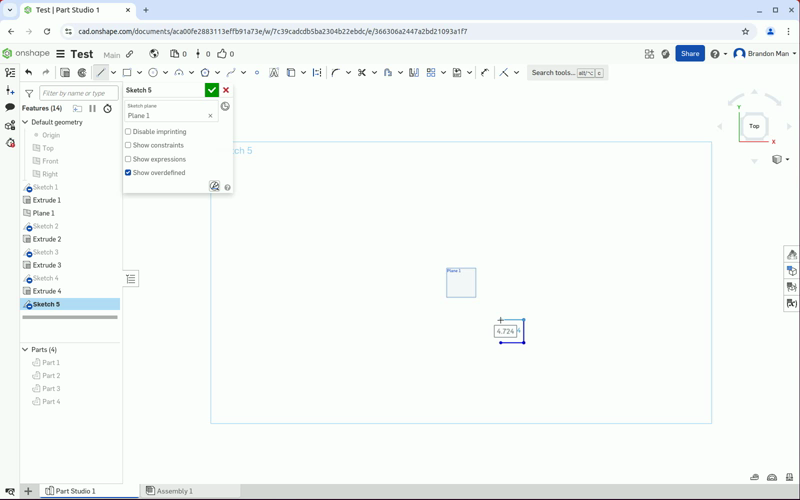
click(500, 319)
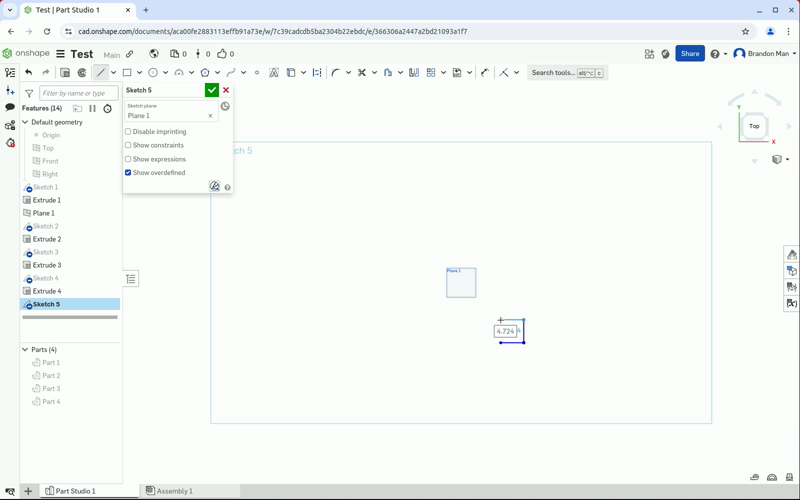
key_up(shift)
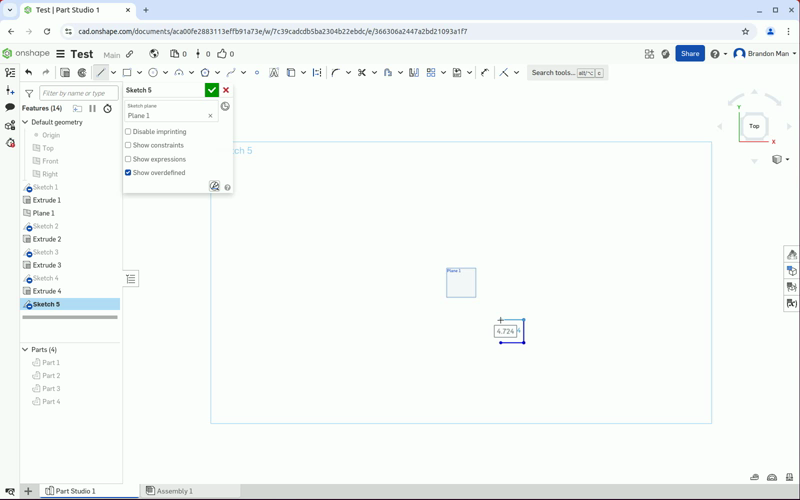
mouse_move(530, 319)
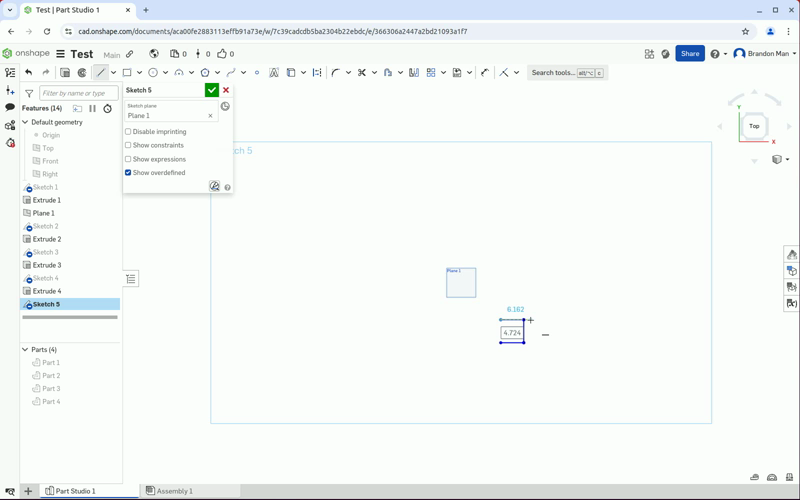
key_down(shift)
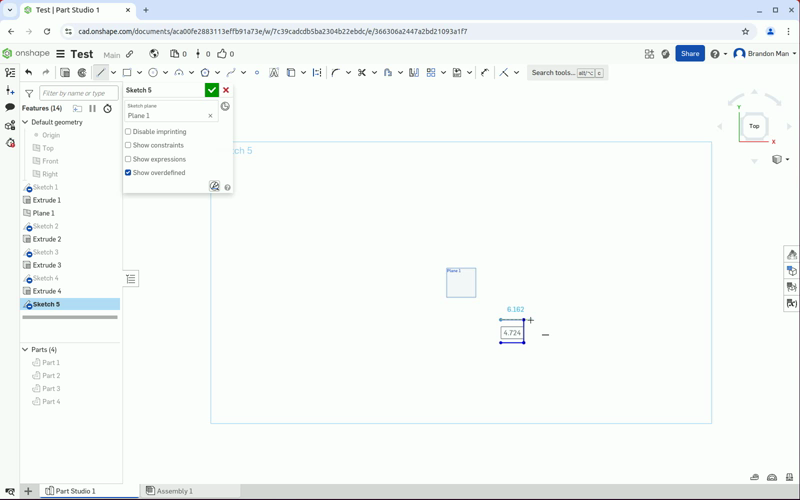
mouse_move(500, 342)
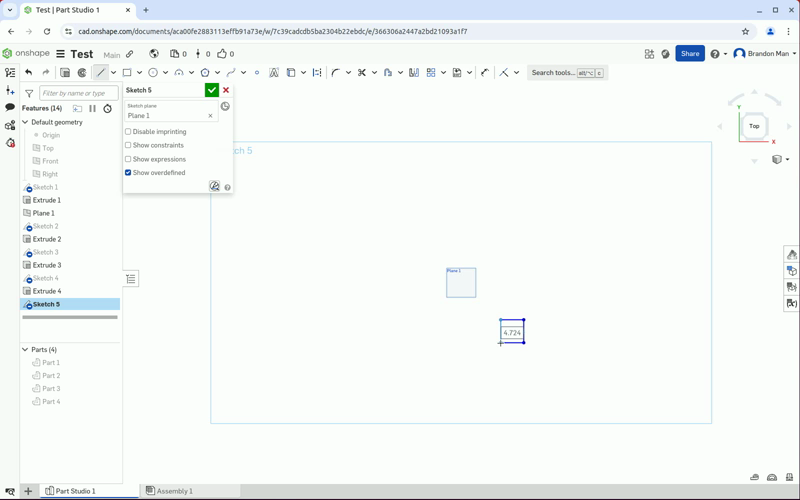
key_up(shift)
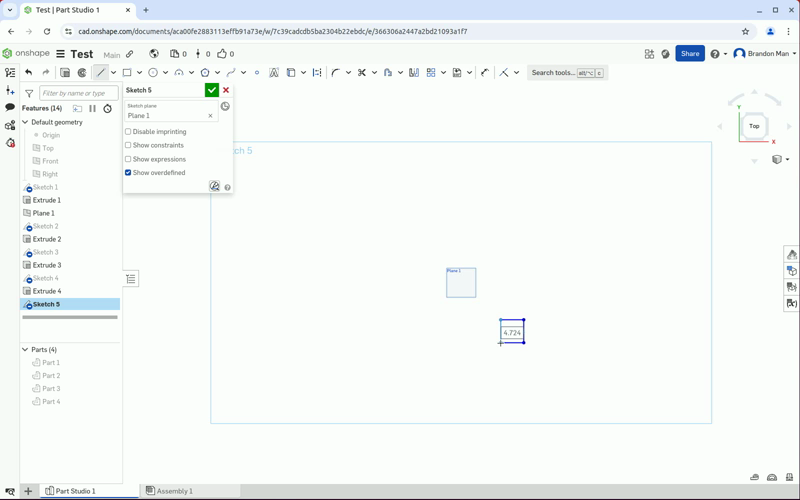
click(500, 342)
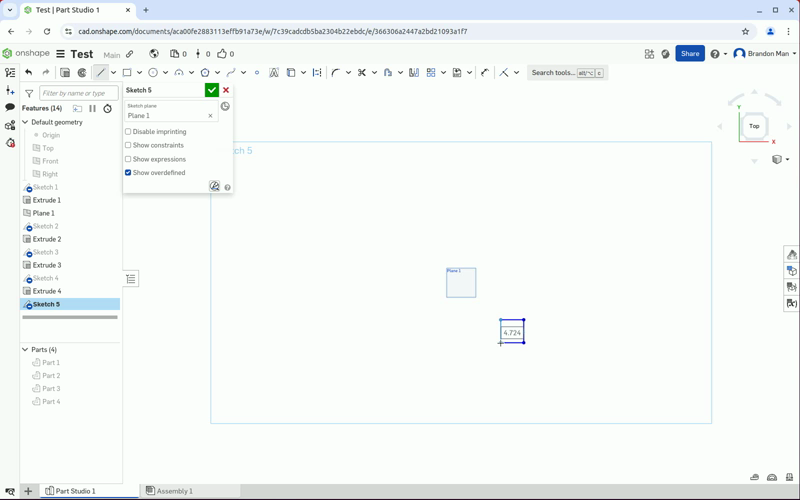
key(esc)
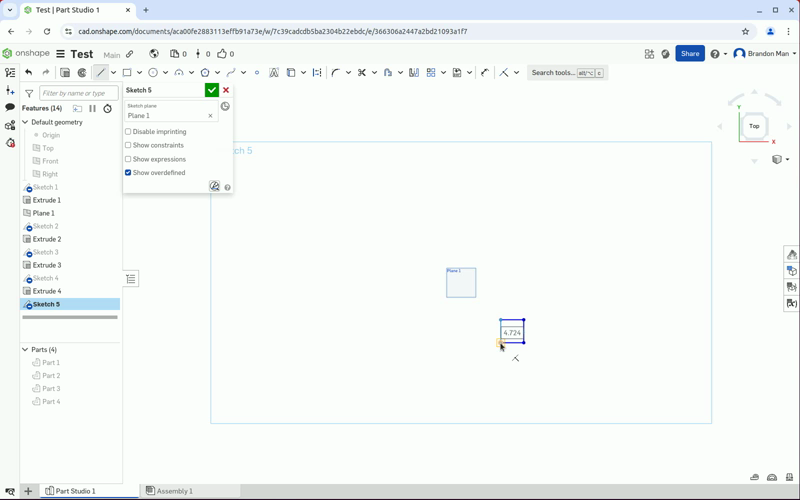
mouse_move(520, 329)
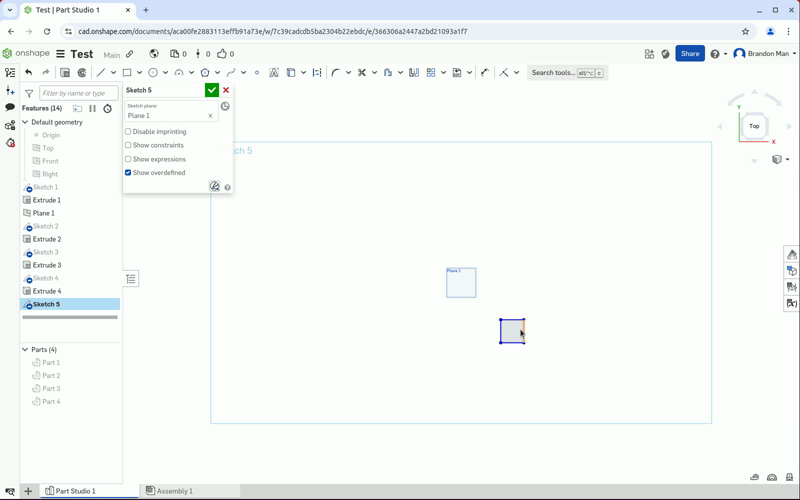
scroll(6)
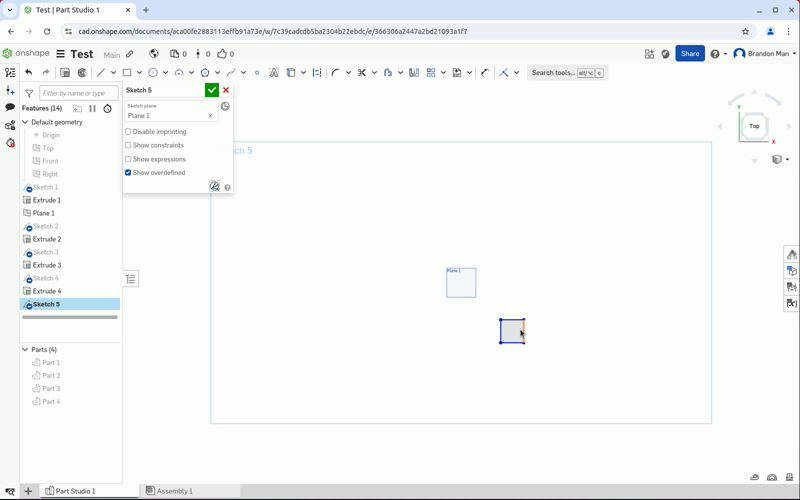
scroll(6)
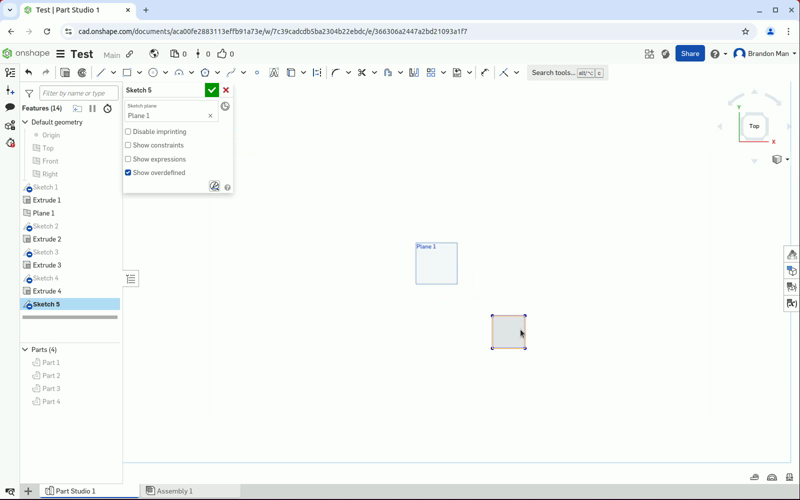
scroll(6)
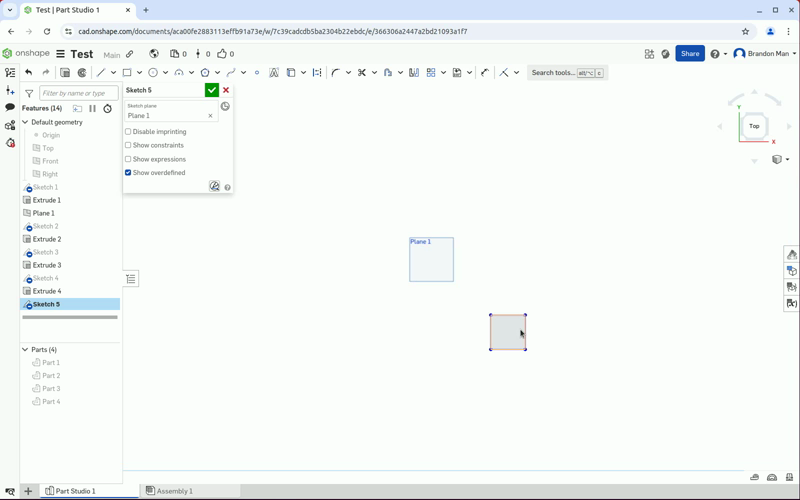
scroll(6)
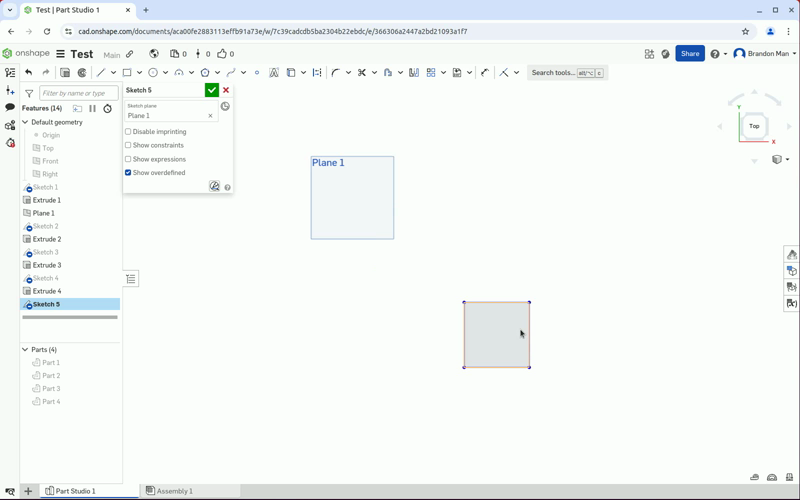
scroll(6)
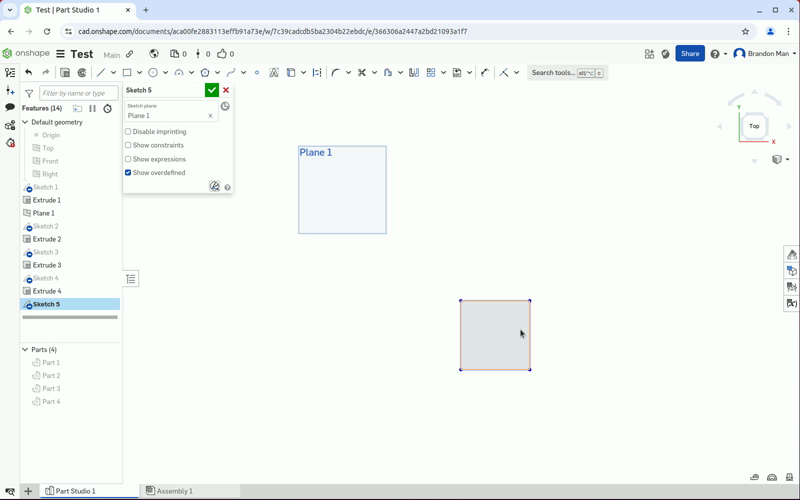
scroll(6)
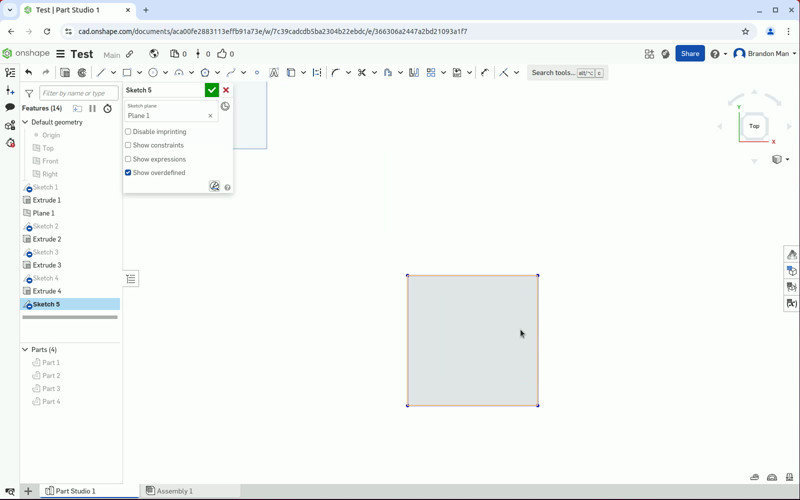
scroll(6)
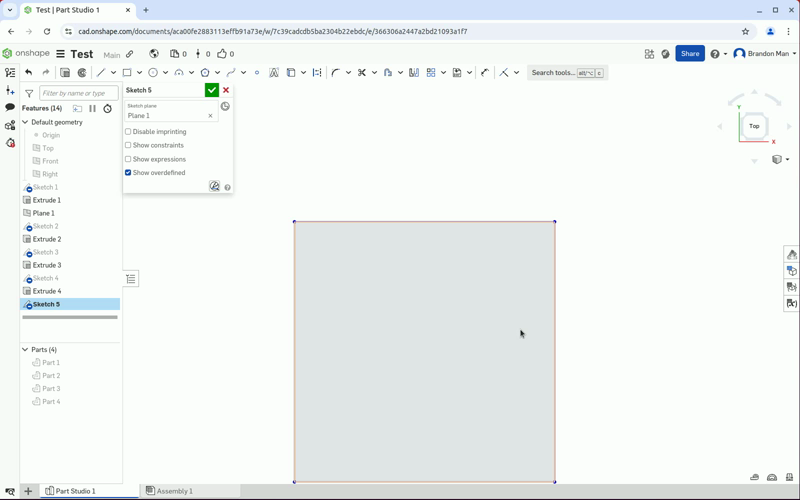
click(520, 329)
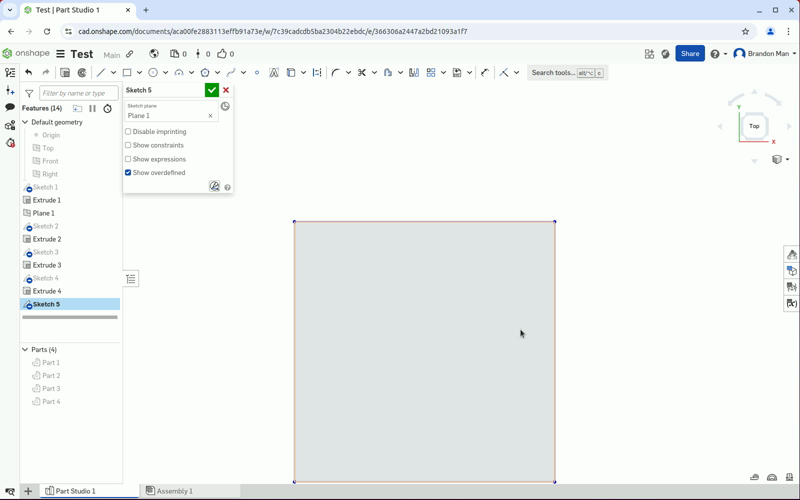
scroll(-6)
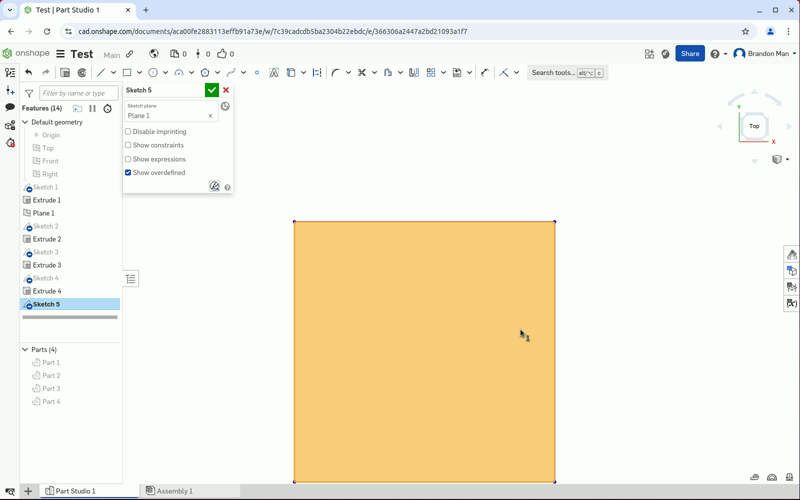
scroll(-6)
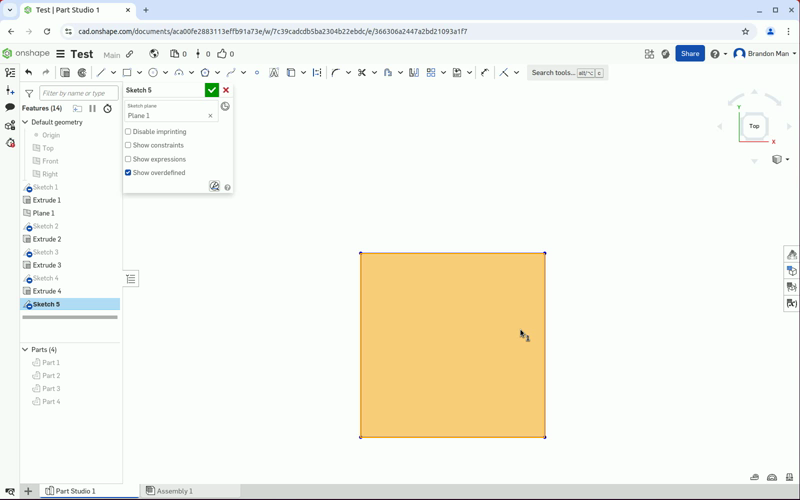
scroll(-6)
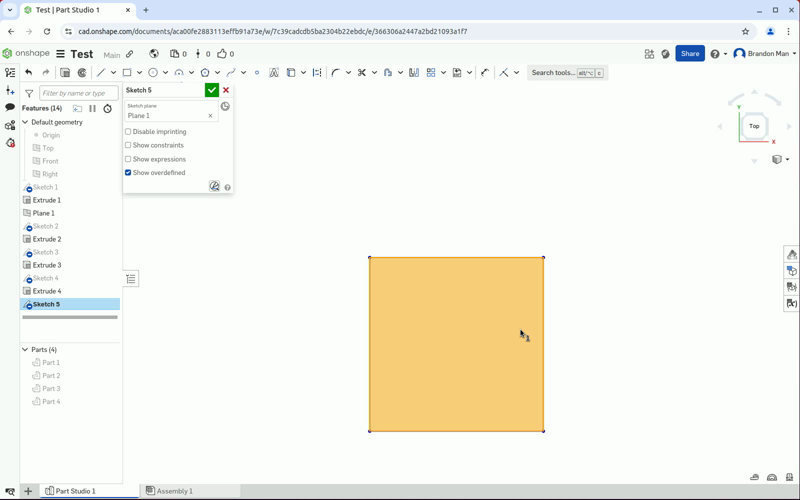
scroll(-6)
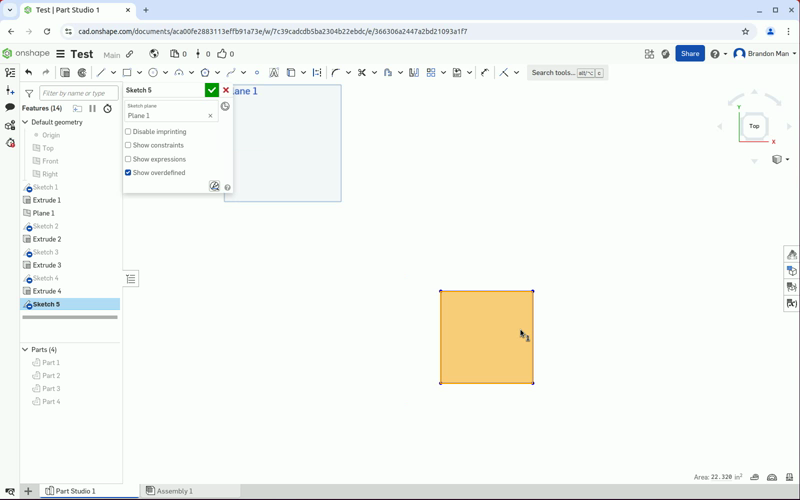
scroll(-6)
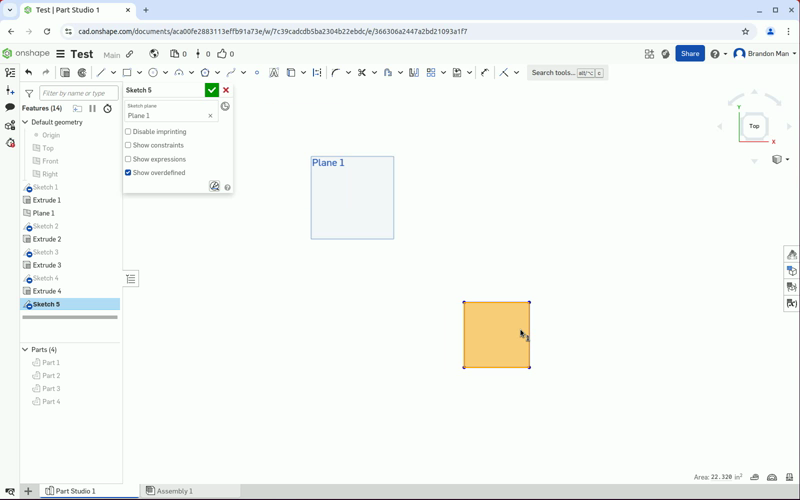
scroll(-6)
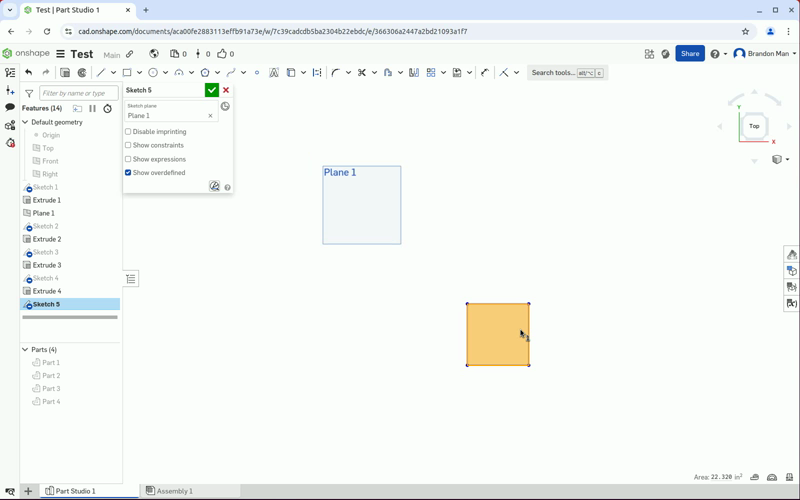
scroll(-6)
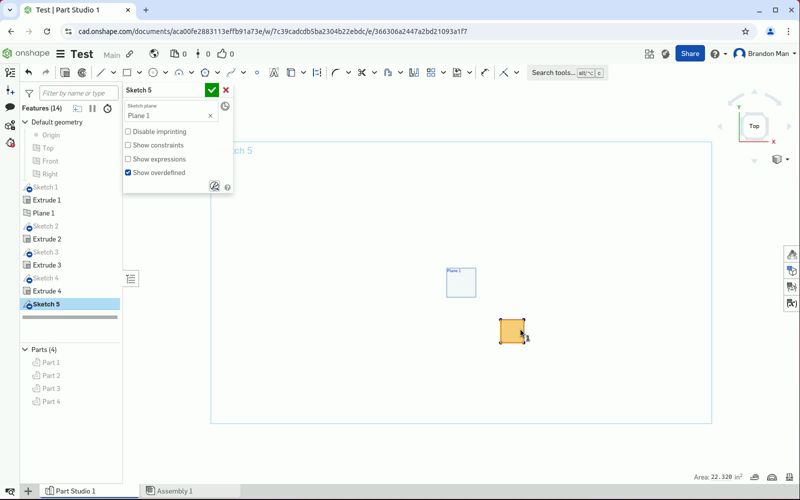
mouse_move(73, 352)
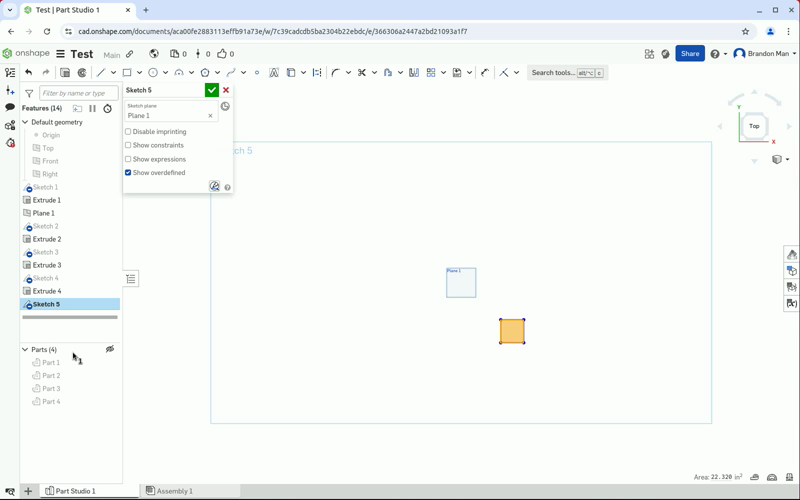
key(shift+y)
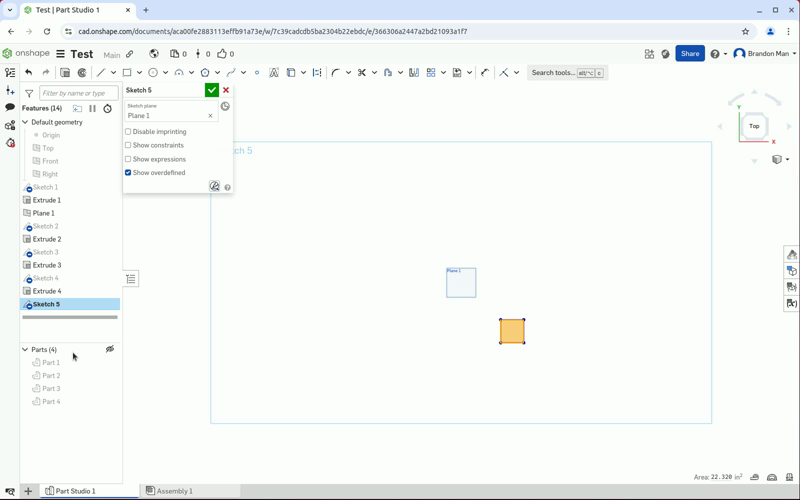
key(shift+e)
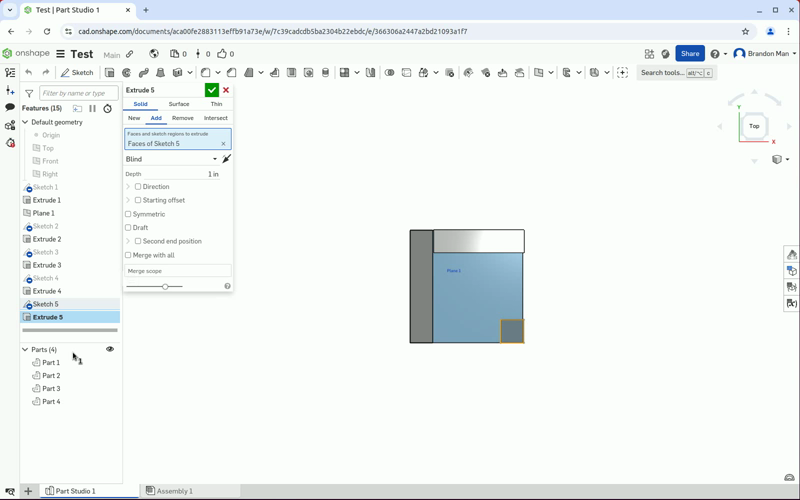
mouse_move(143, 106)
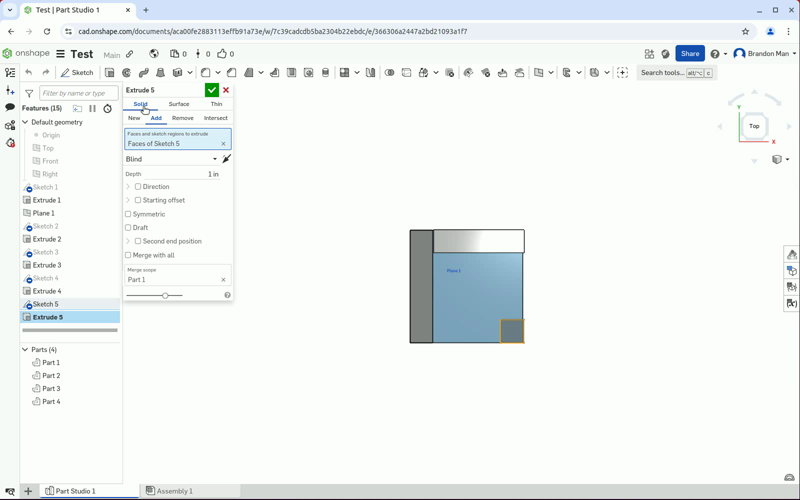
click(143, 106)
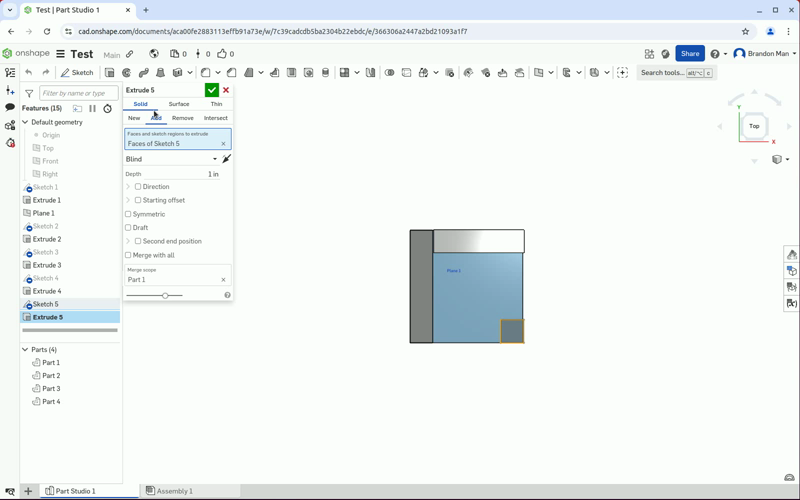
mouse_move(186, 120)
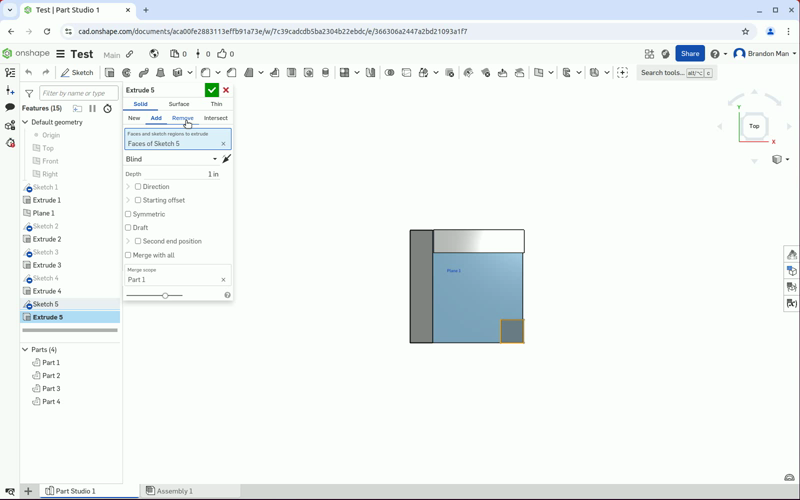
click(186, 120)
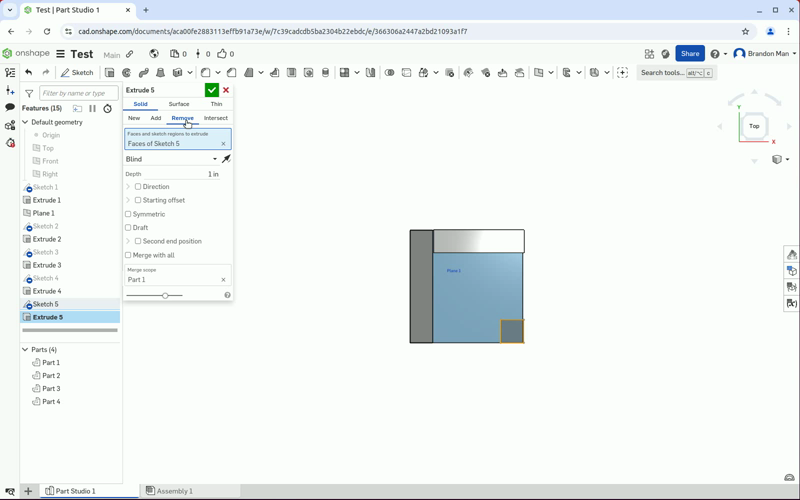
key(tab, 4)
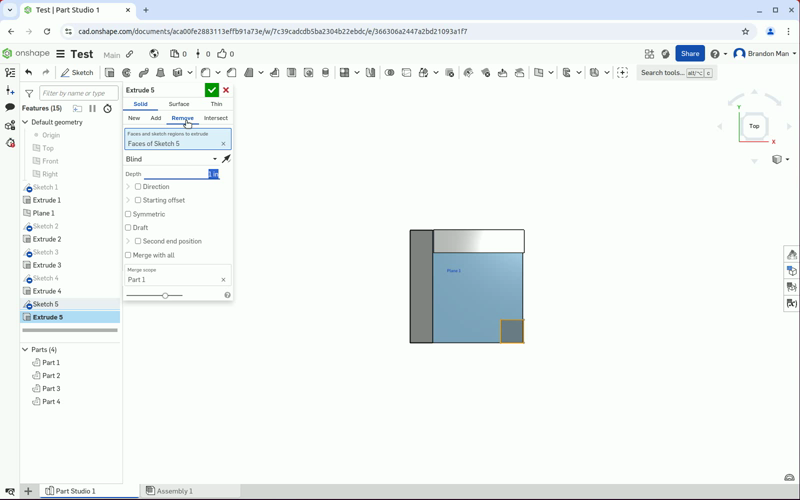
text(4.574)
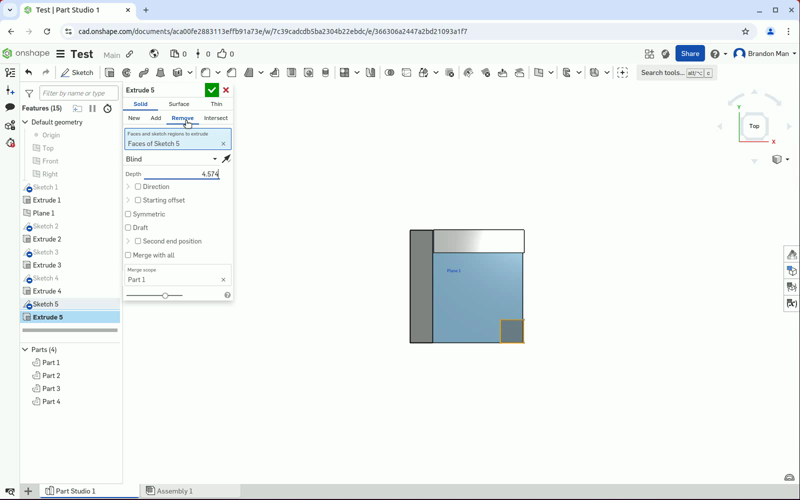
key(tab, 6)
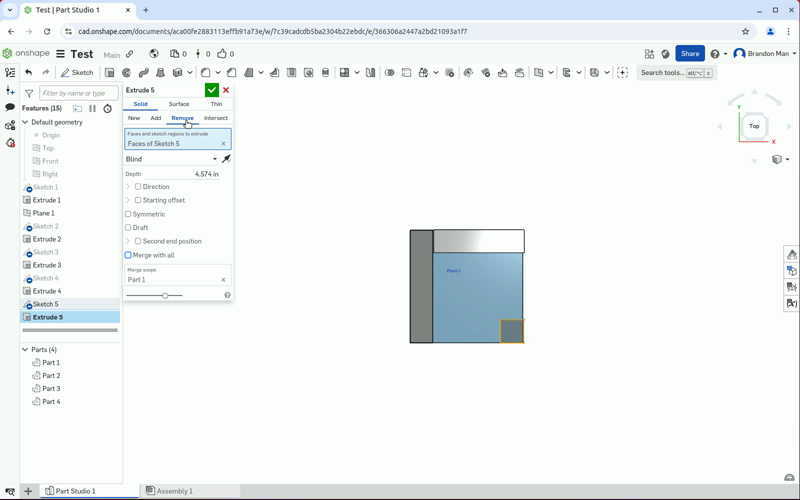
key(space)
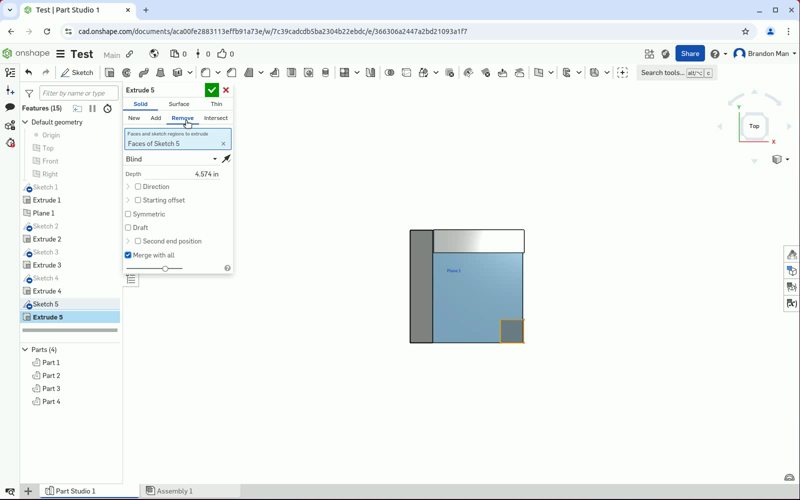
key(enter)
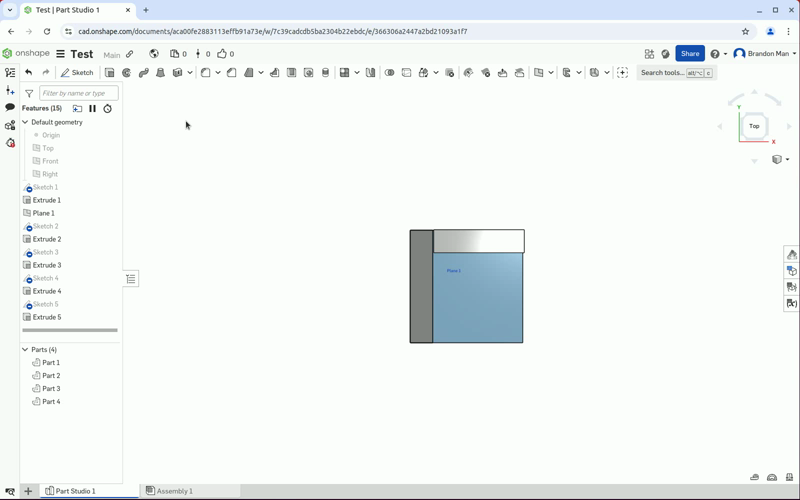
key(shift+h)
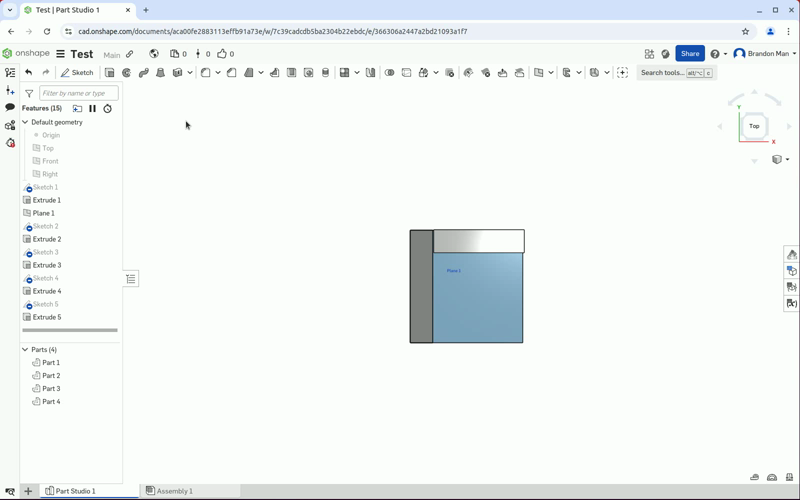
key(shift+h)
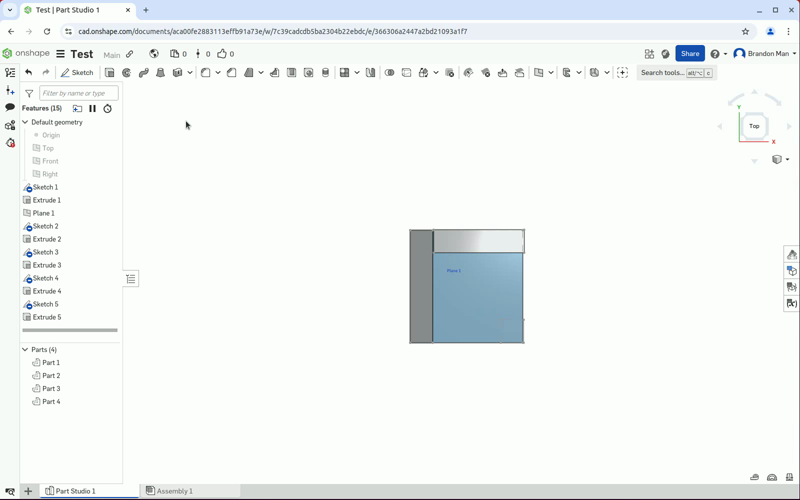
key(shift+7)
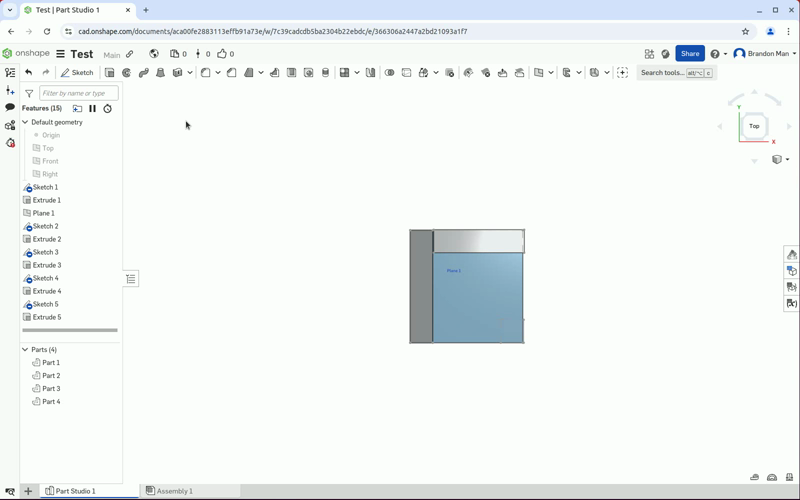
key(up, 3)
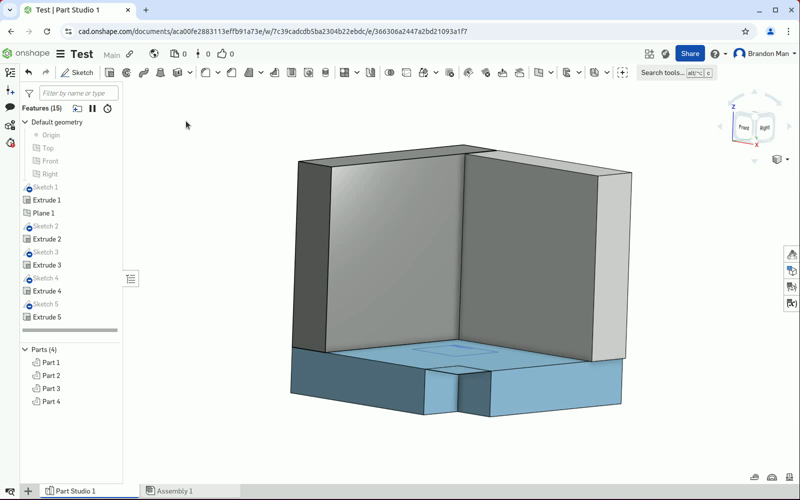
key(left, 3)
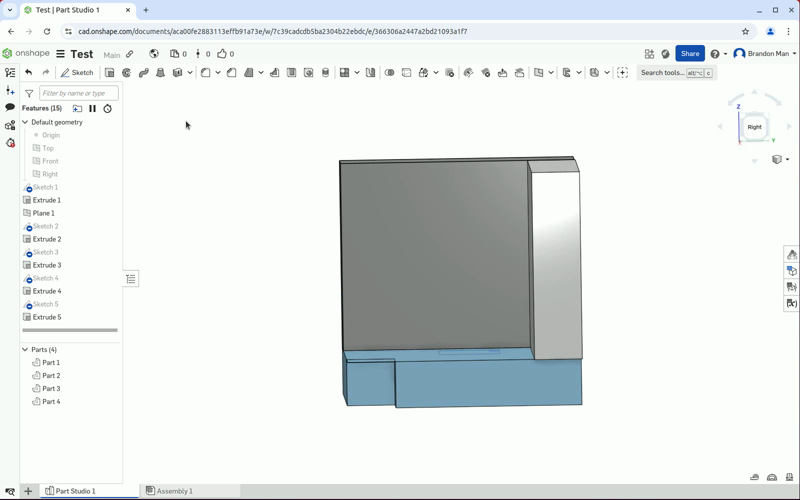
key(right, 3)
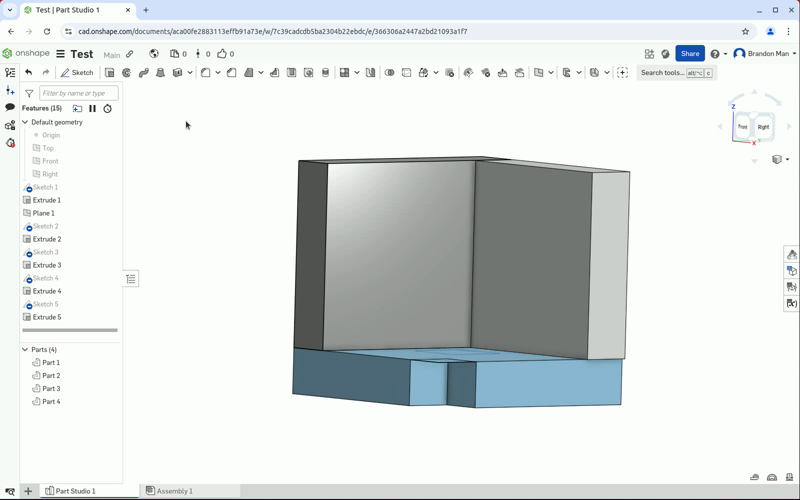
key(down, 3)
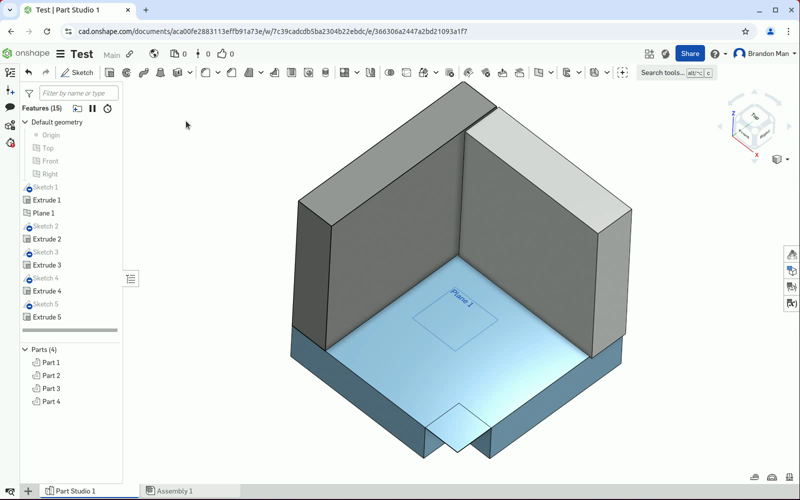
mouse_move(73, 189)
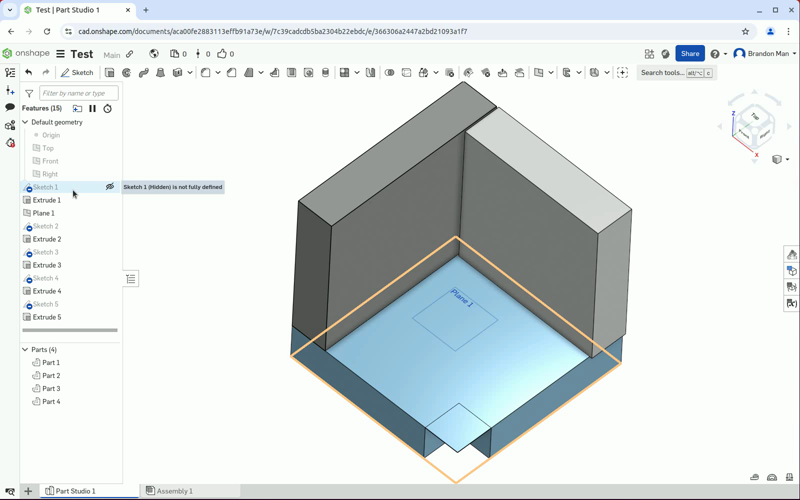
click(73, 189)